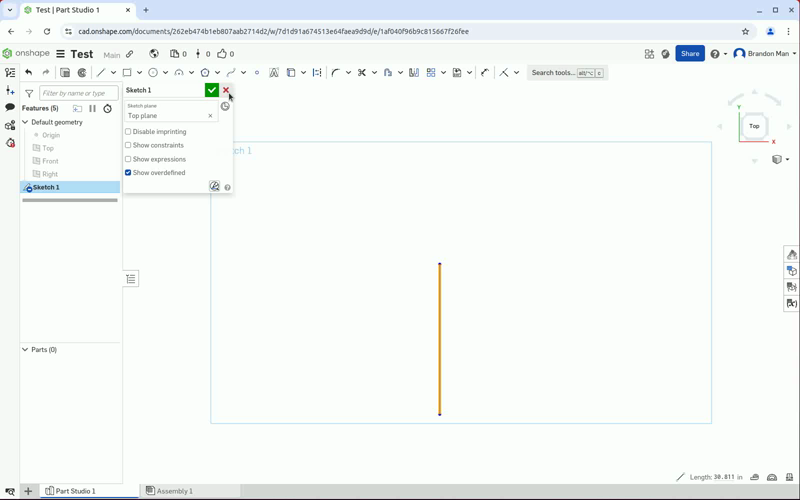
key(shift+h)
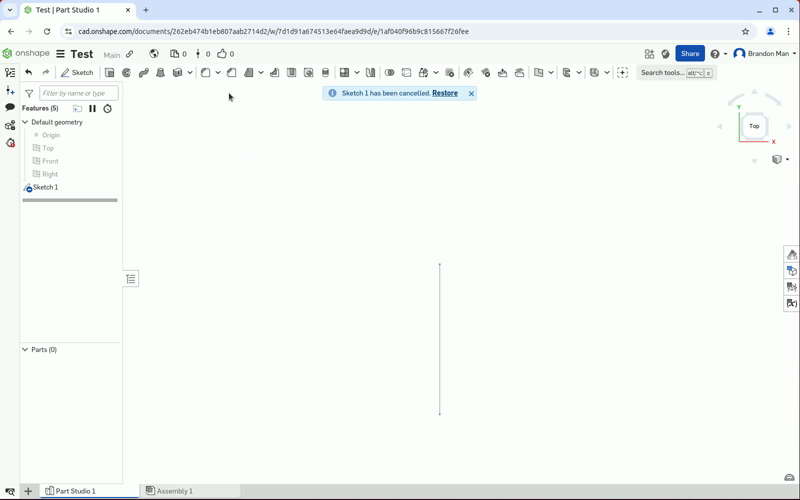
key(shift+s)
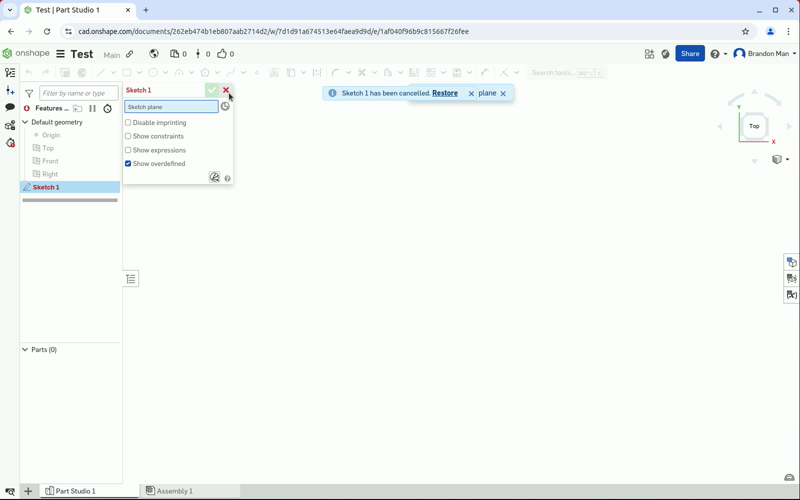
mouse_move(73, 150)
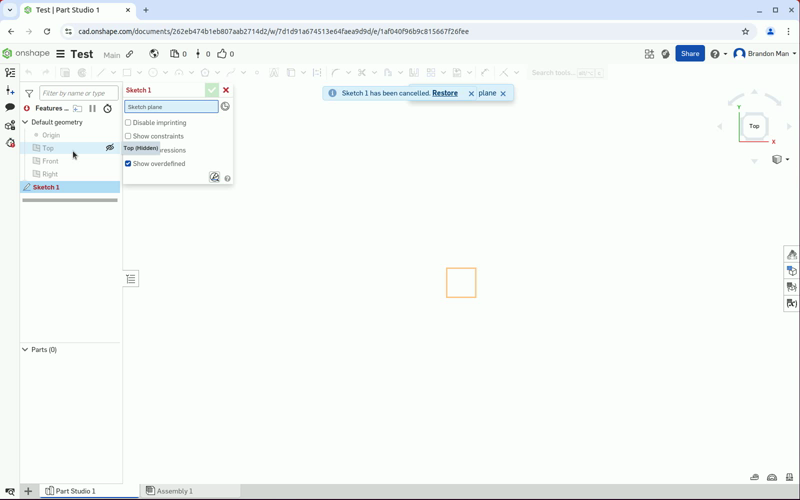
click(73, 150)
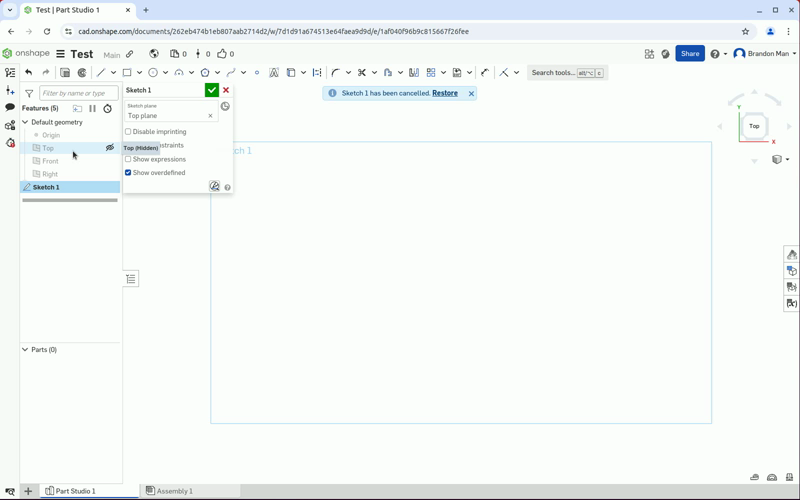
mouse_move(73, 352)
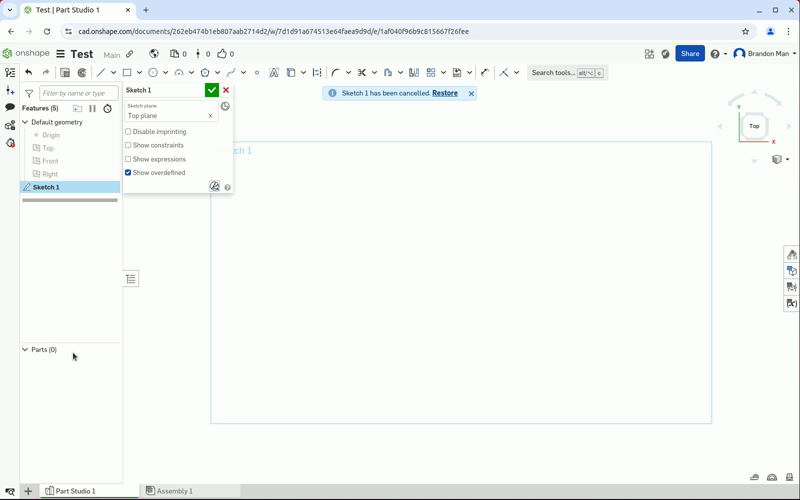
key(y)
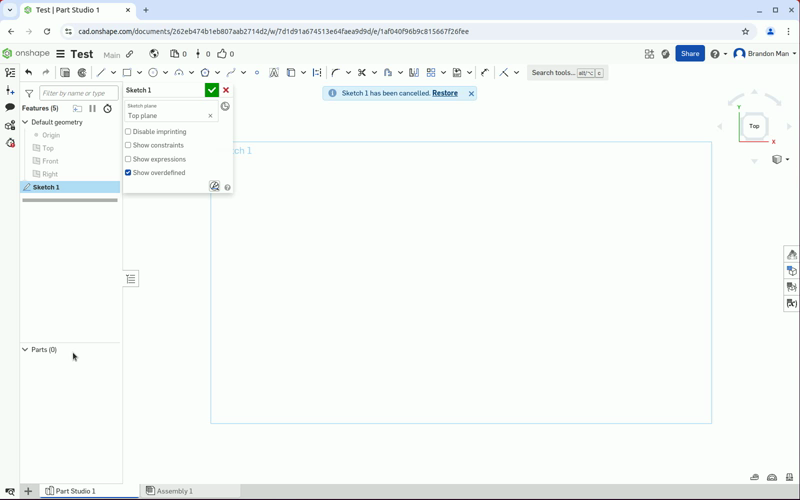
key(l)
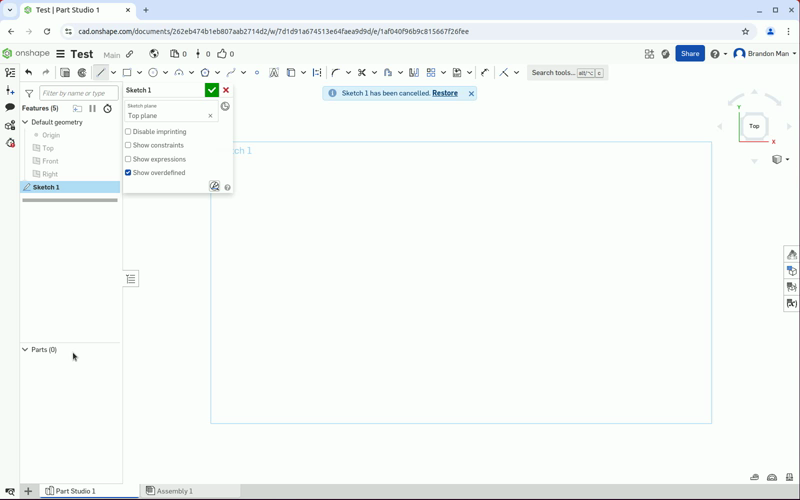
key_down(shift)
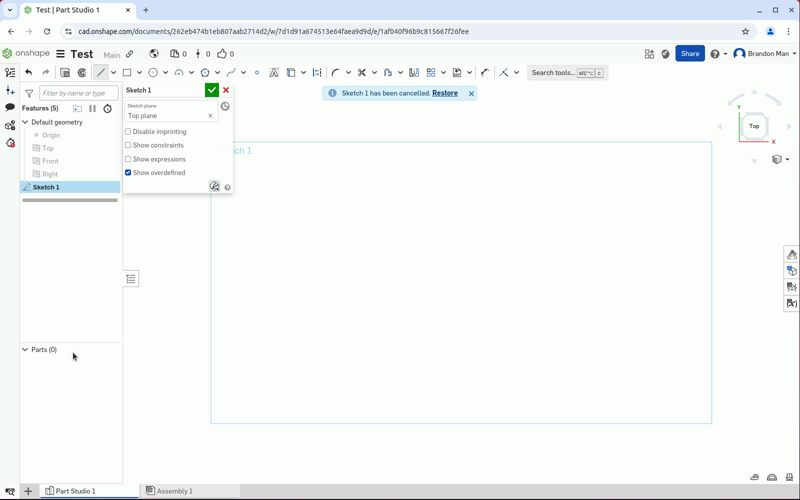
mouse_move(348, 292)
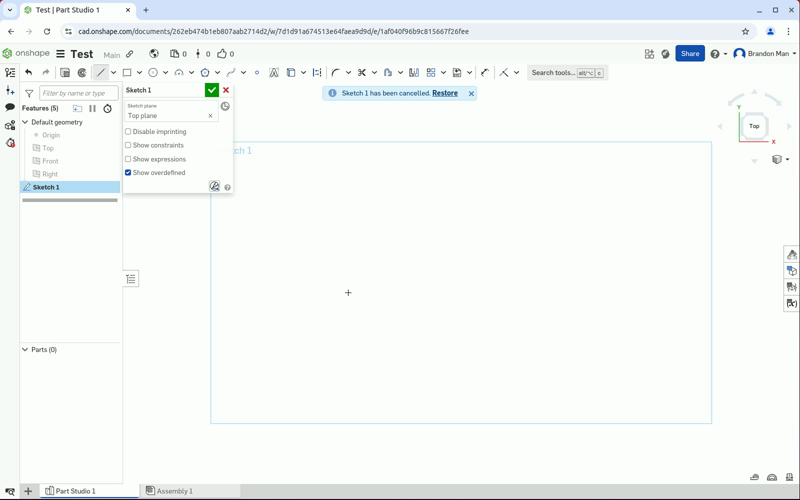
click(348, 292)
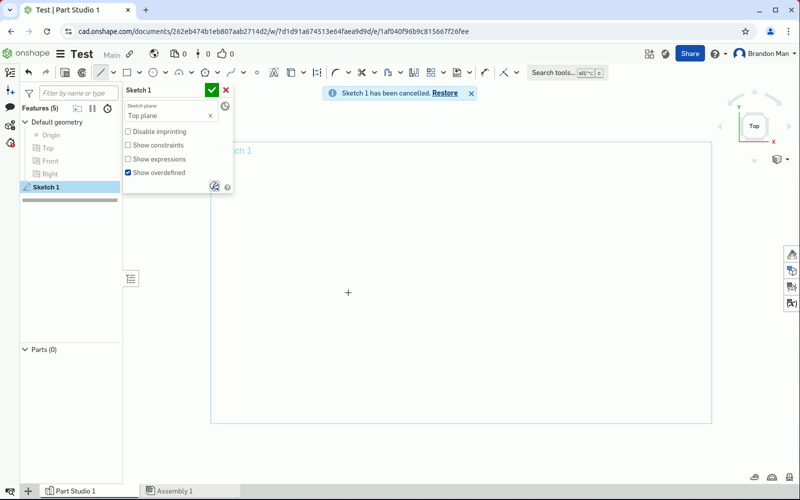
key_up(shift)
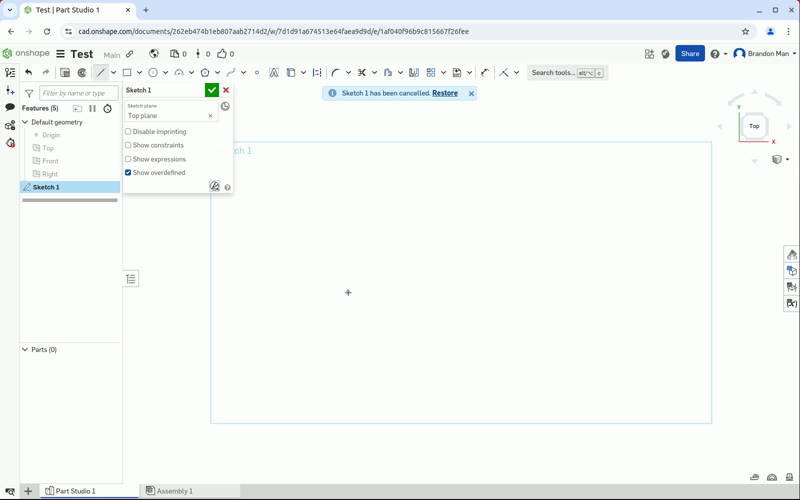
key_down(shift)
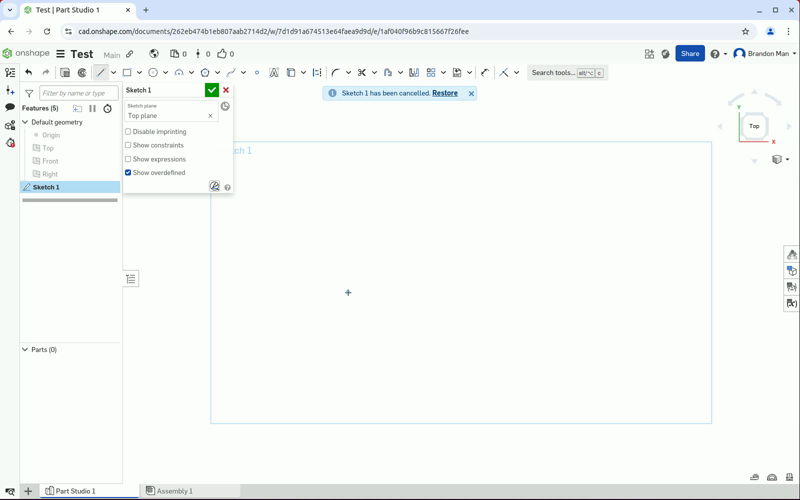
mouse_move(409, 292)
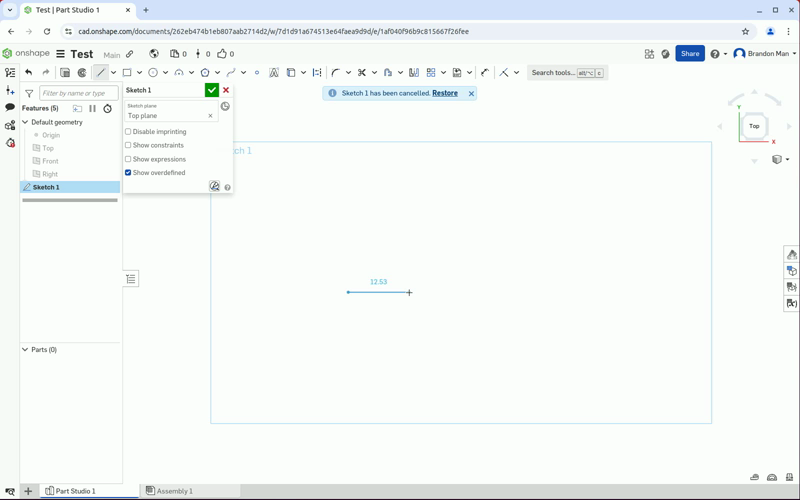
click(409, 292)
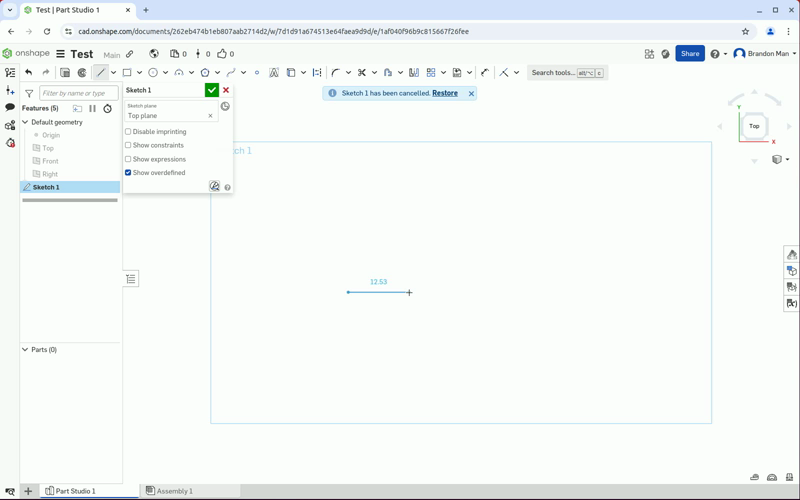
key_up(shift)
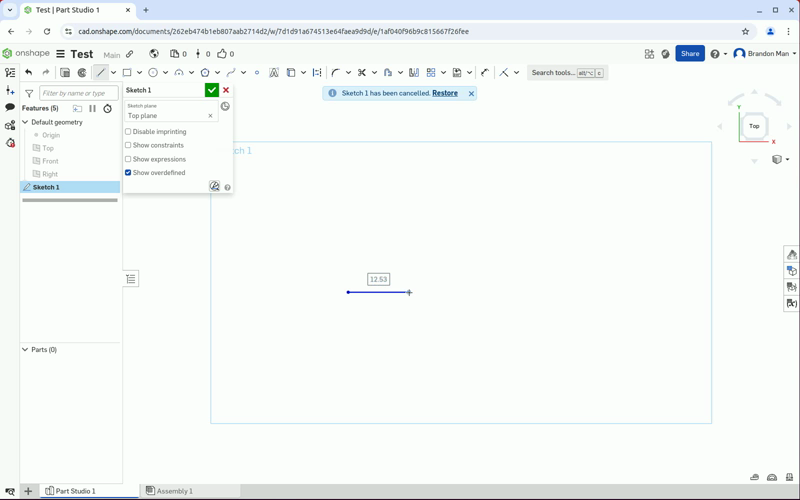
key_down(shift)
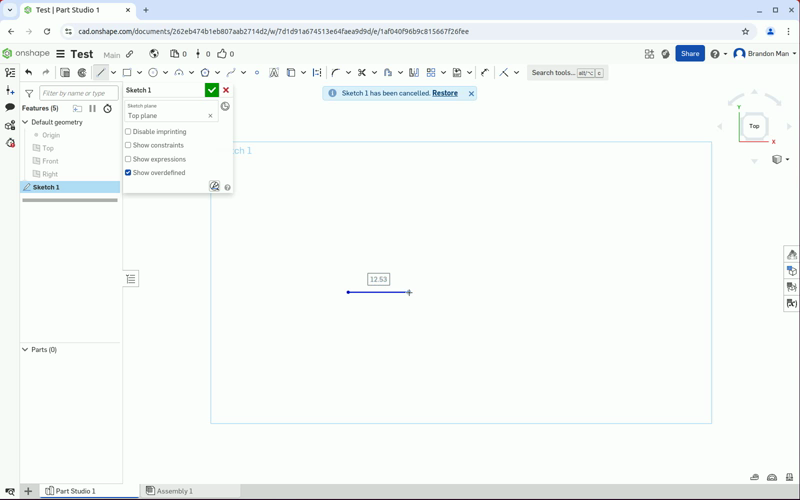
mouse_move(510, 292)
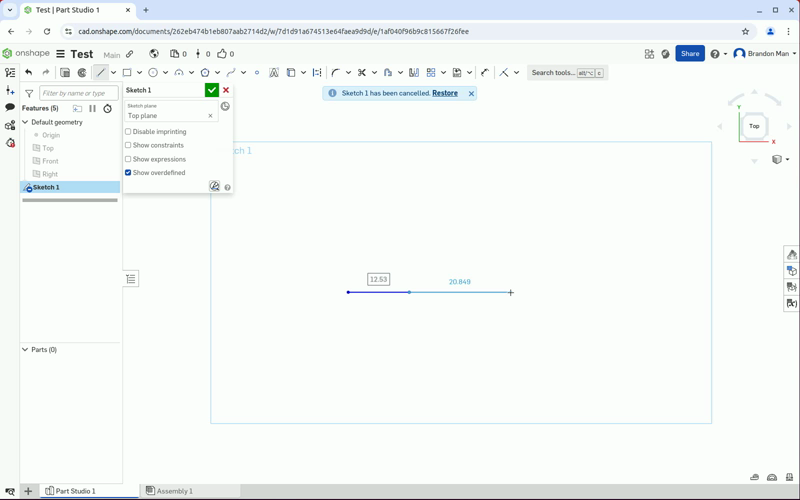
click(510, 292)
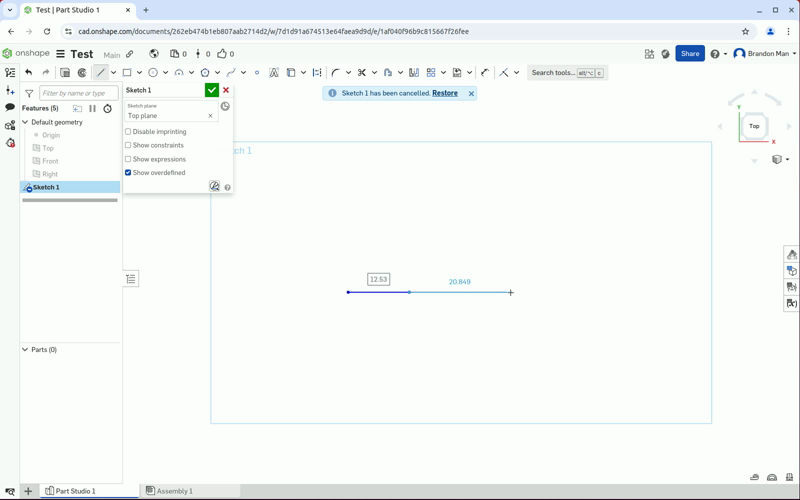
key_up(shift)
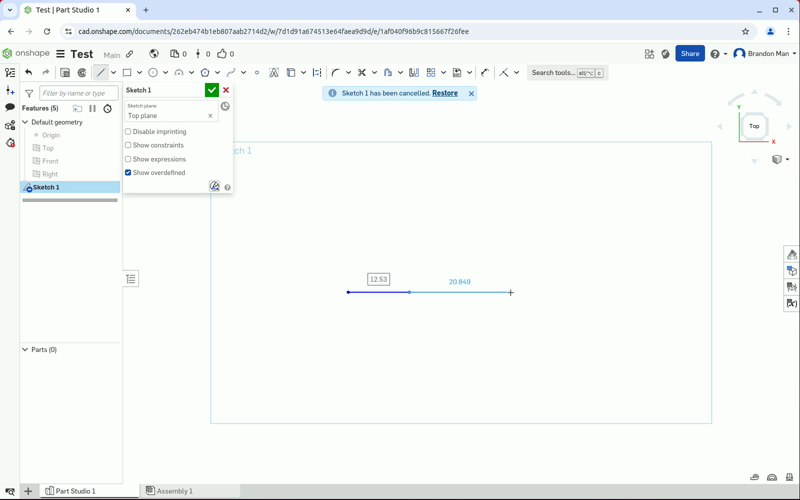
key_down(shift)
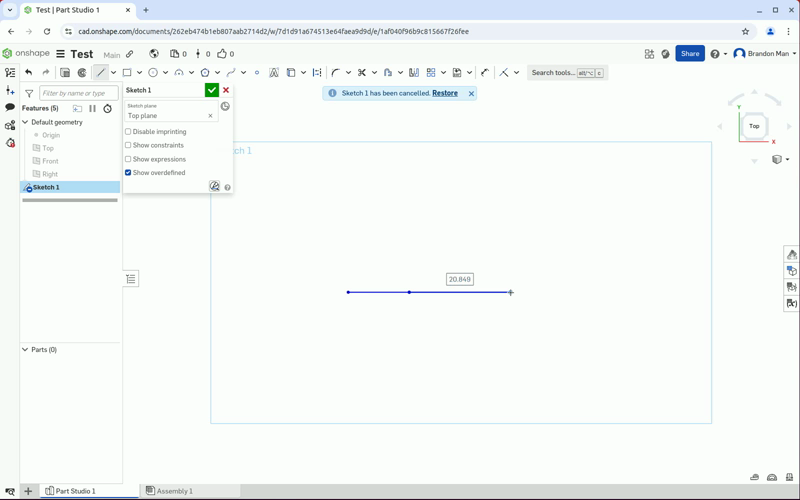
mouse_move(572, 292)
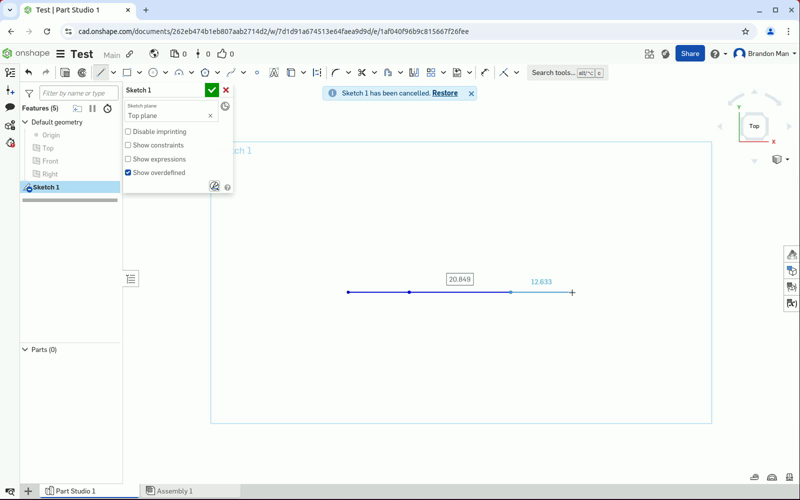
click(572, 292)
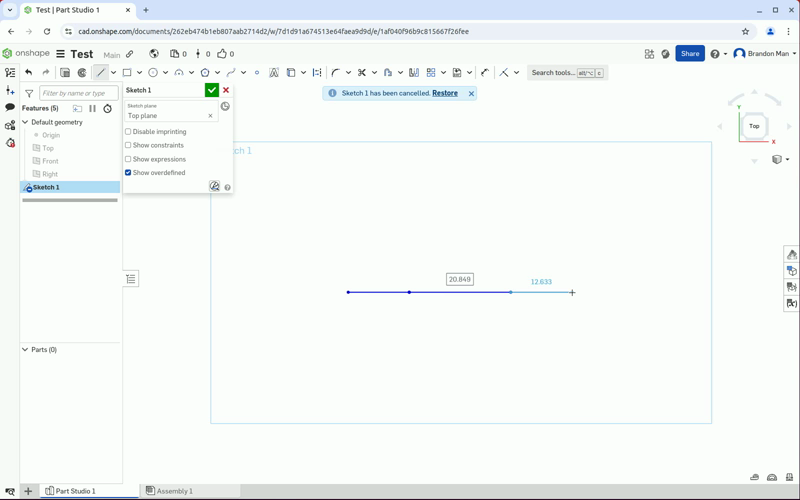
key_up(shift)
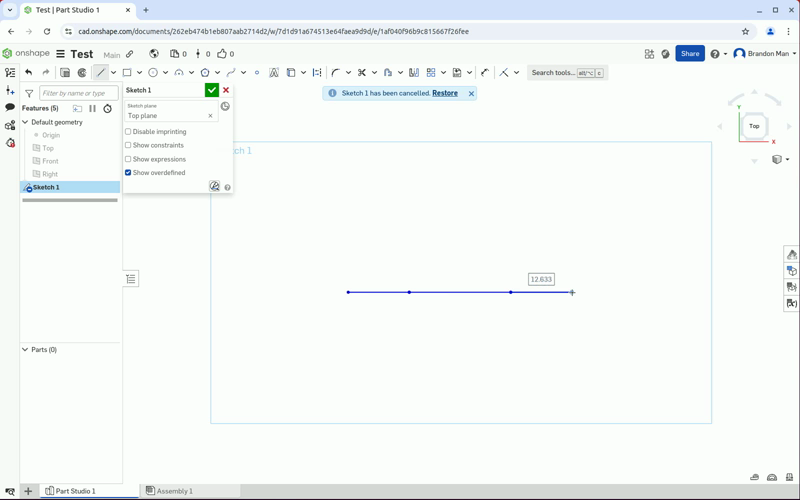
key_down(shift)
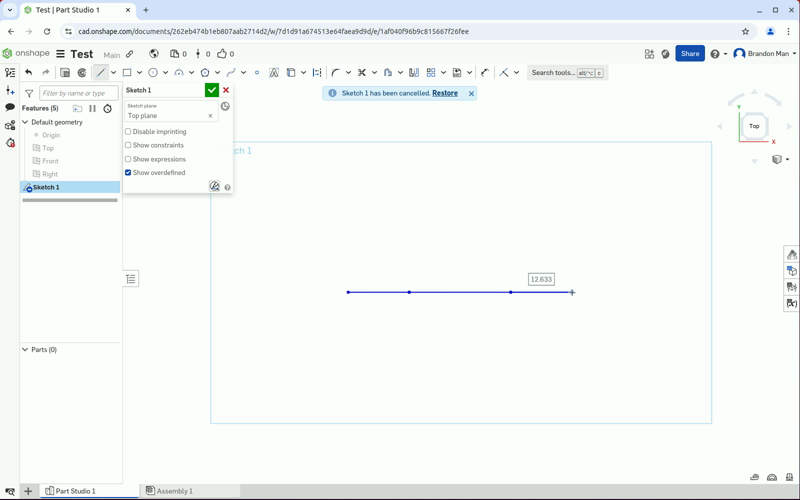
mouse_move(589, 292)
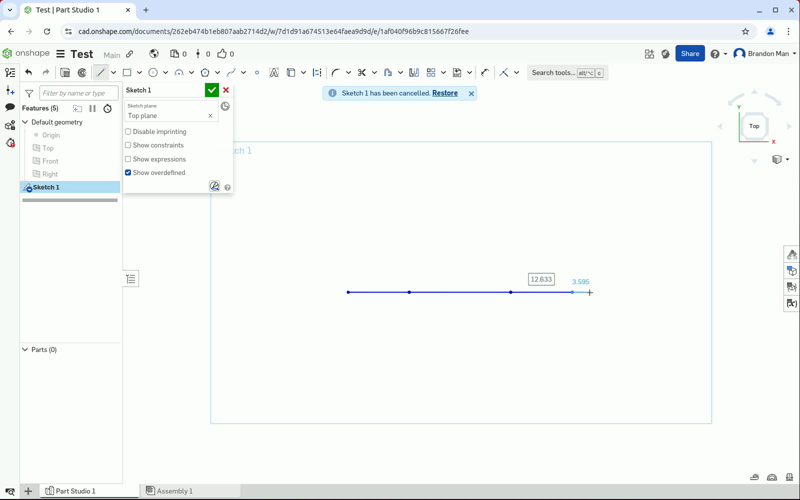
mouse_move(572, 273)
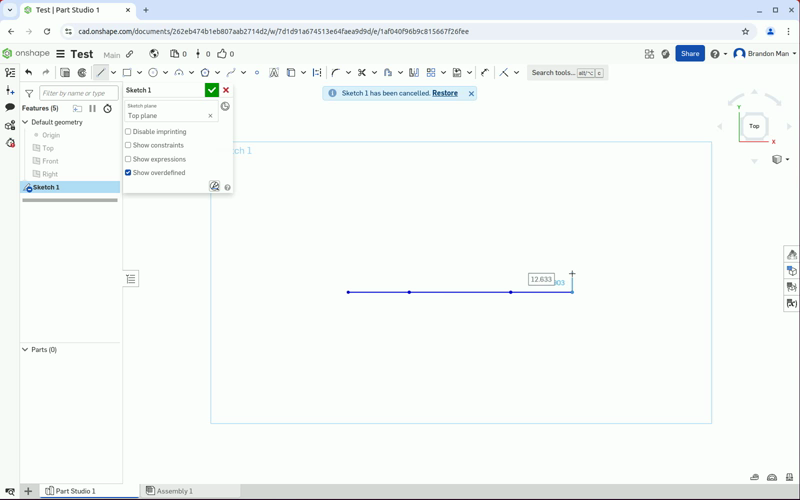
click(572, 273)
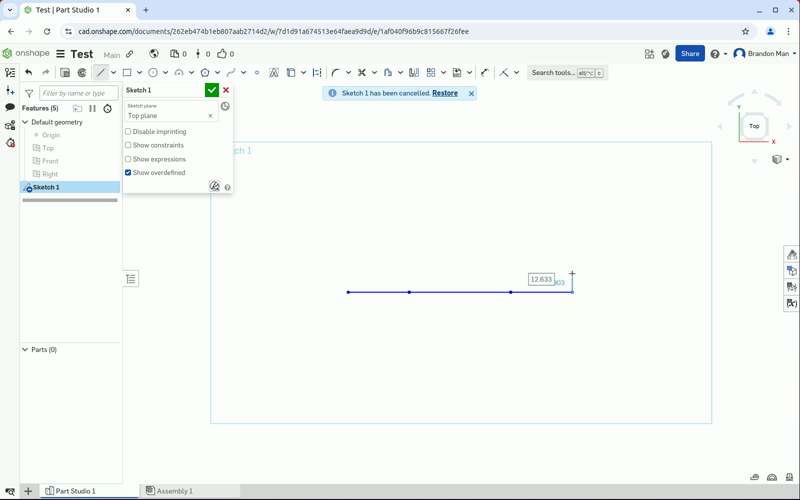
key_up(shift)
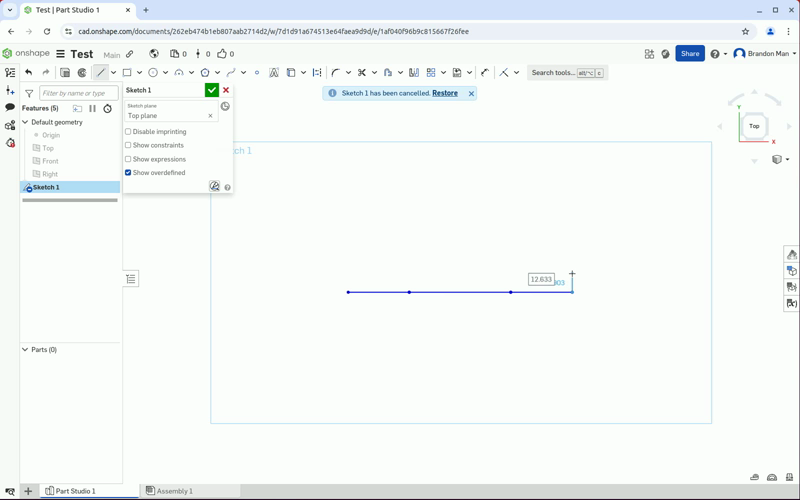
key_down(shift)
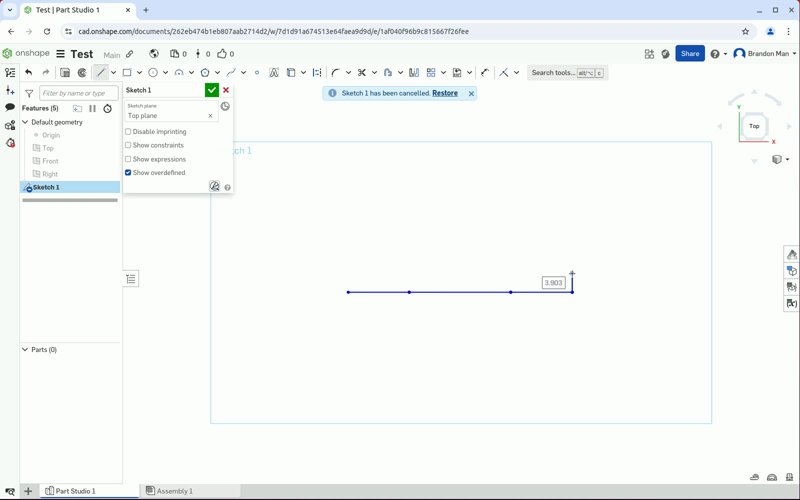
mouse_move(510, 273)
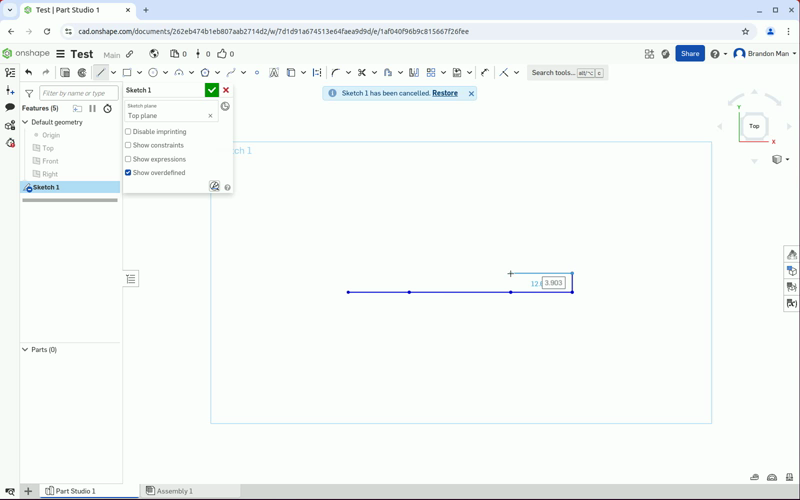
click(510, 273)
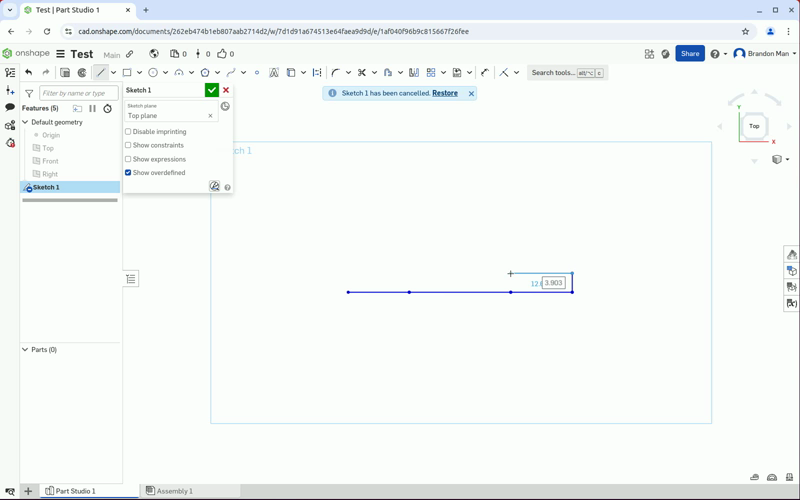
key_up(shift)
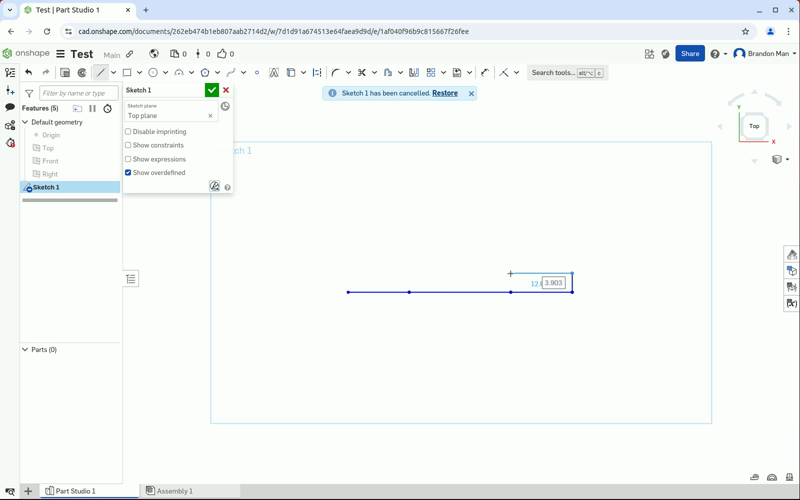
key_down(shift)
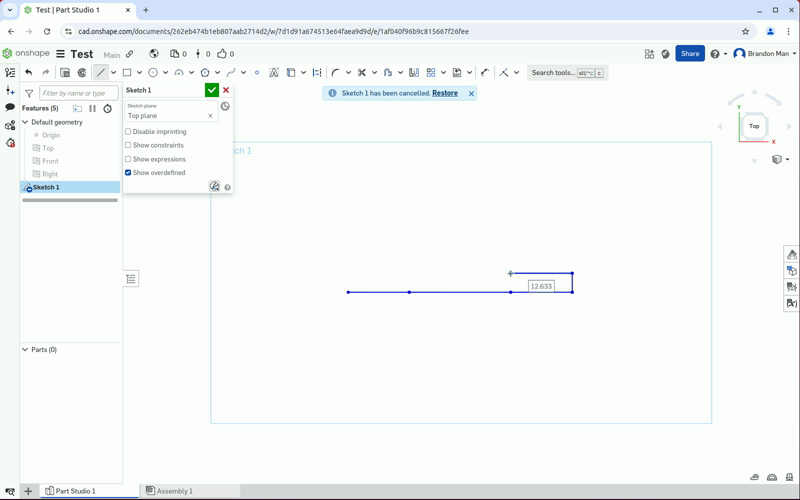
mouse_move(409, 273)
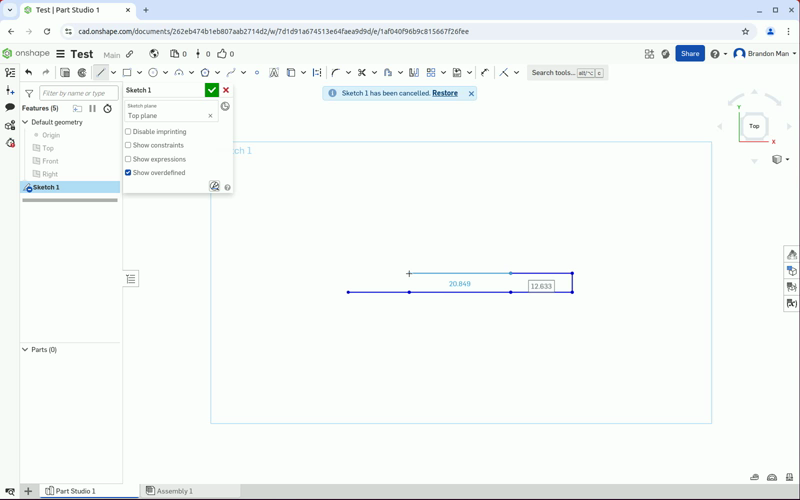
click(409, 273)
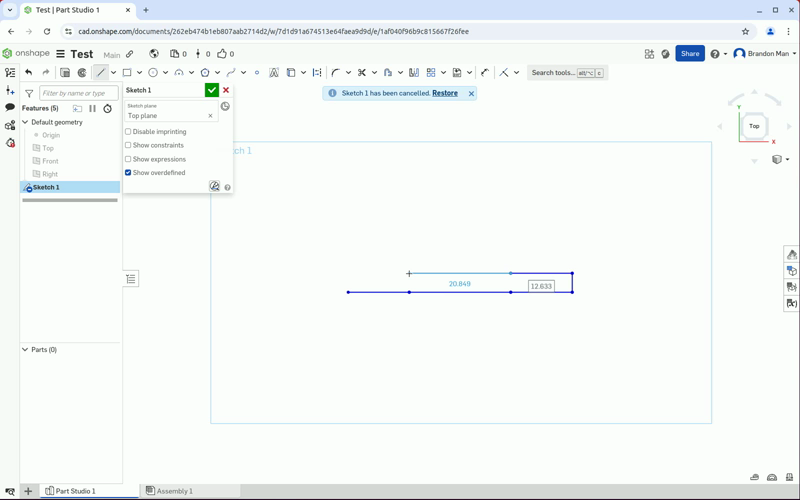
key_up(shift)
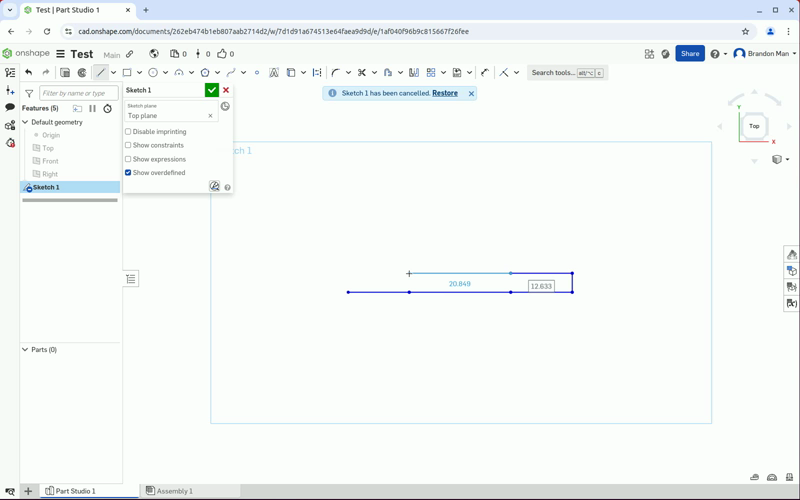
key_down(shift)
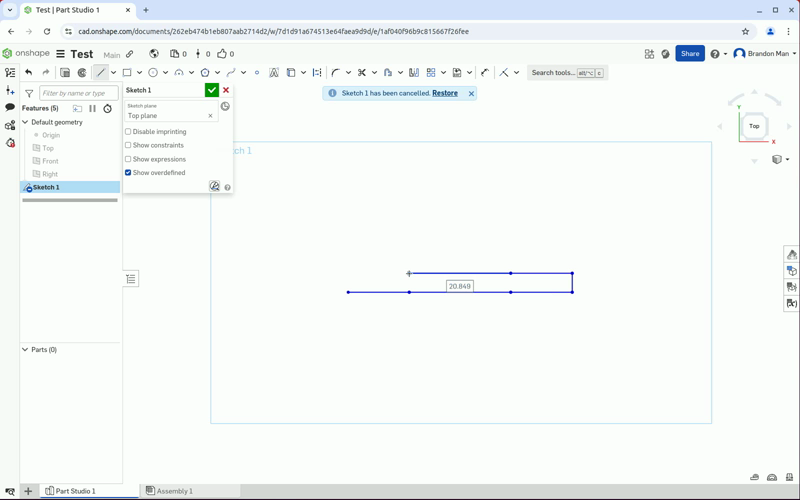
mouse_move(348, 273)
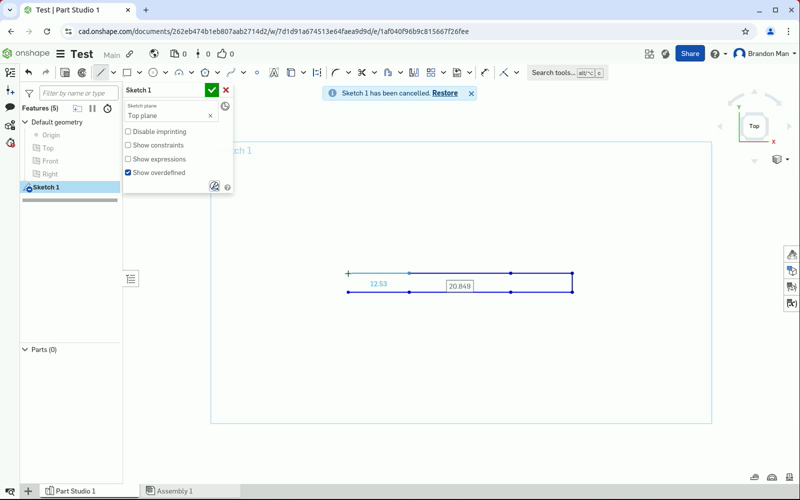
click(348, 273)
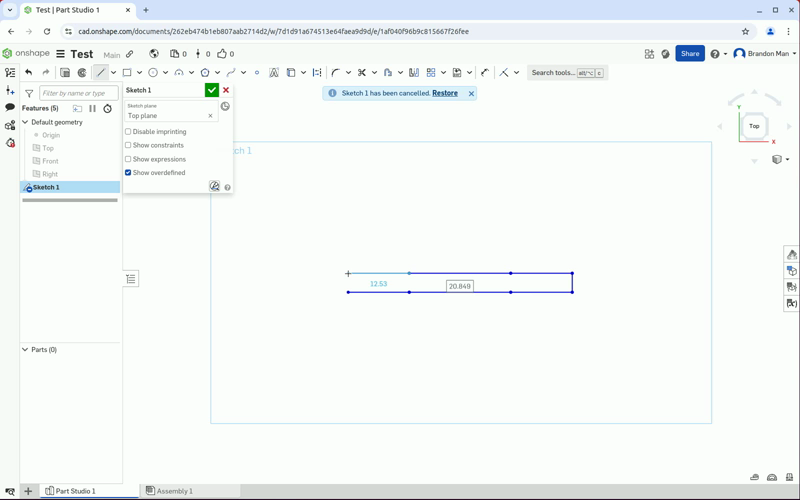
key_up(shift)
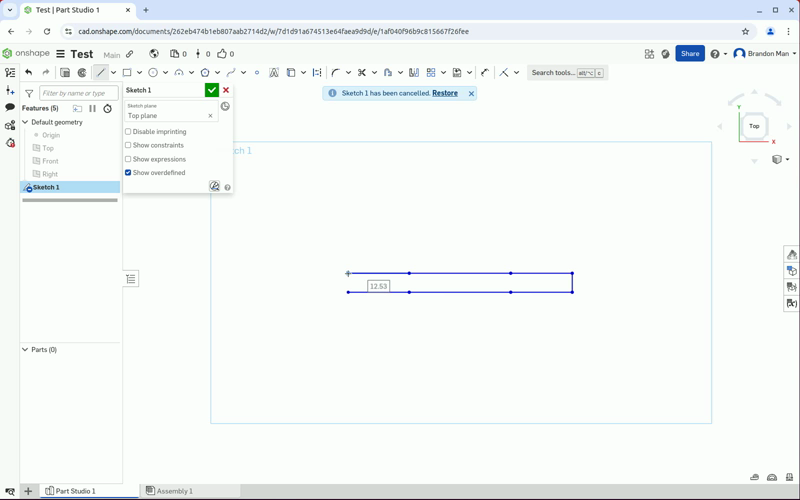
mouse_move(378, 273)
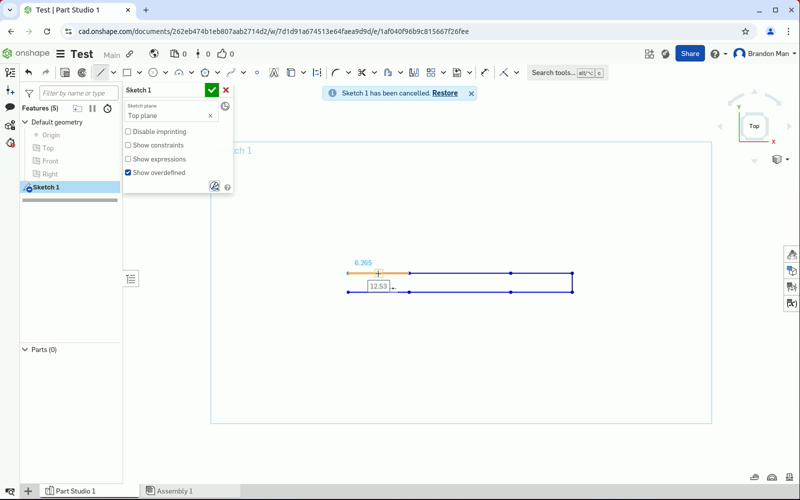
key_down(shift)
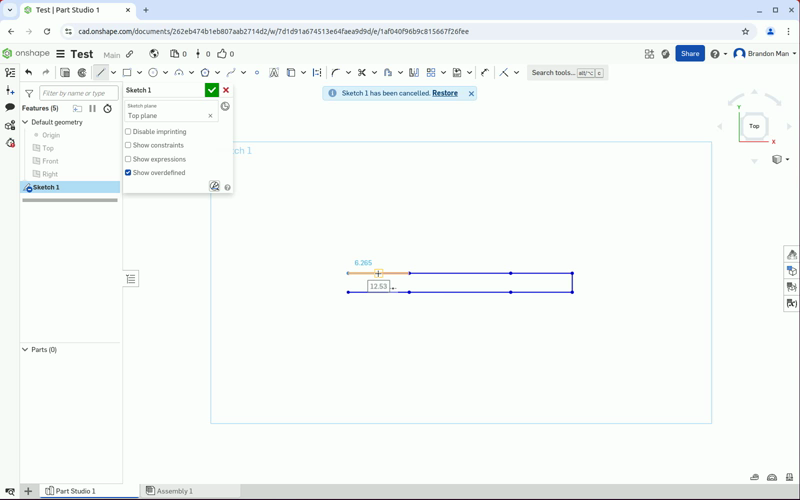
mouse_move(348, 292)
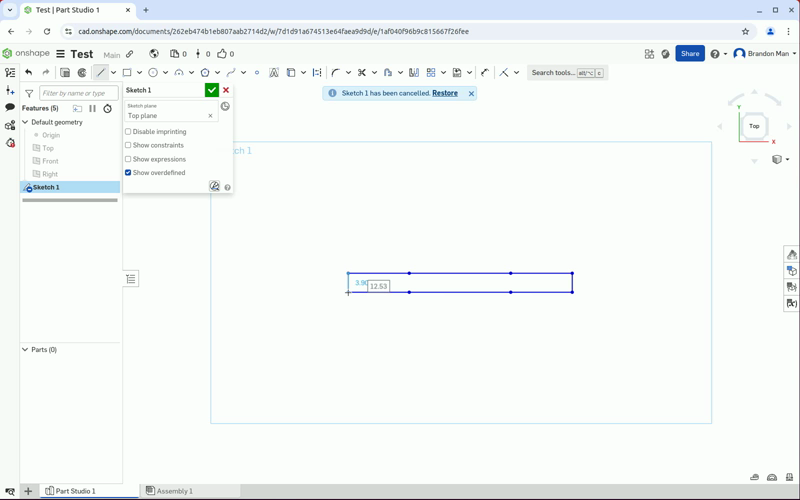
key_up(shift)
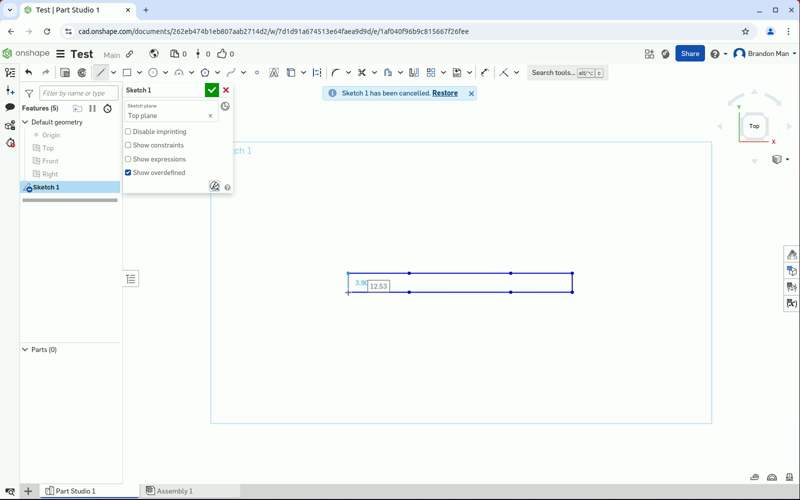
click(348, 292)
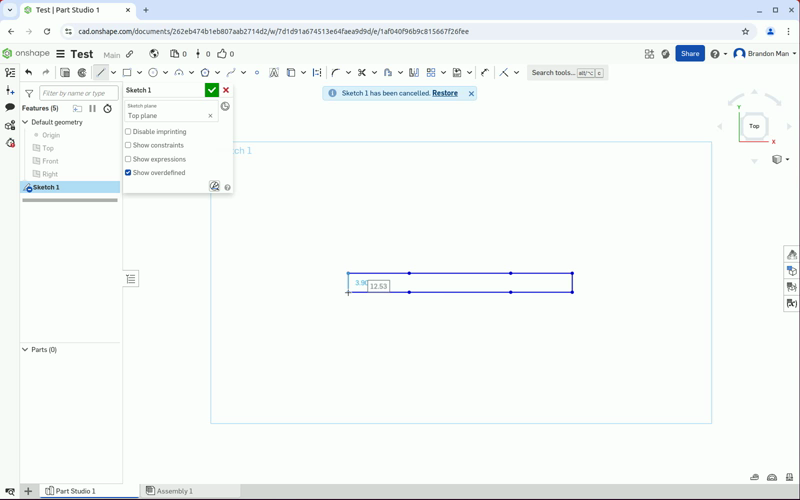
key(esc)
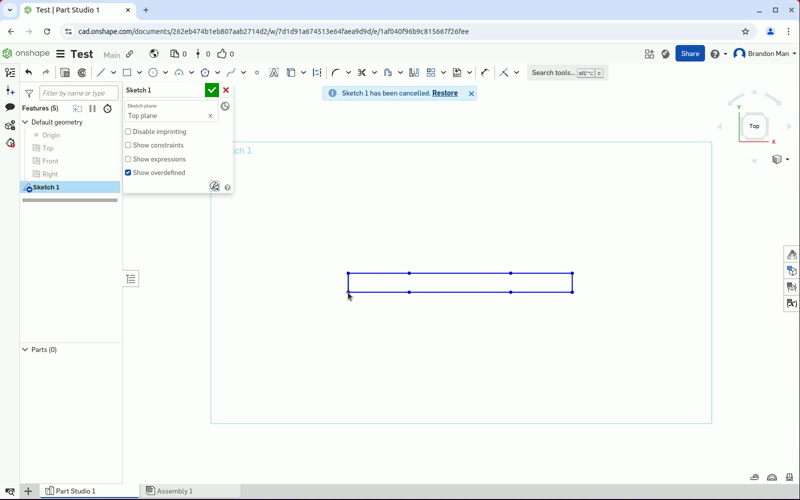
mouse_move(424, 279)
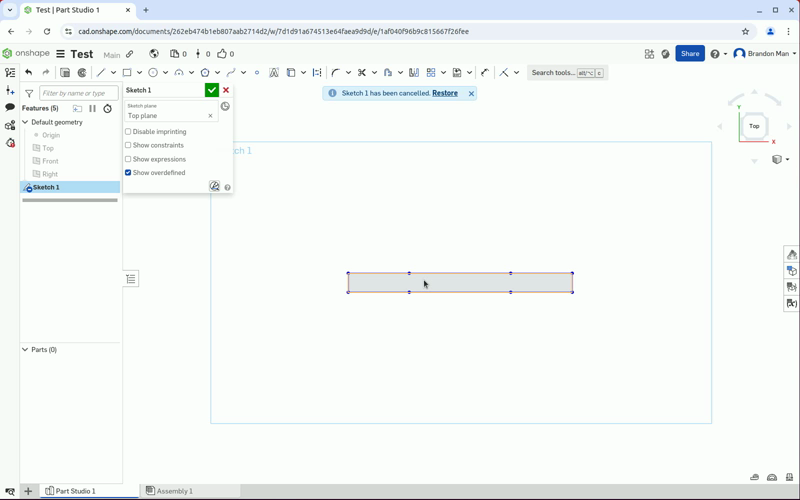
click(424, 279)
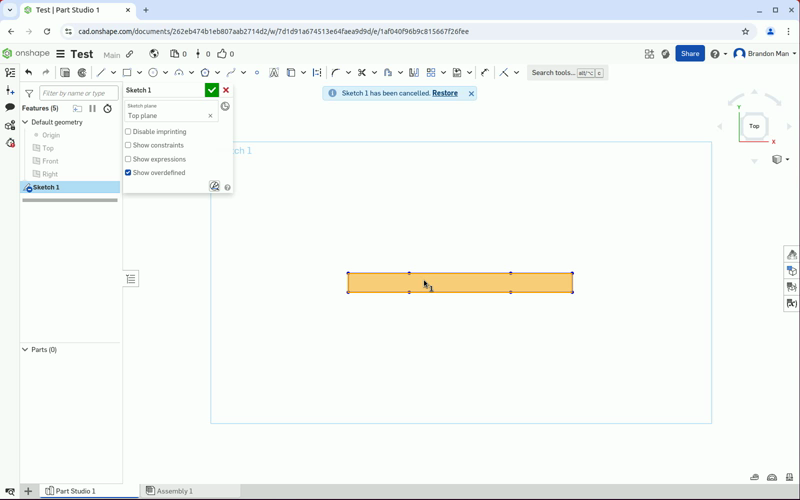
mouse_move(73, 352)
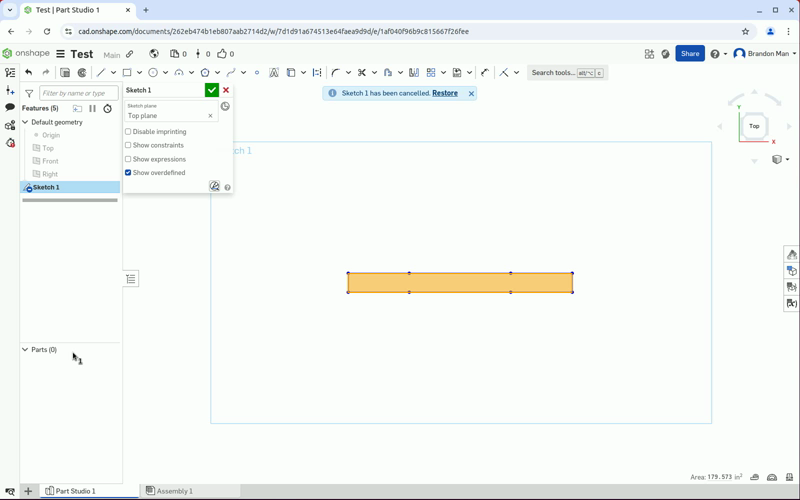
key(shift+y)
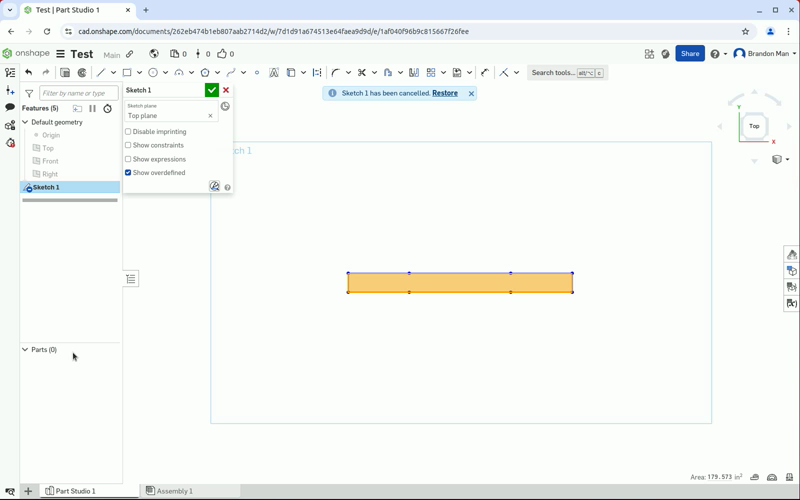
key(shift+e)
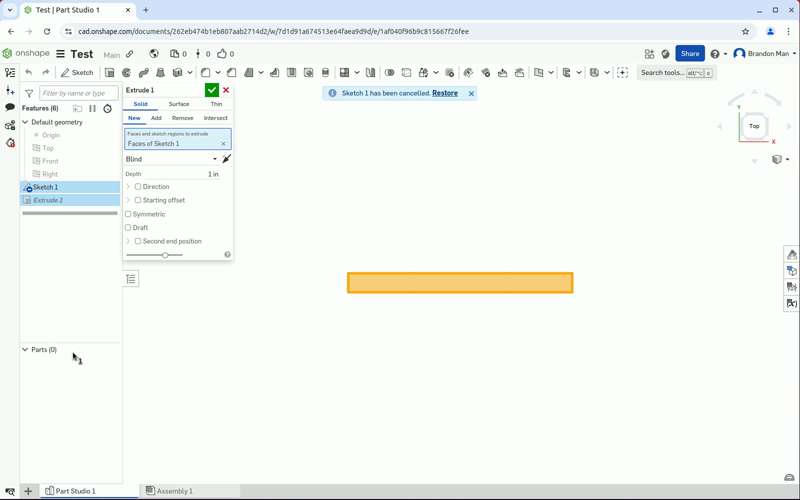
mouse_move(143, 106)
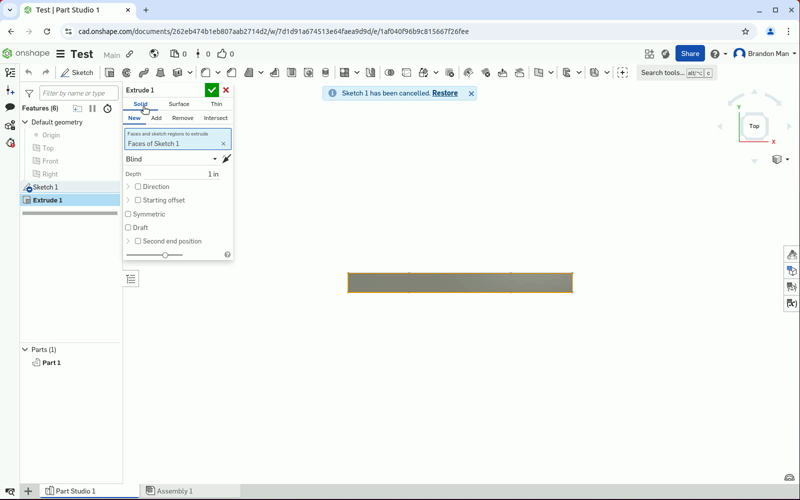
click(143, 106)
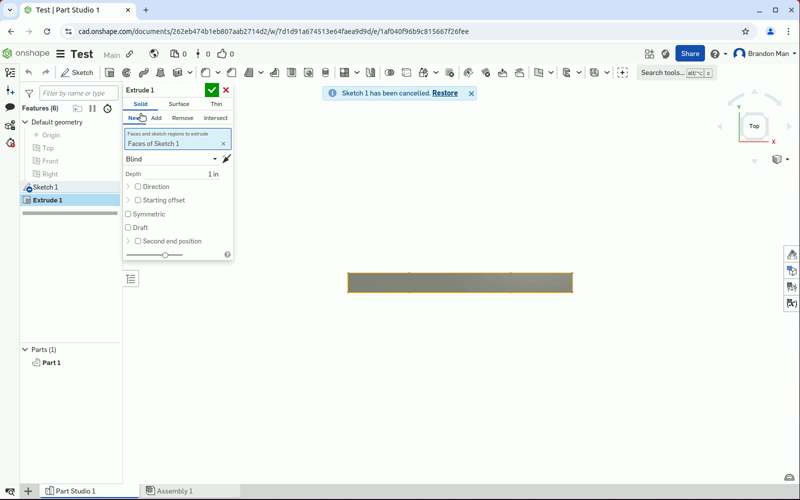
mouse_move(137, 120)
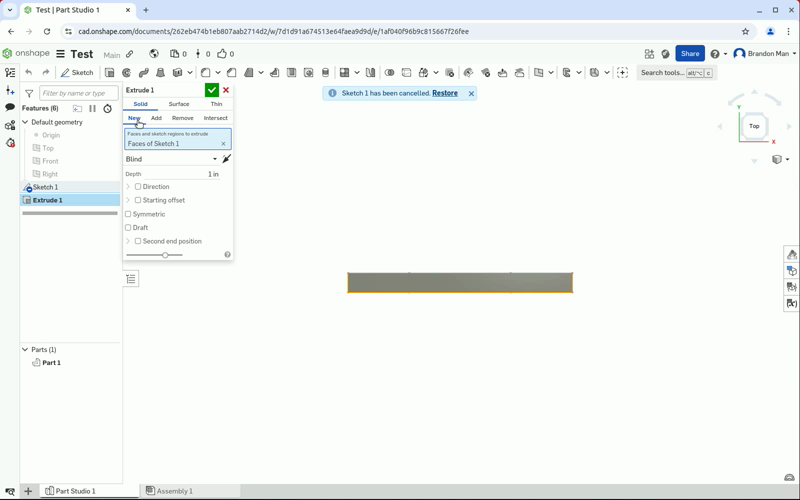
click(137, 120)
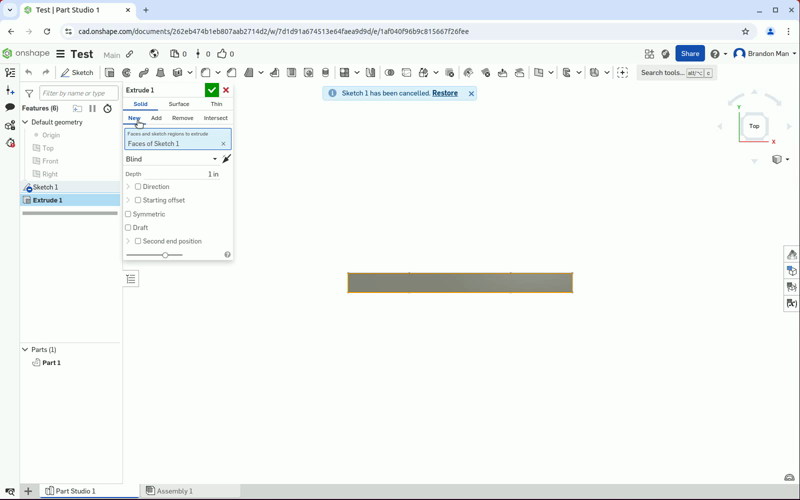
key(tab, 4)
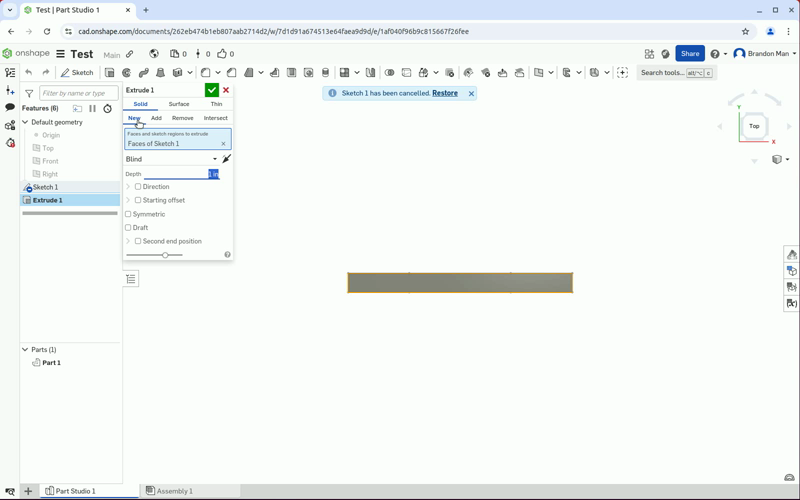
text(0.963)
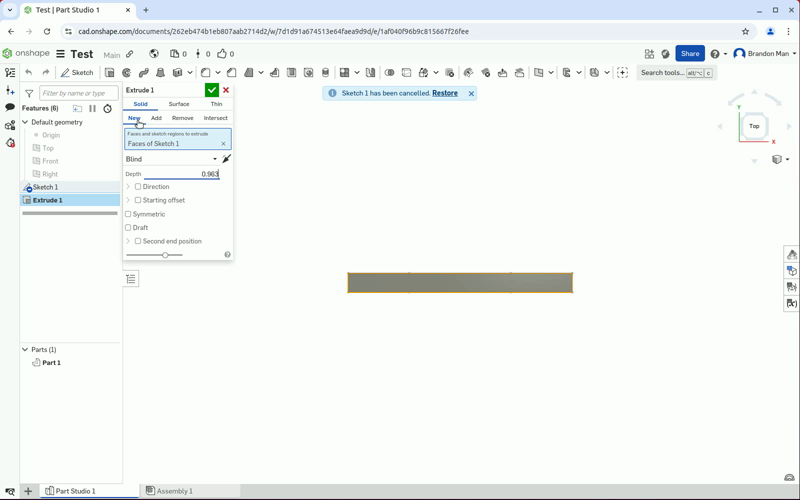
key(enter)
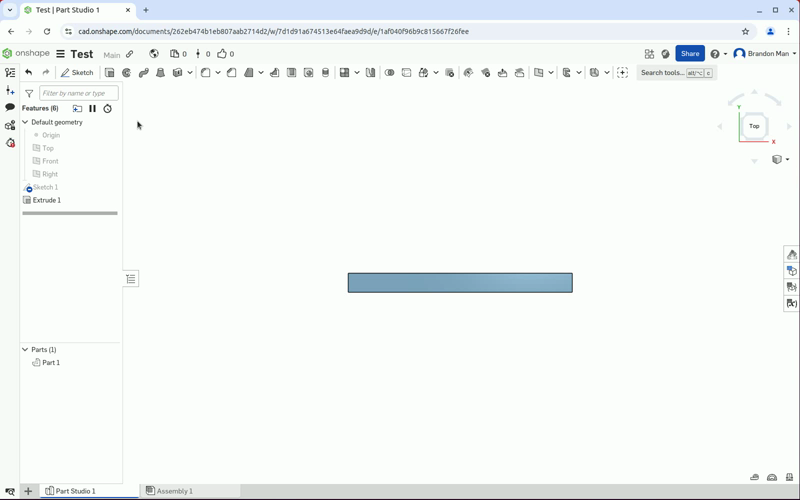
key(shift+h)
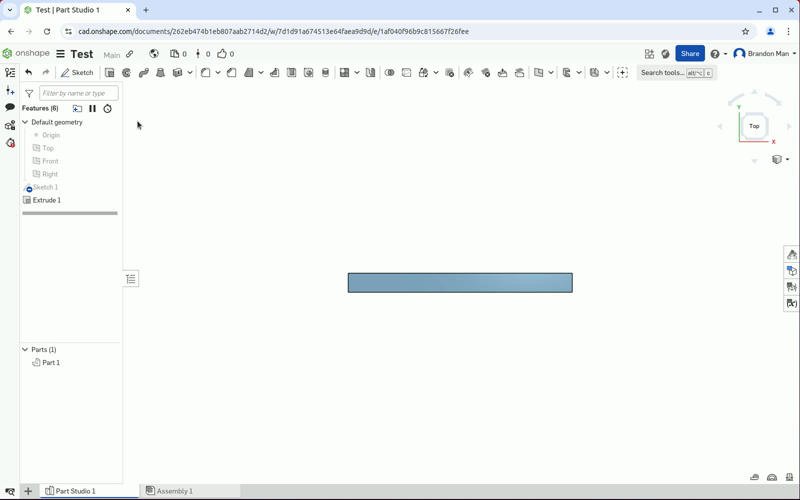
key(shift+h)
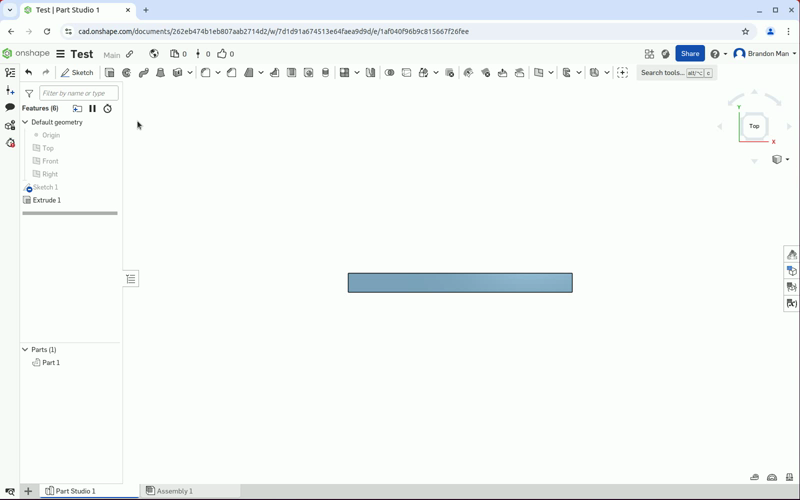
mouse_move(73, 189)
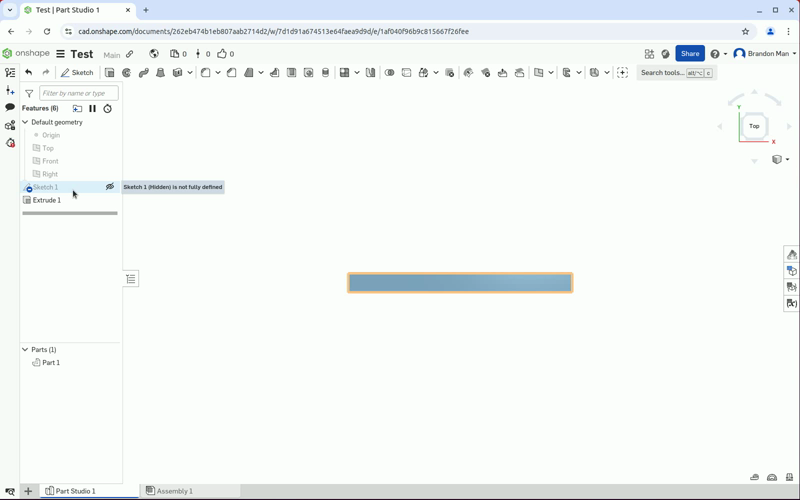
click(73, 189)
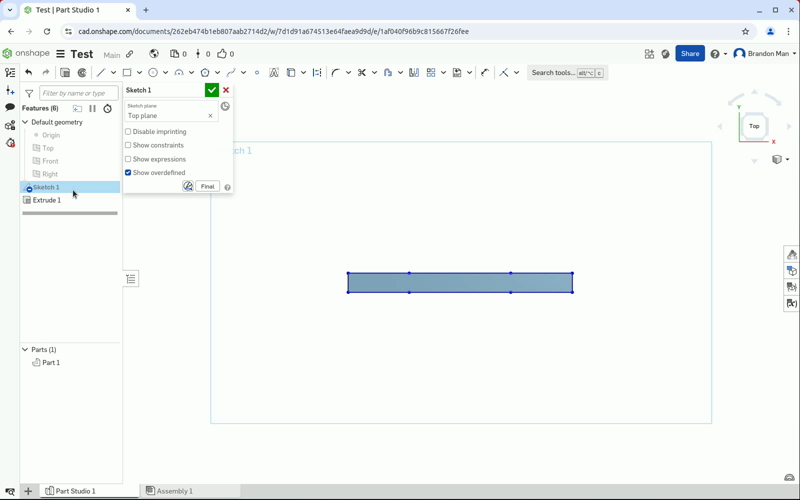
mouse_move(229, 92)
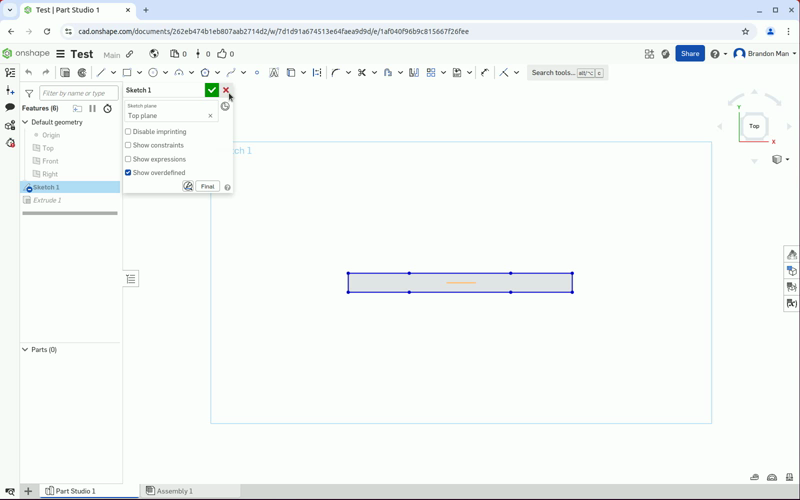
click(229, 92)
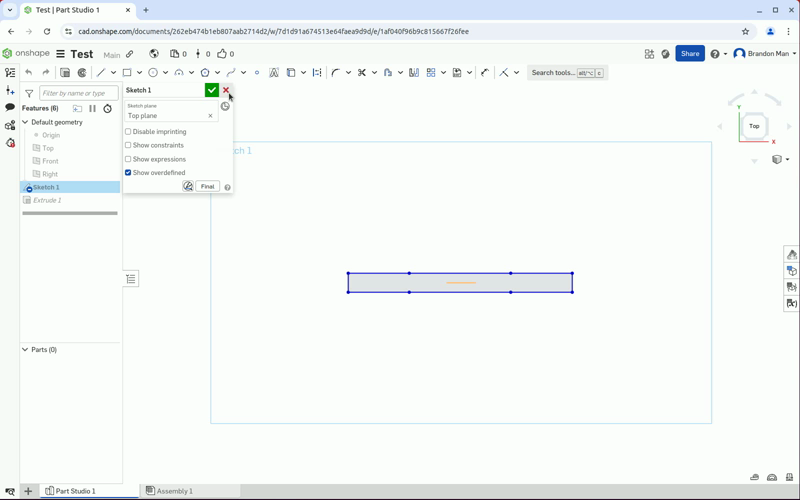
key(shift+s)
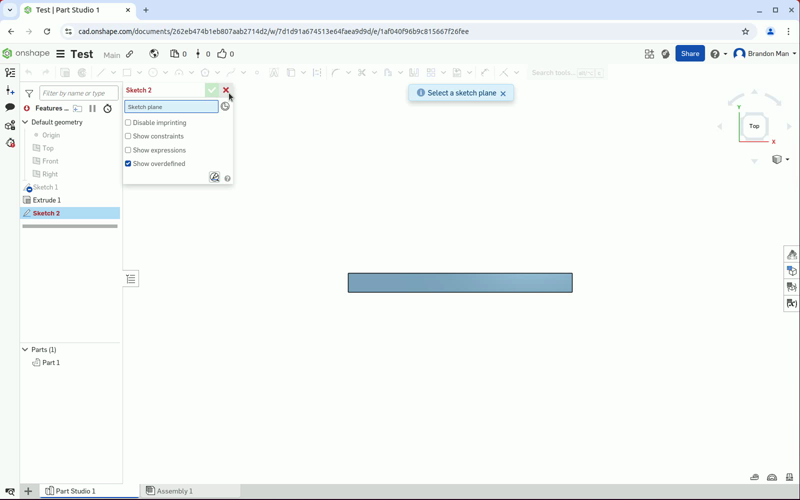
mouse_move(73, 150)
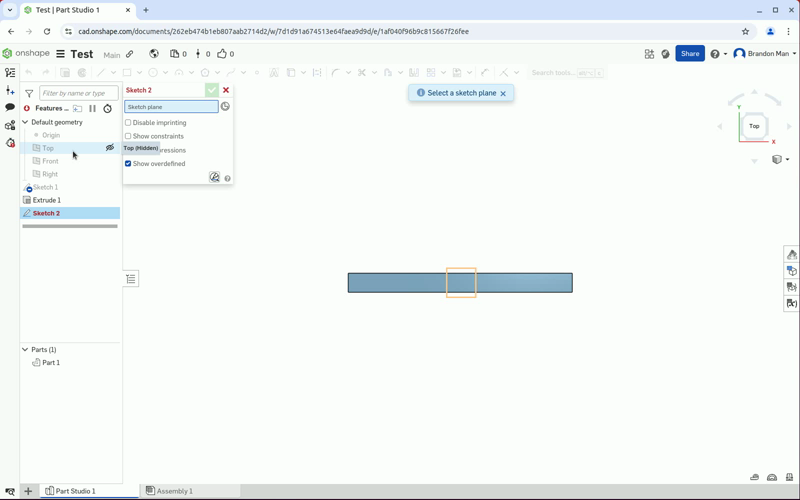
click(73, 150)
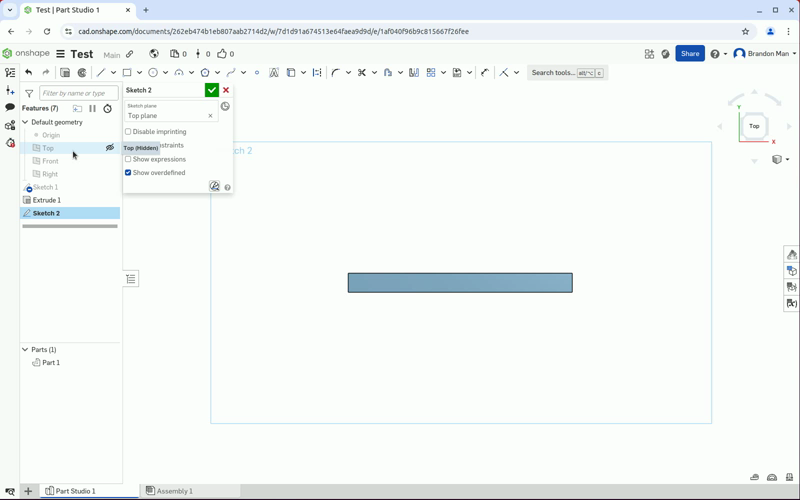
mouse_move(73, 352)
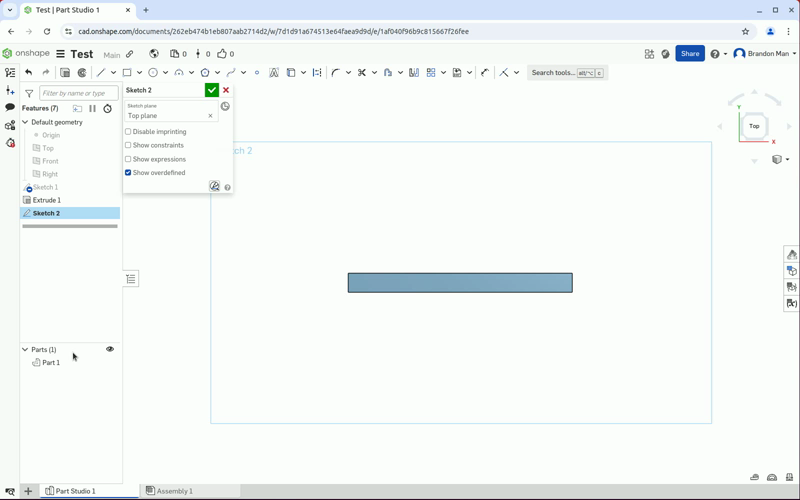
key(y)
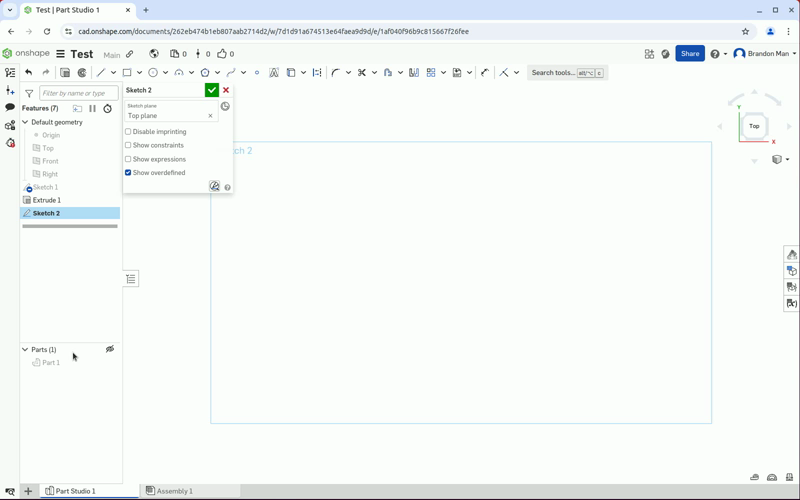
key(l)
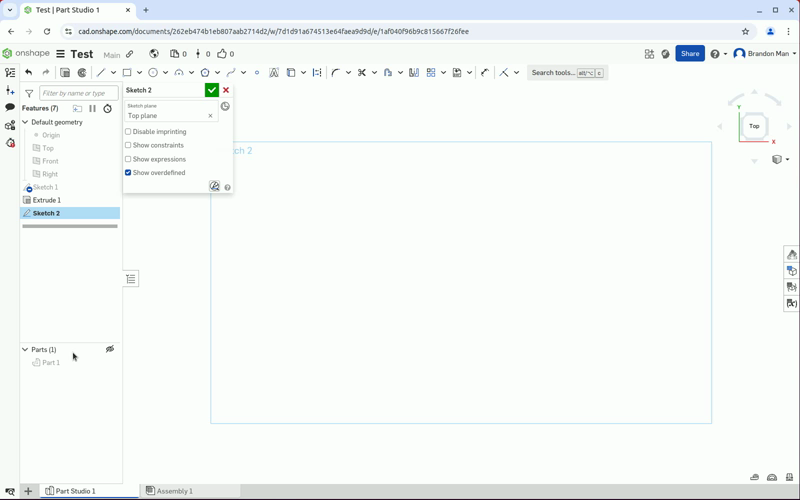
key_down(shift)
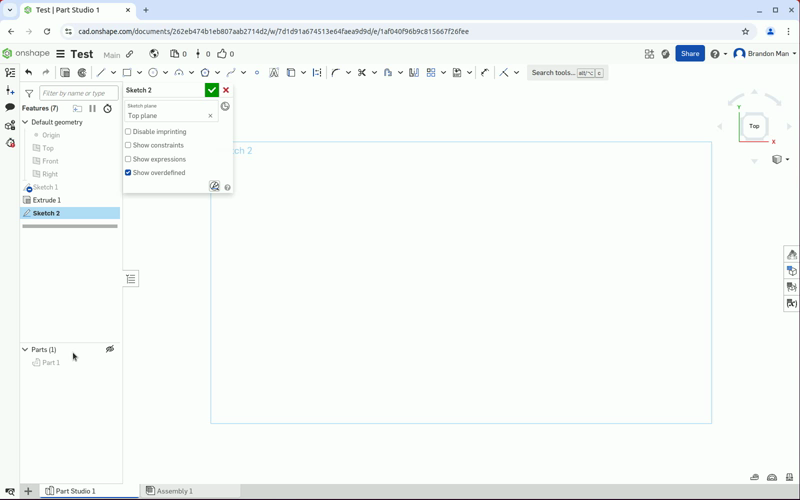
mouse_move(348, 292)
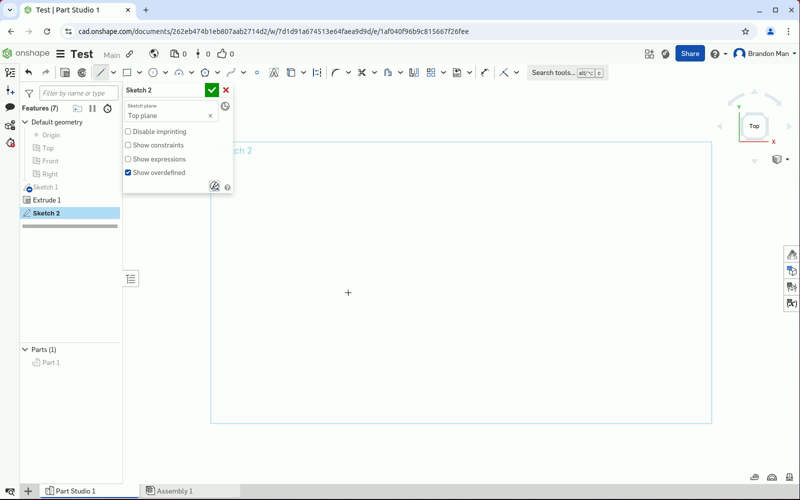
click(348, 292)
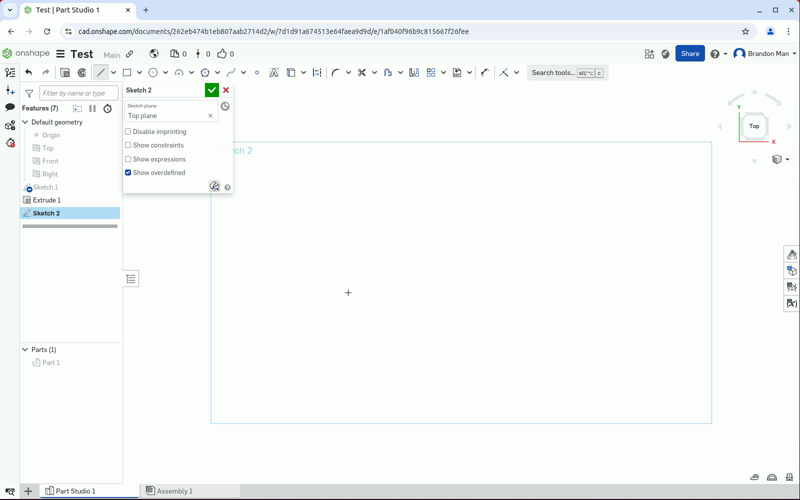
key_up(shift)
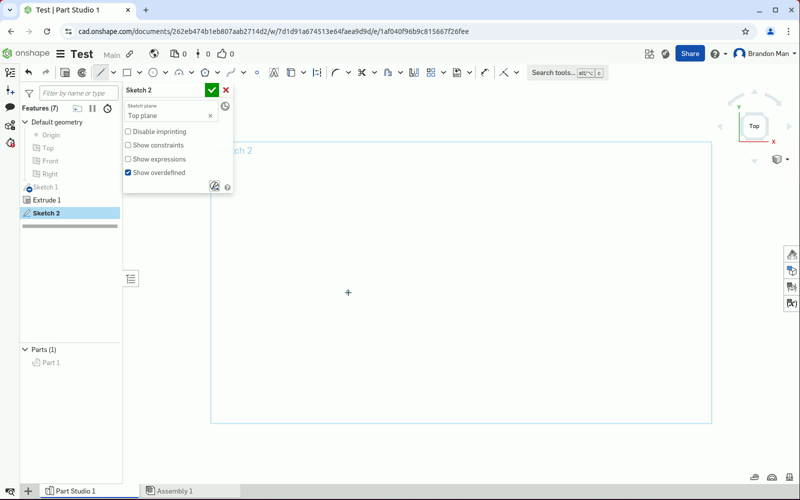
key_down(shift)
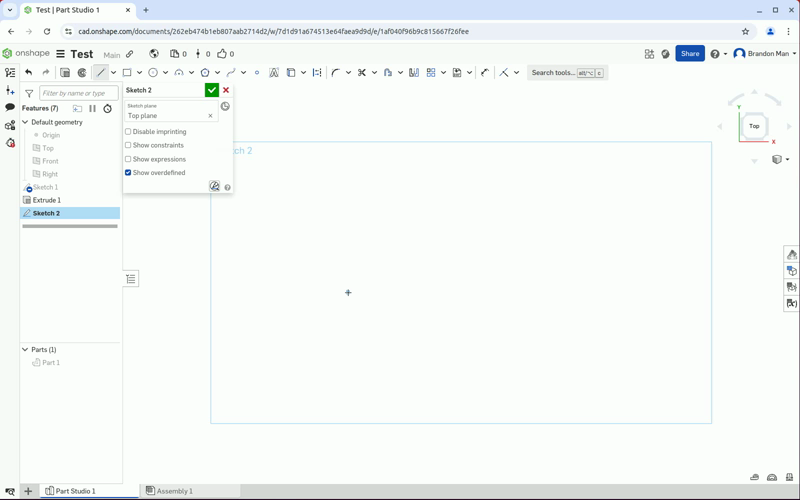
mouse_move(409, 292)
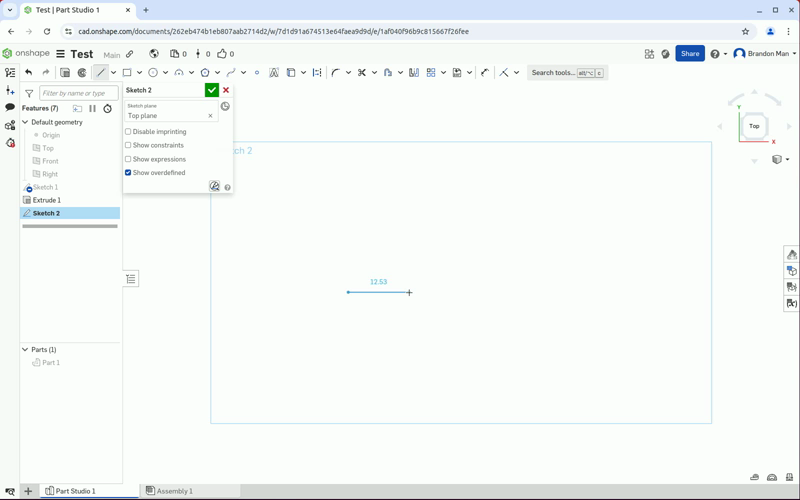
click(409, 292)
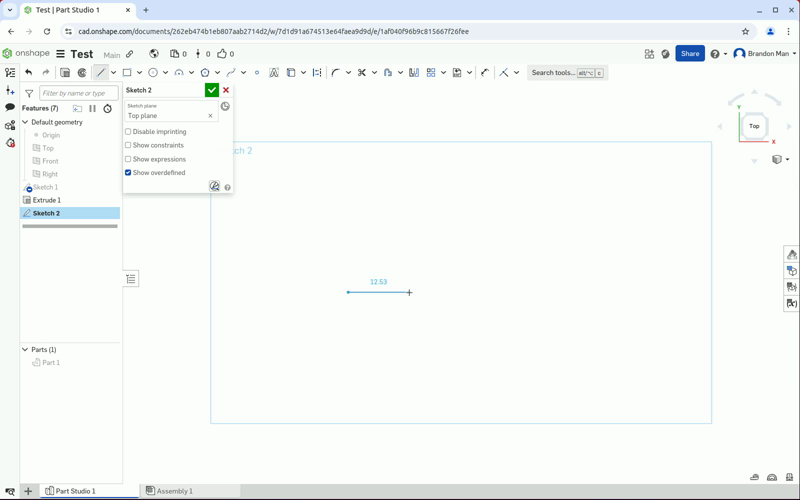
key_up(shift)
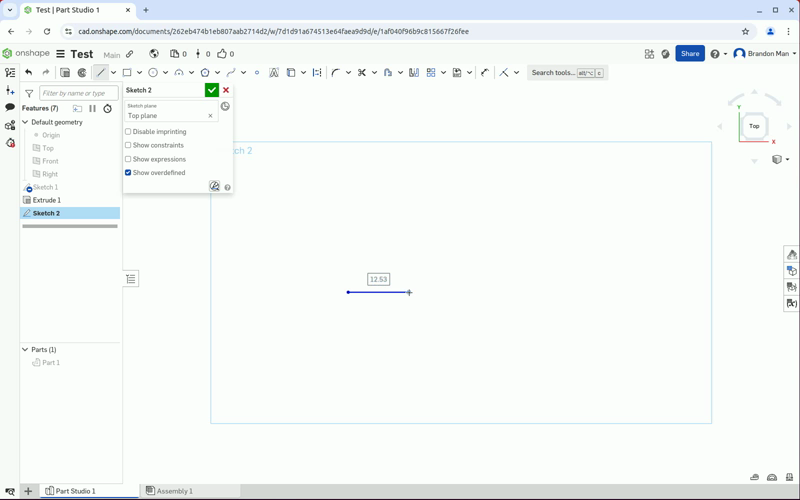
key_down(shift)
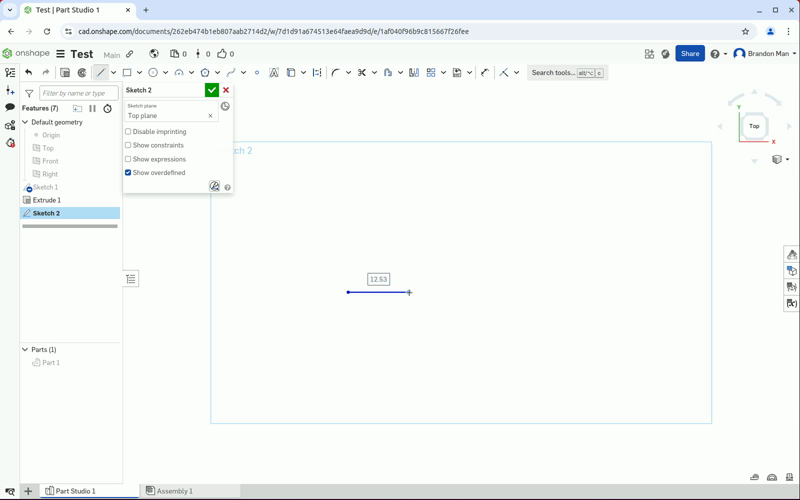
mouse_move(510, 292)
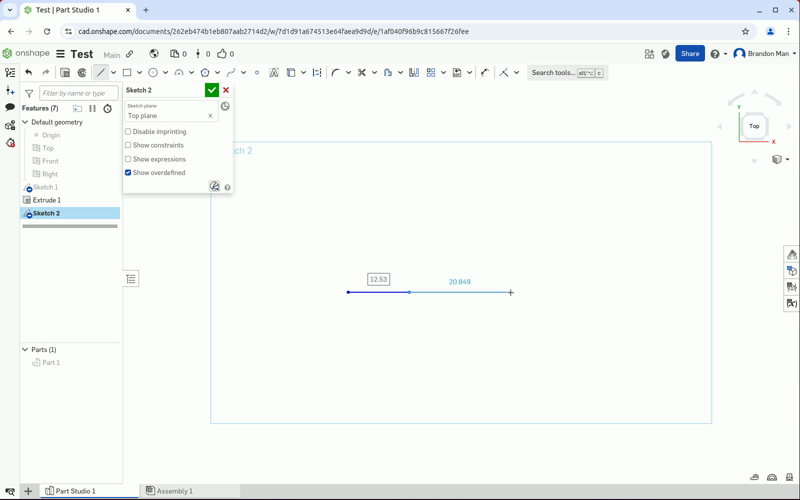
click(510, 292)
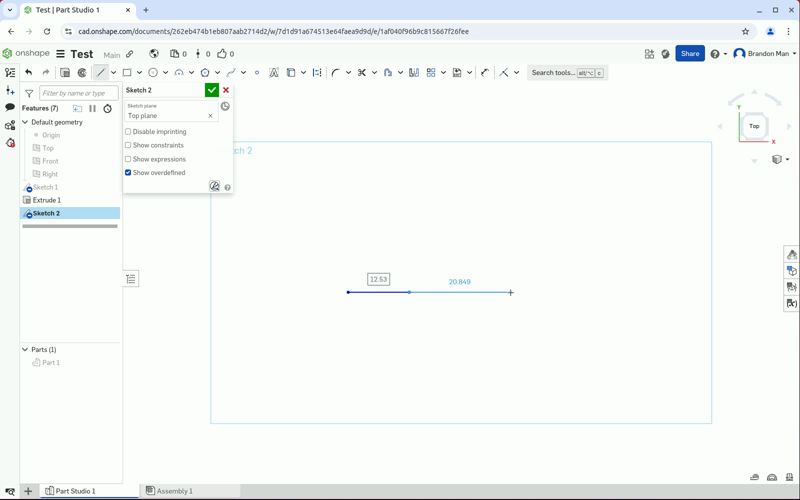
key_up(shift)
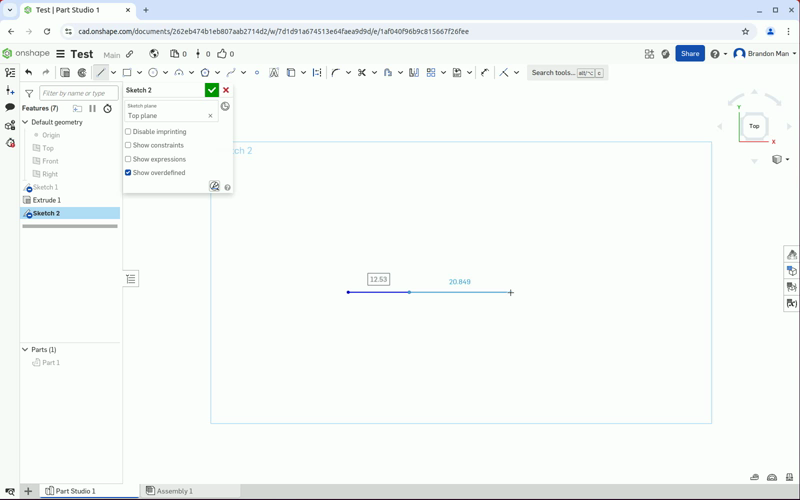
key_down(shift)
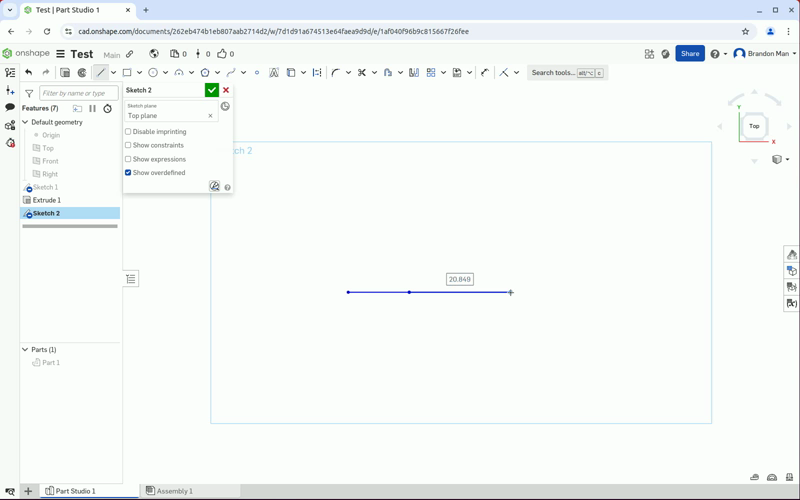
mouse_move(572, 292)
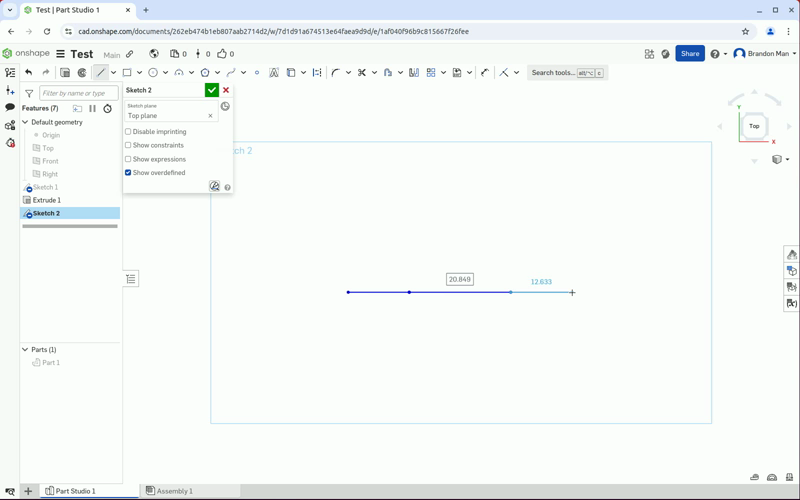
click(572, 292)
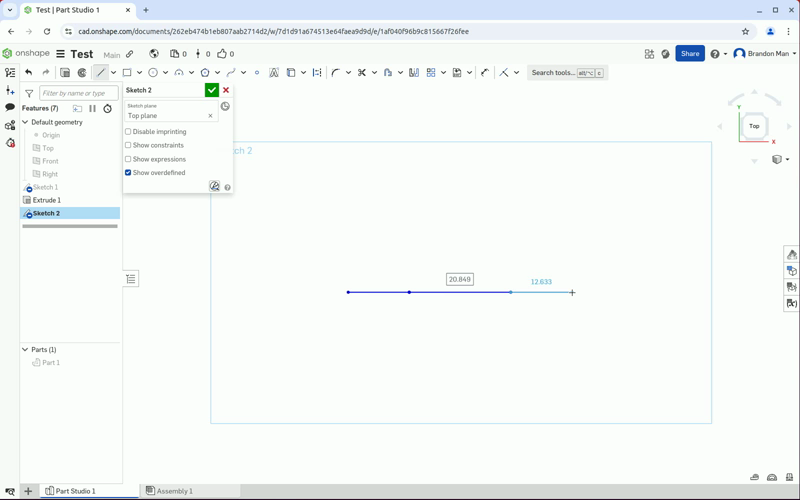
key_up(shift)
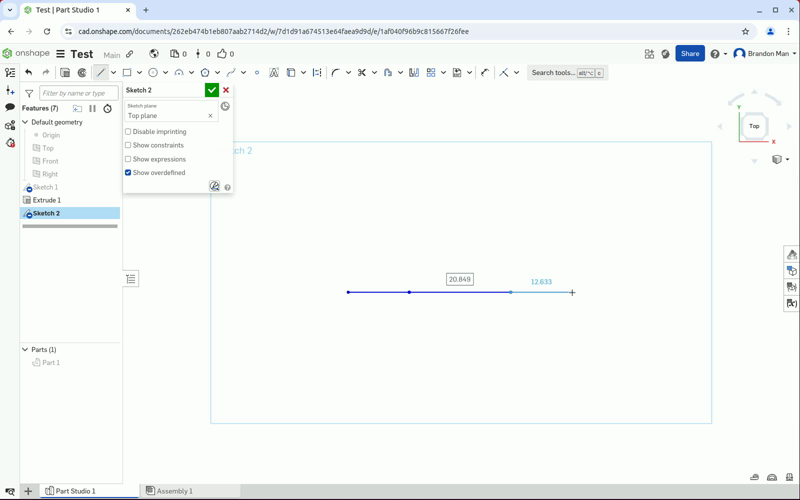
key_down(shift)
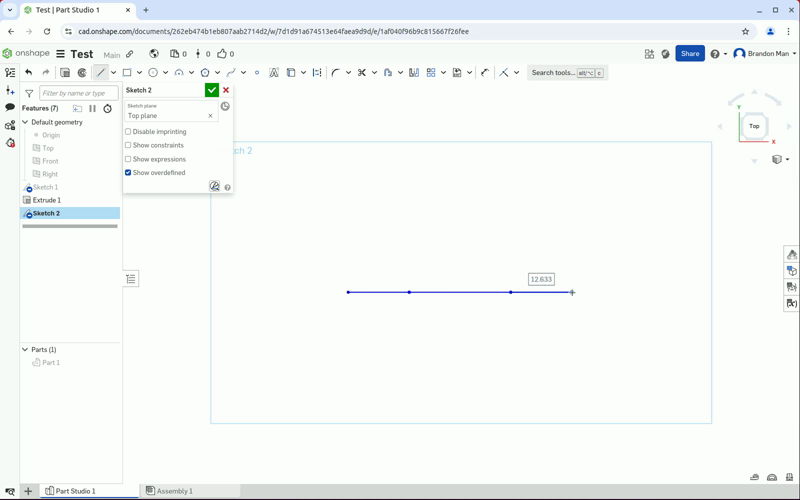
mouse_move(589, 292)
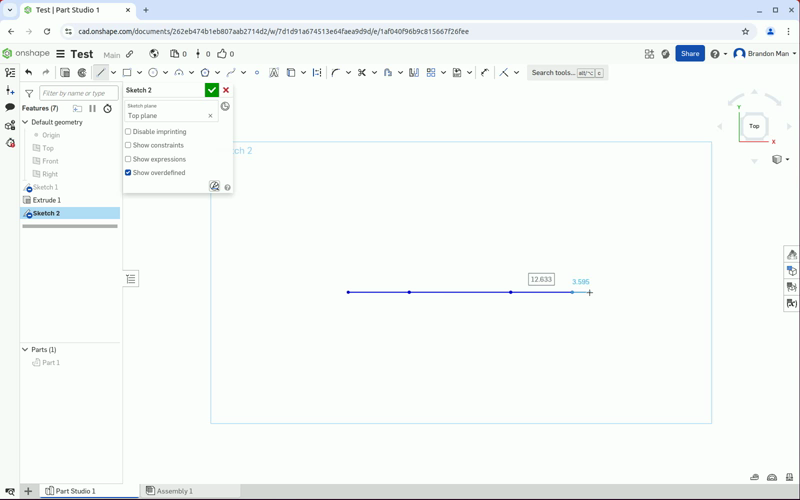
mouse_move(572, 273)
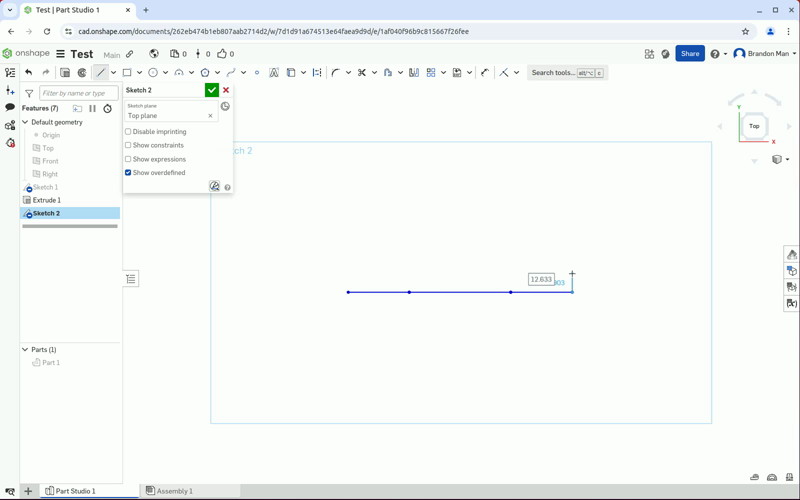
click(572, 273)
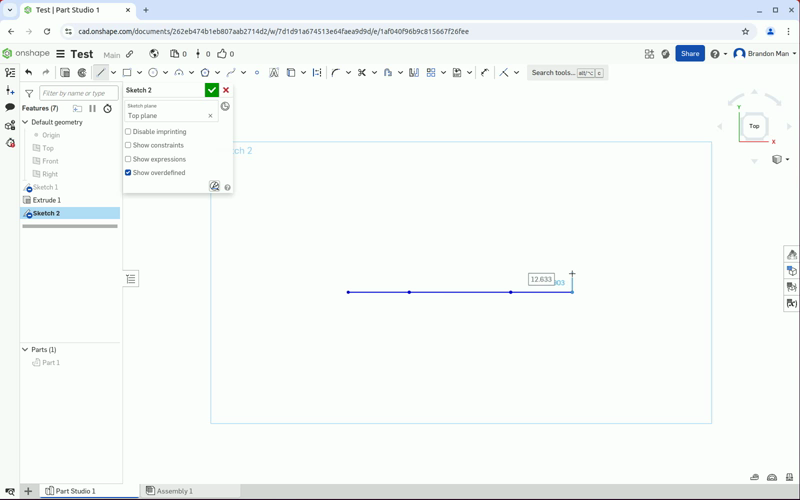
key_up(shift)
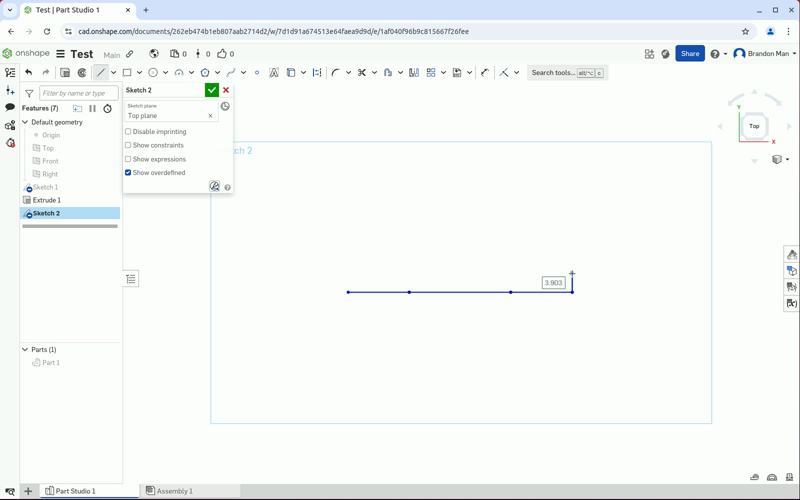
key_down(shift)
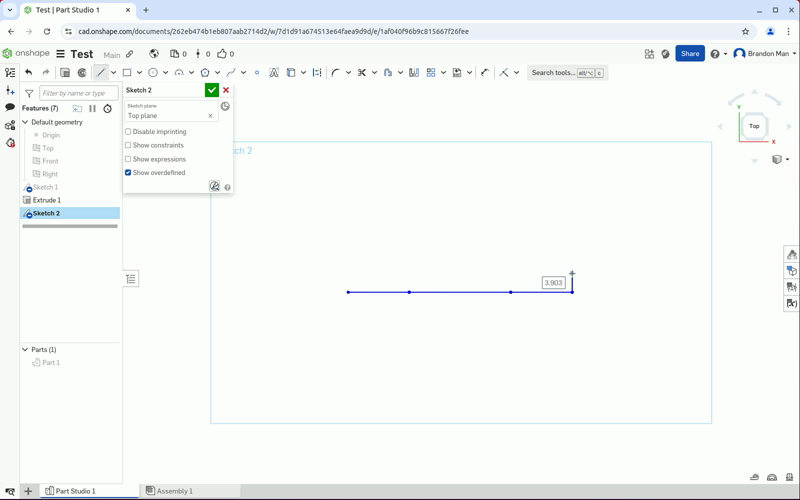
mouse_move(510, 273)
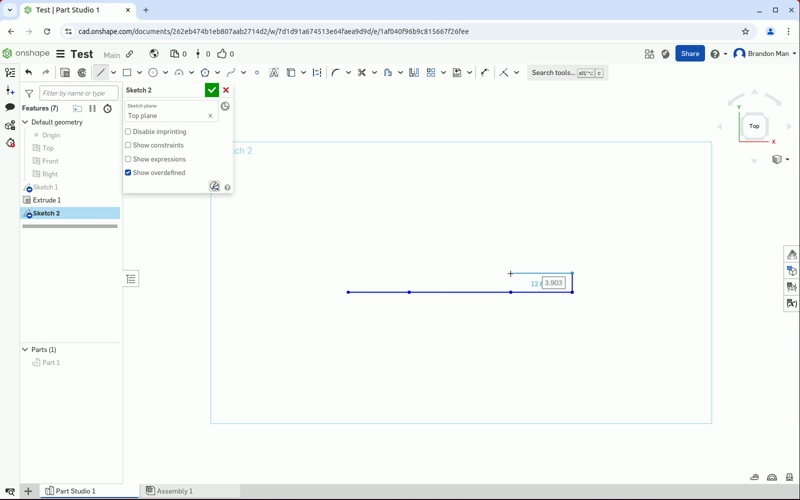
click(510, 273)
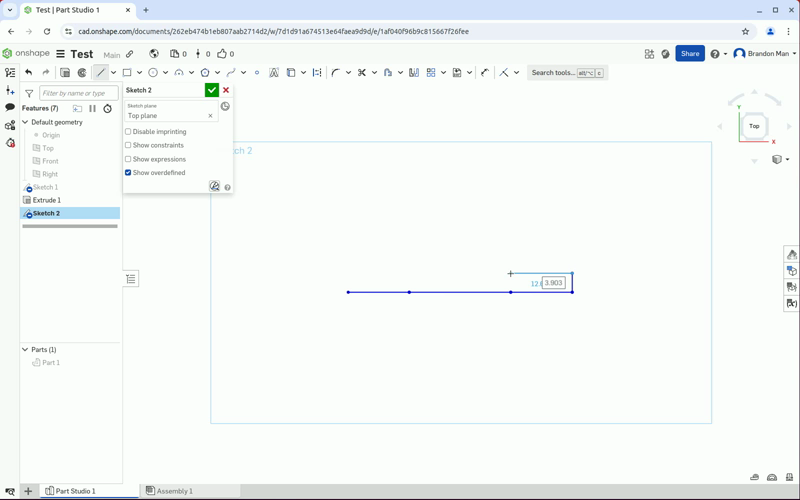
key_up(shift)
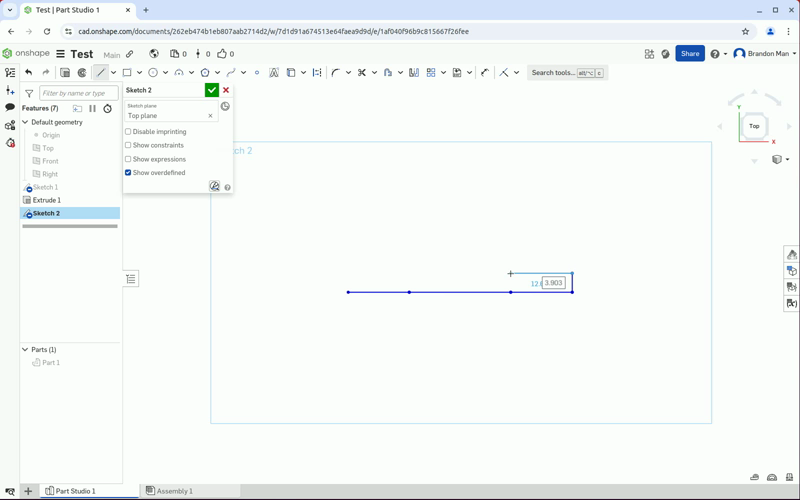
key_down(shift)
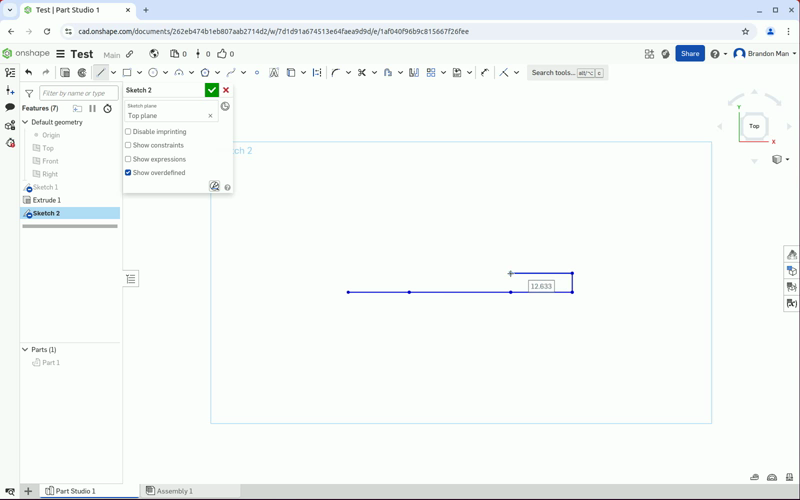
mouse_move(409, 273)
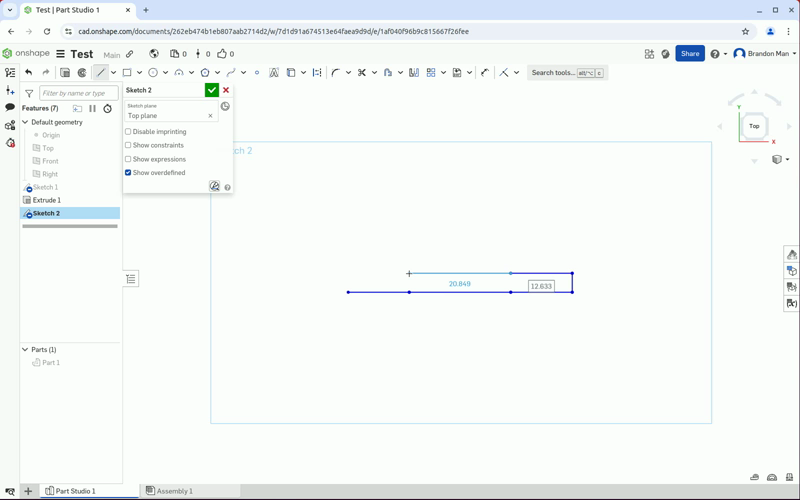
click(409, 273)
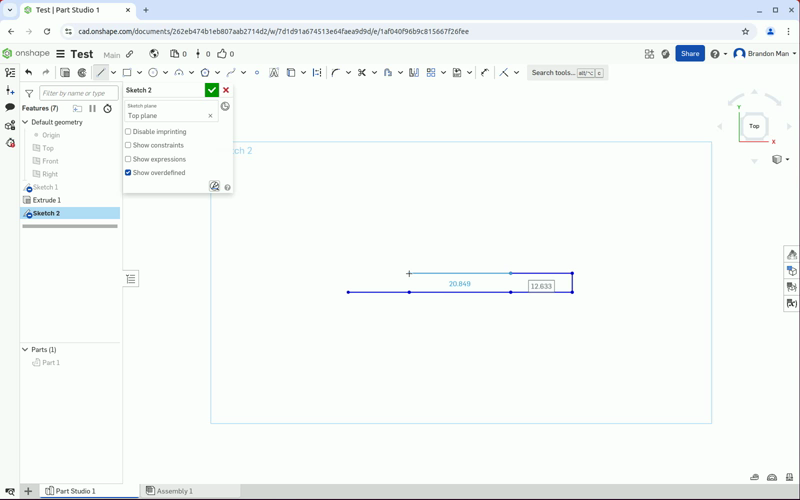
key_up(shift)
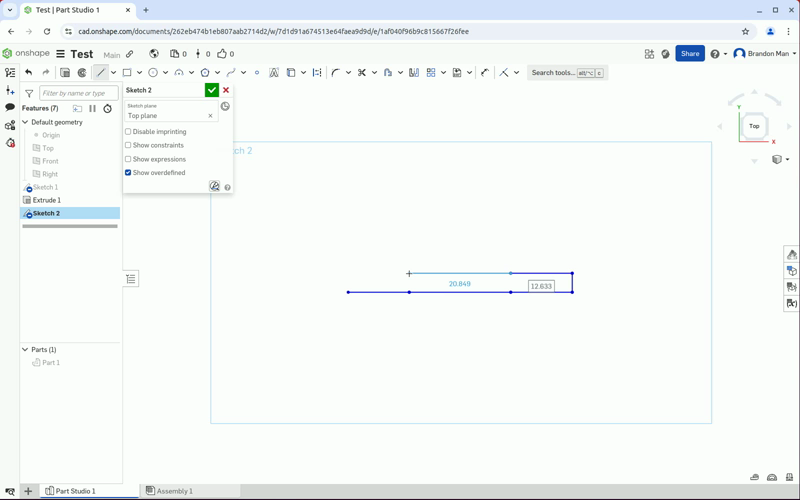
key_down(shift)
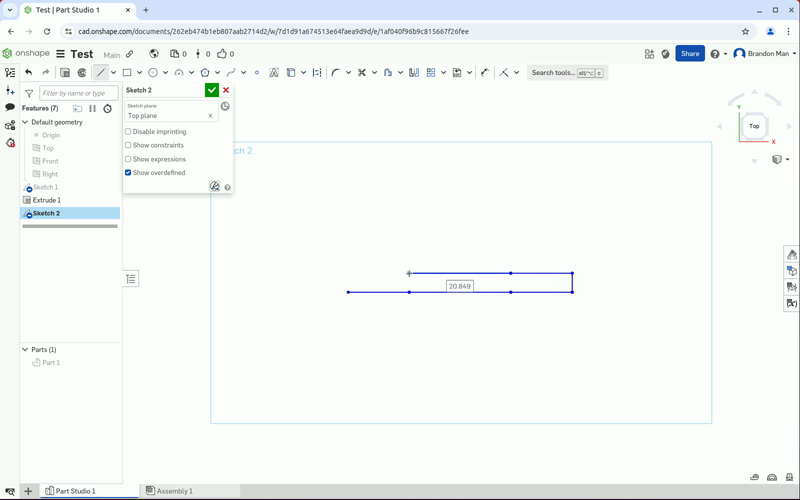
mouse_move(348, 273)
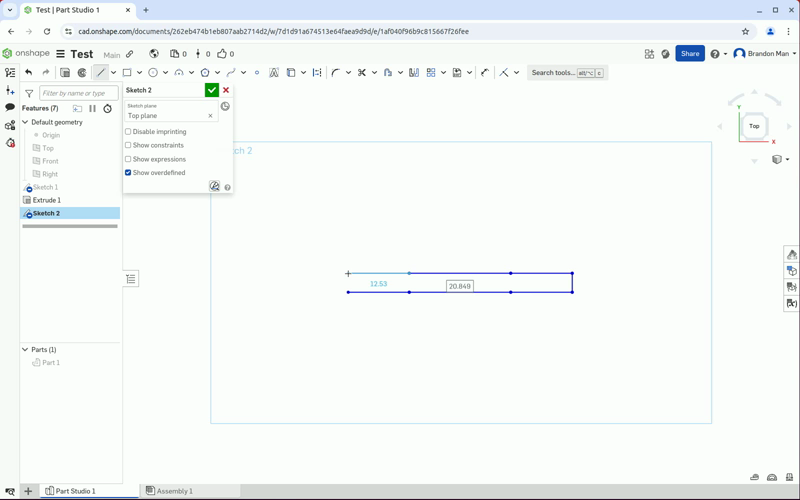
click(348, 273)
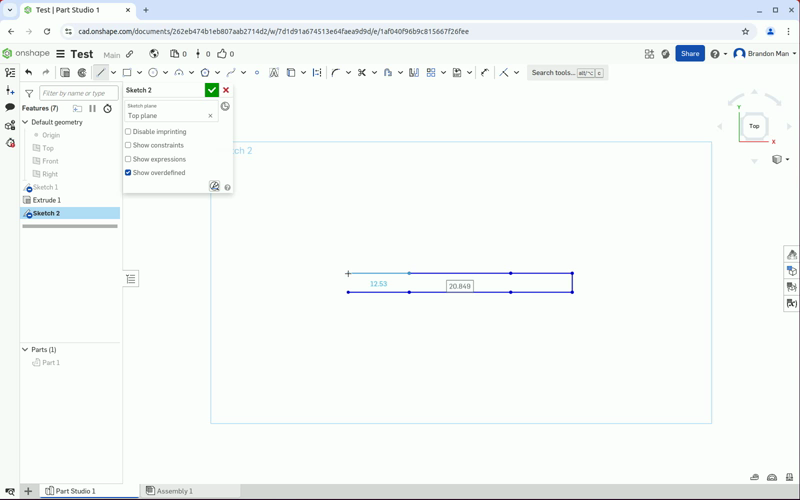
key_up(shift)
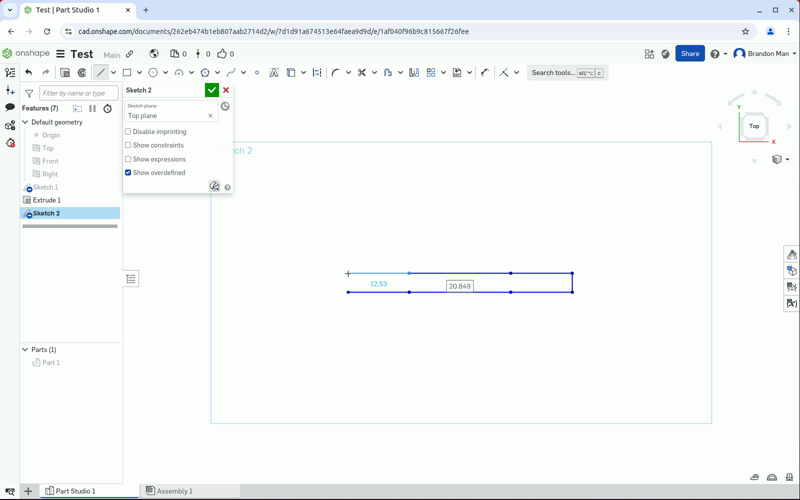
mouse_move(378, 273)
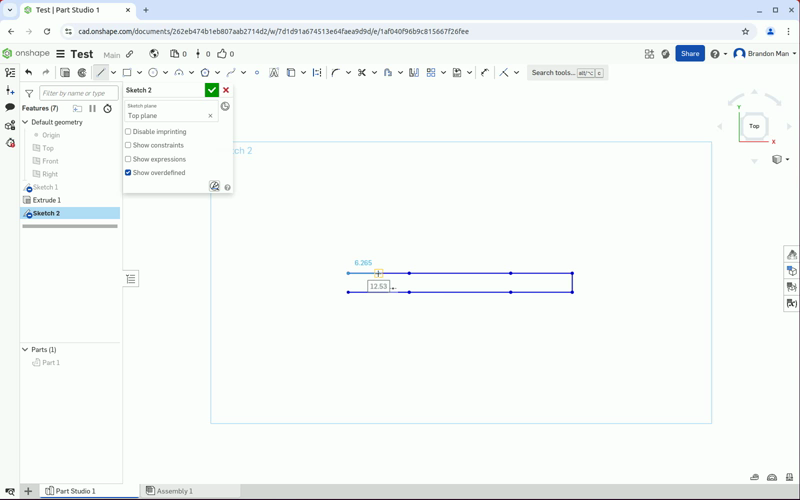
key_down(shift)
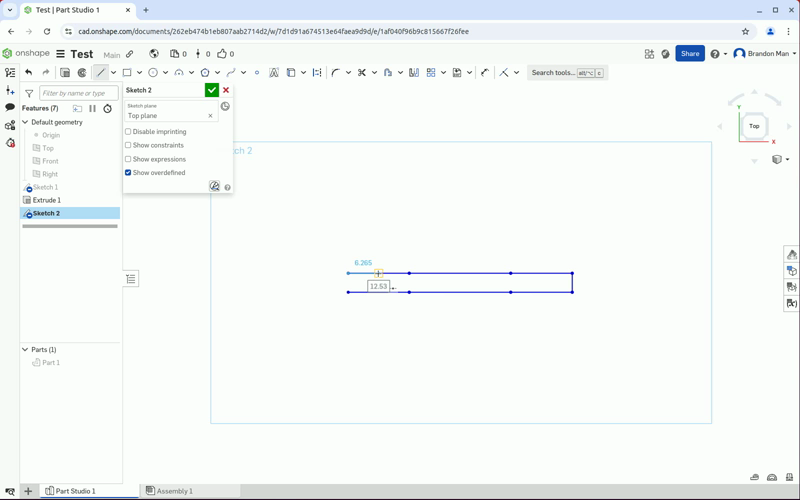
mouse_move(348, 292)
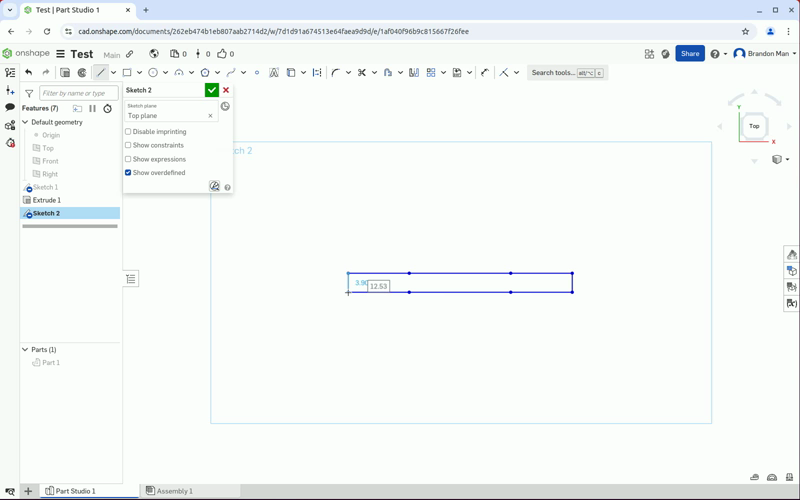
key_up(shift)
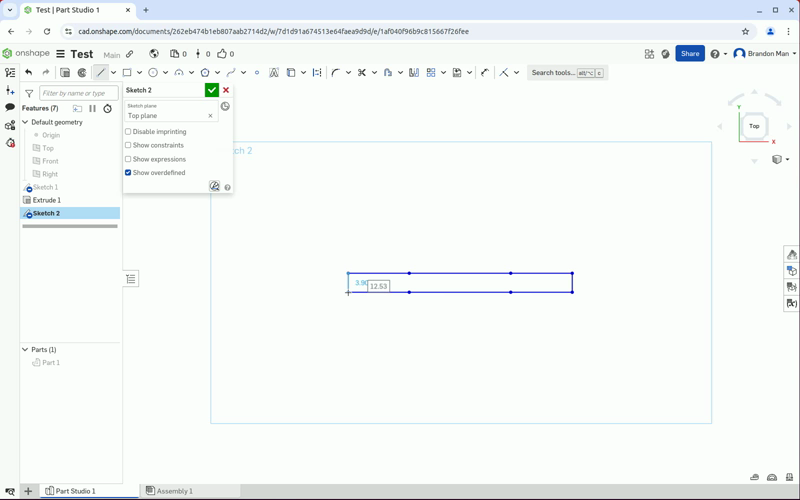
click(348, 292)
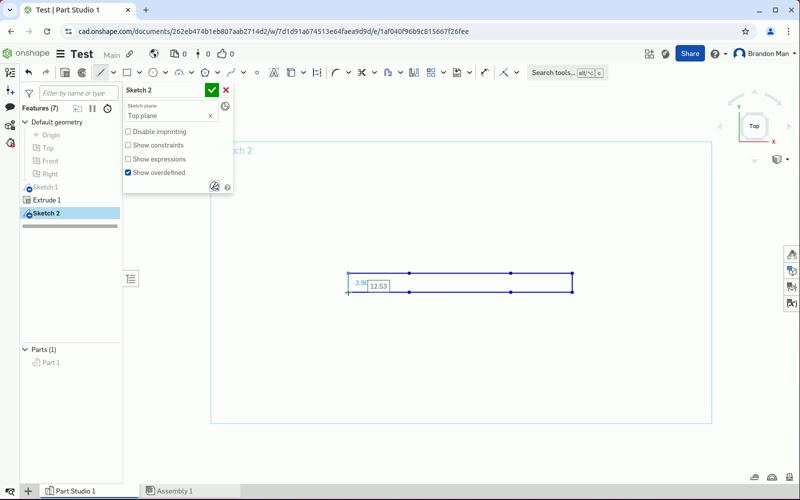
key(esc)
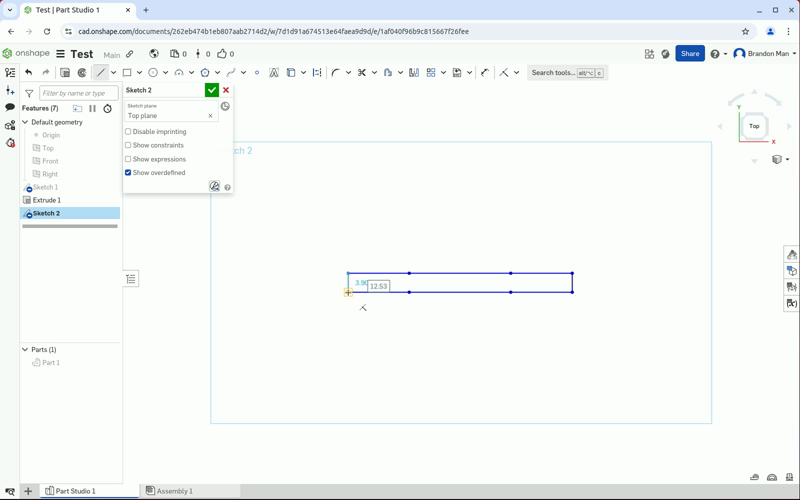
mouse_move(490, 288)
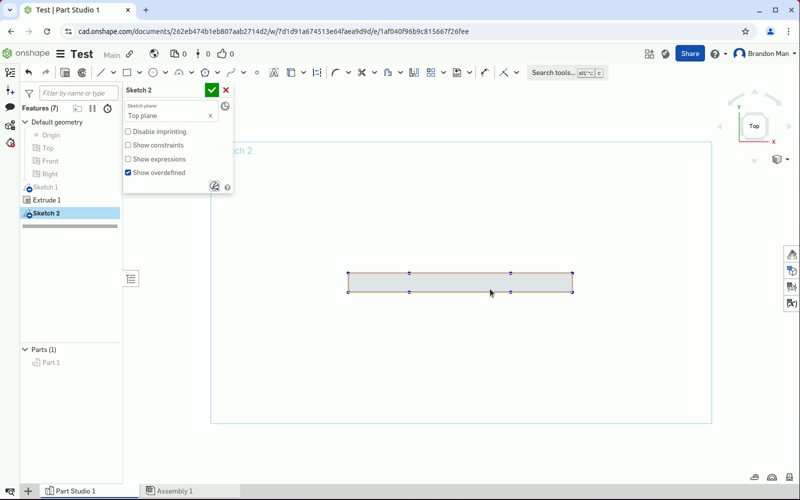
click(490, 288)
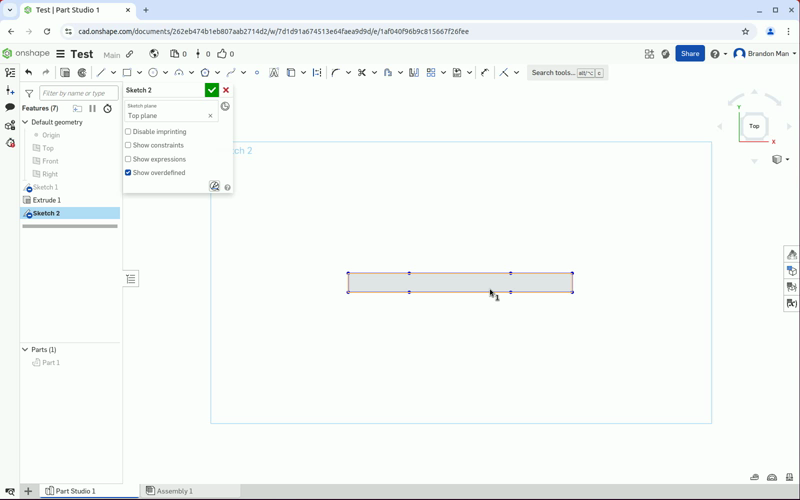
mouse_move(73, 352)
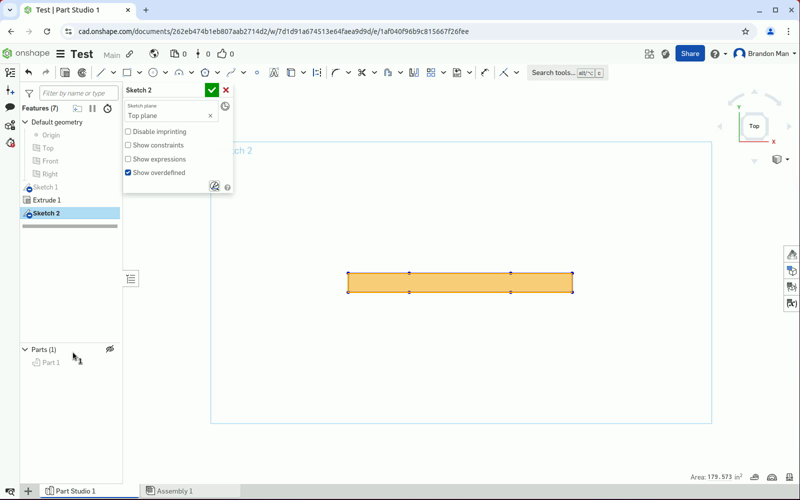
key(shift+y)
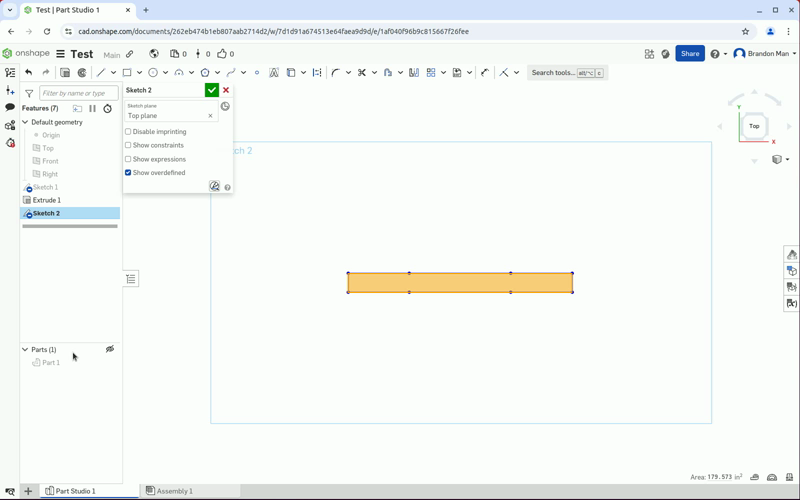
key(shift+e)
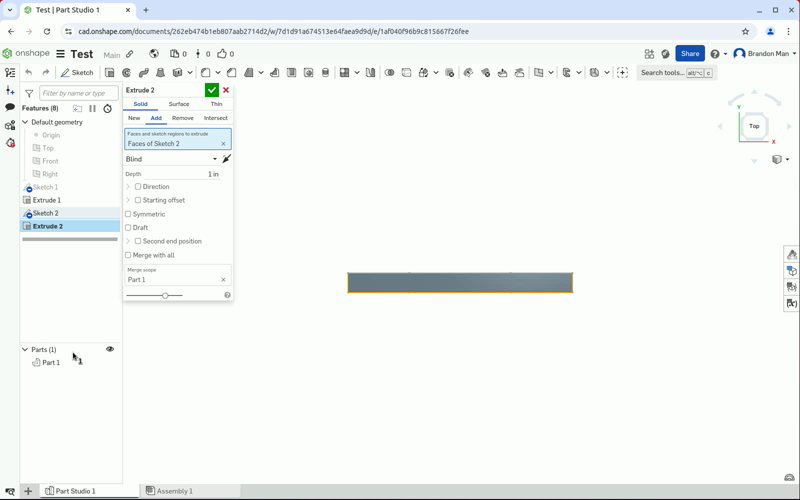
mouse_move(143, 106)
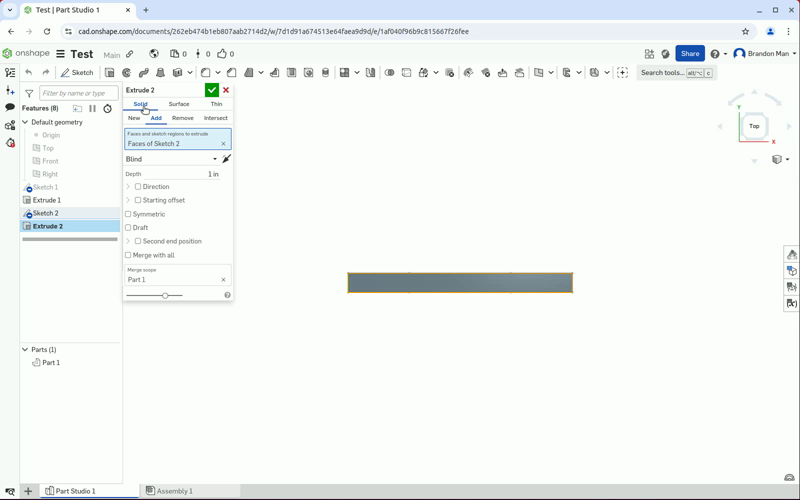
click(143, 106)
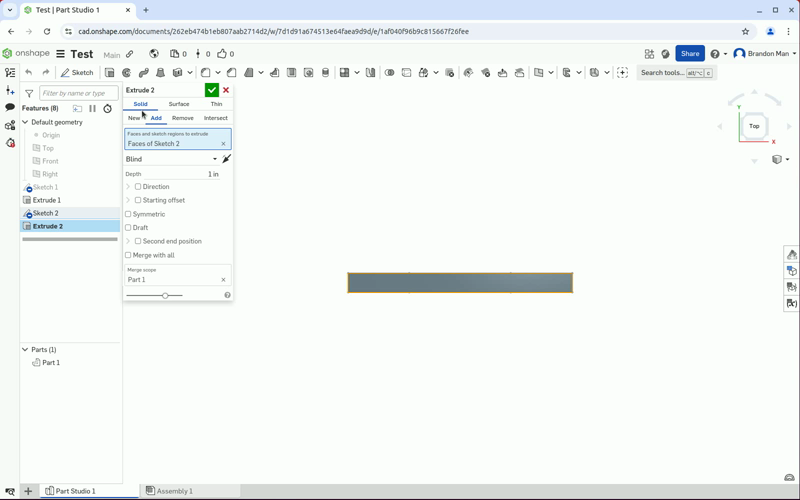
mouse_move(137, 120)
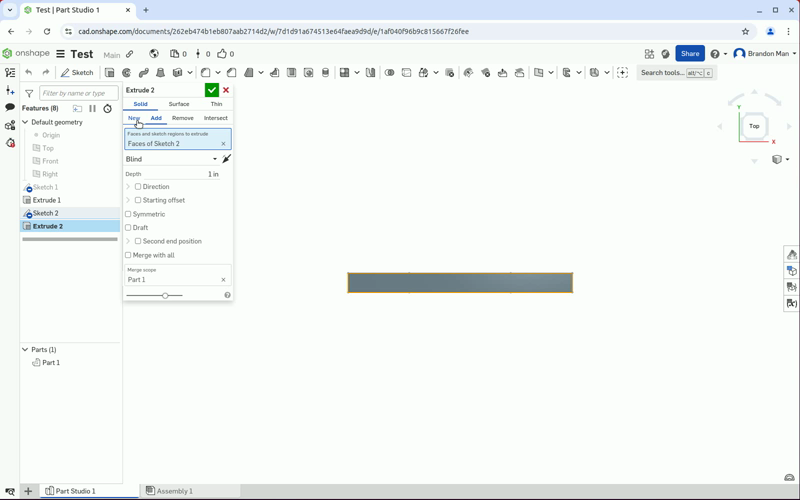
click(137, 120)
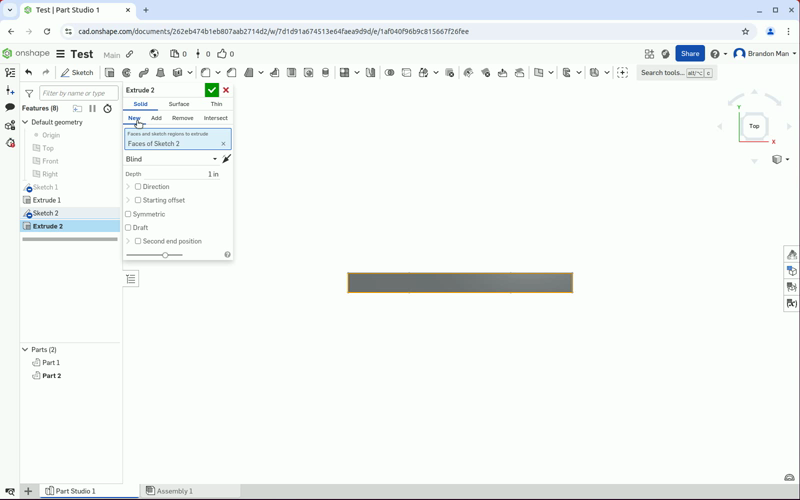
key(tab, 4)
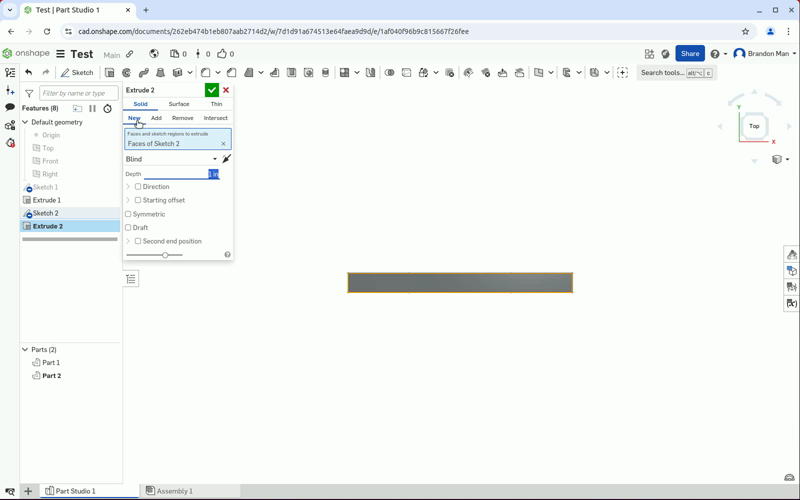
text(0.963)
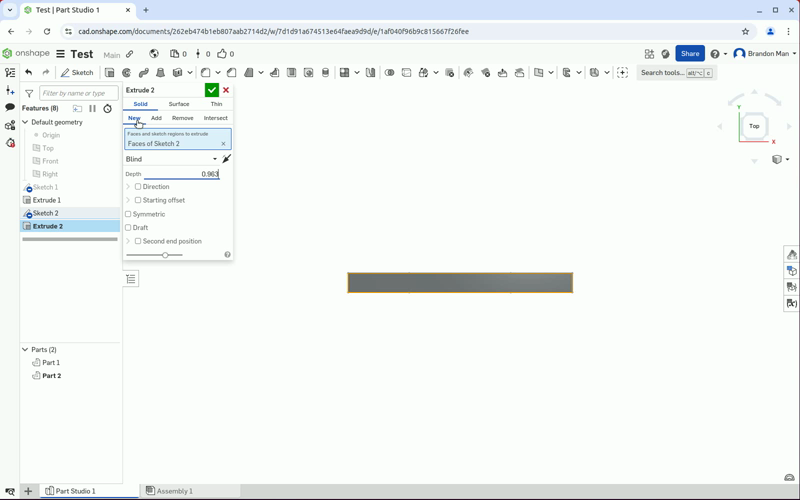
key(enter)
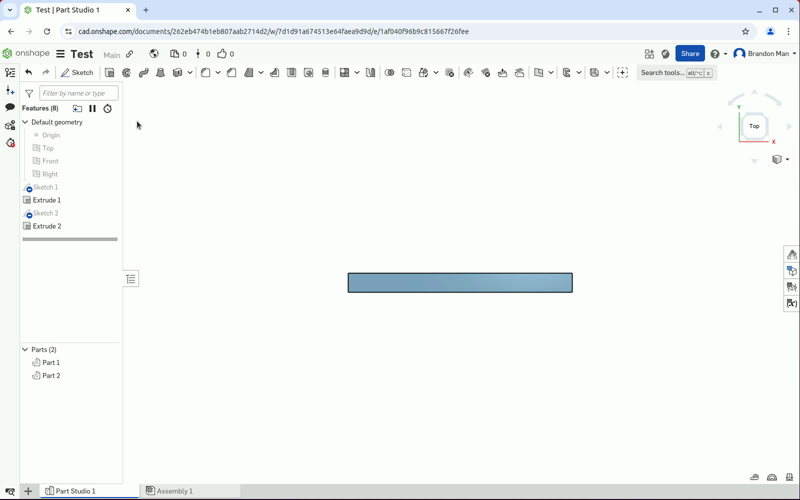
key(shift+h)
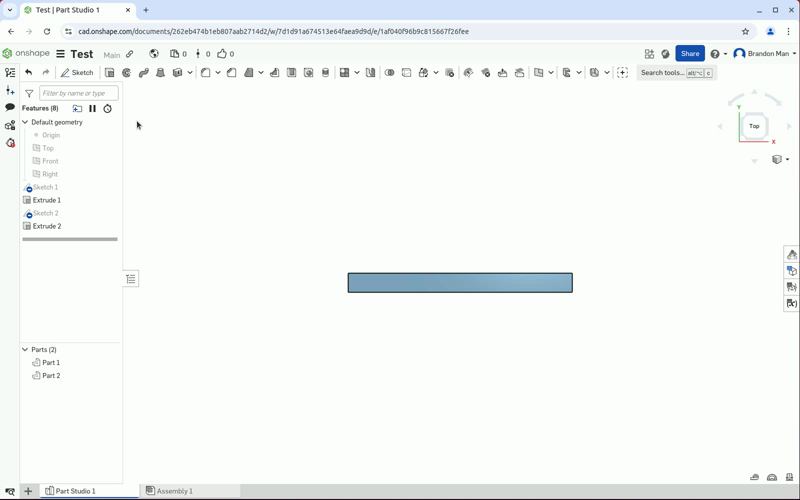
key(shift+h)
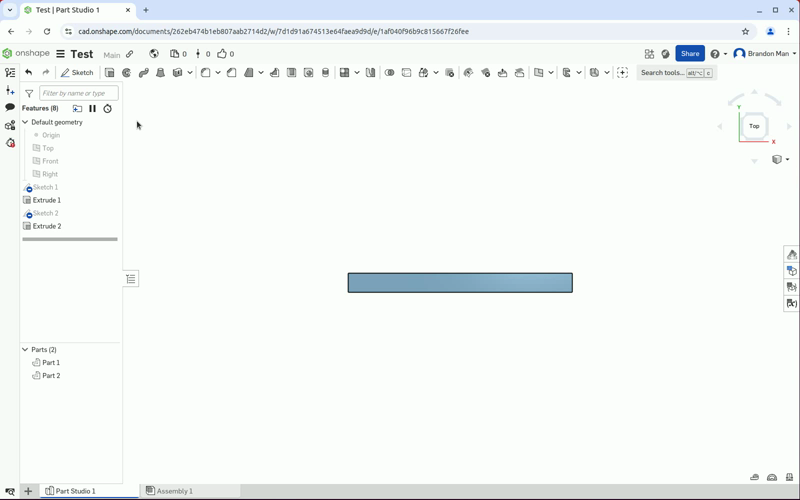
mouse_move(73, 189)
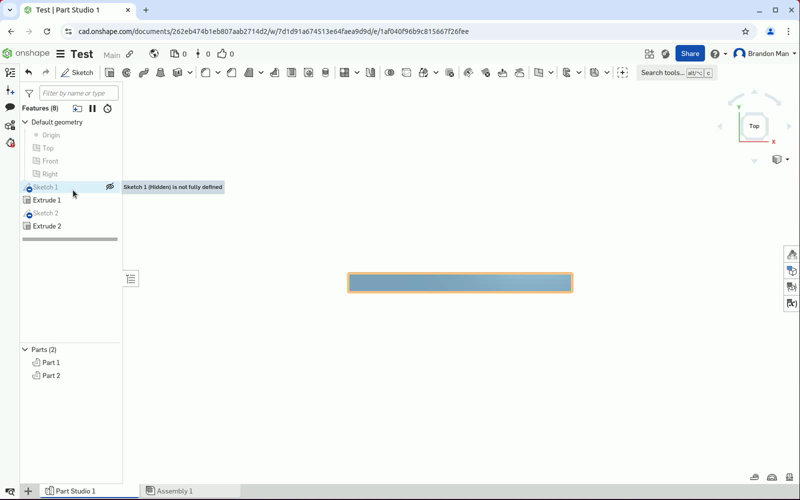
click(73, 189)
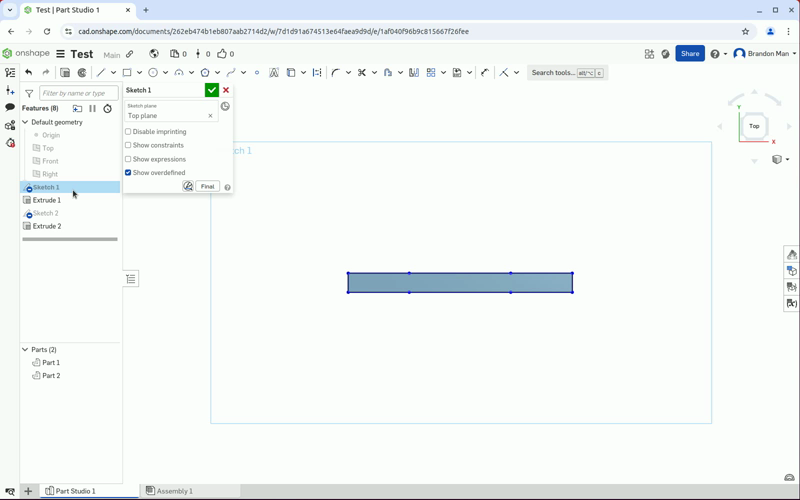
mouse_move(229, 92)
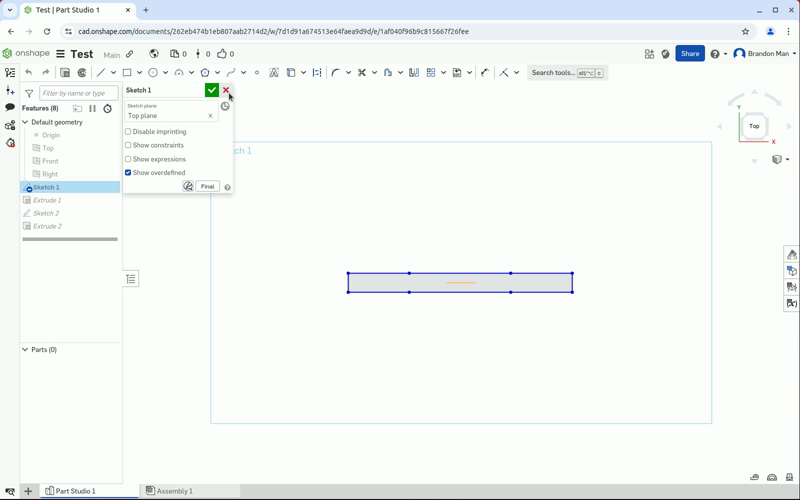
click(229, 92)
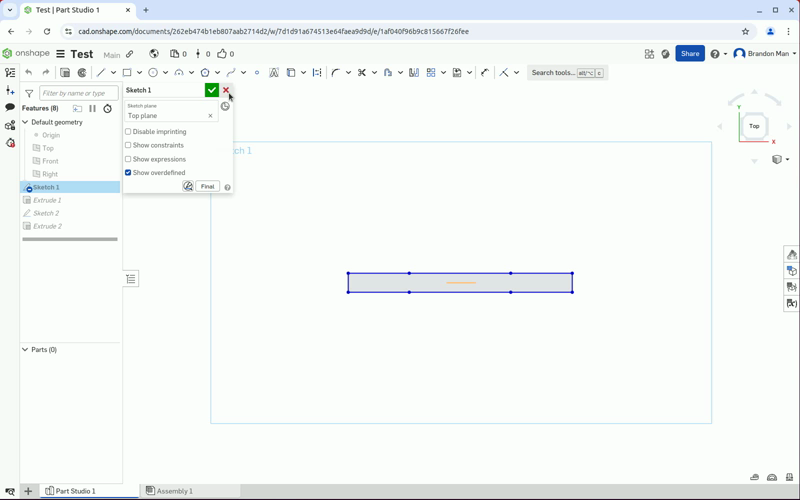
key(shift+s)
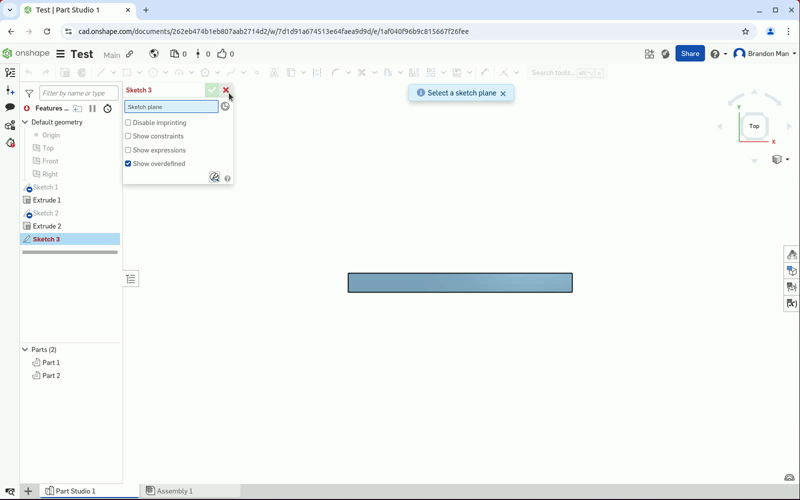
mouse_move(73, 150)
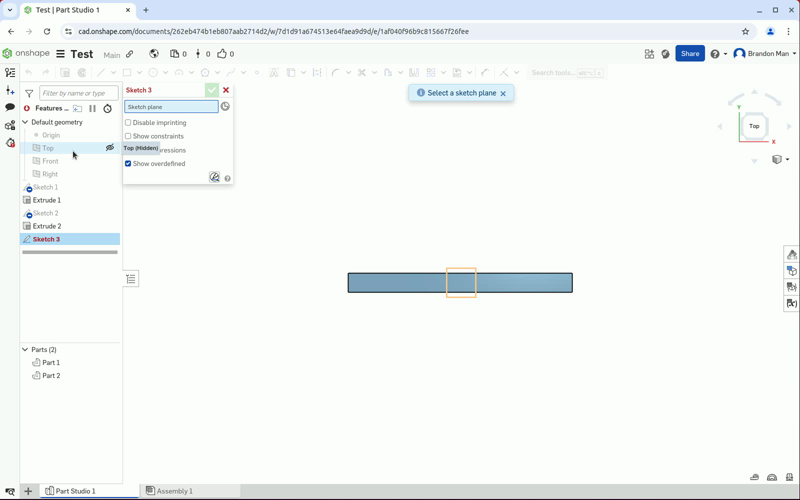
click(73, 150)
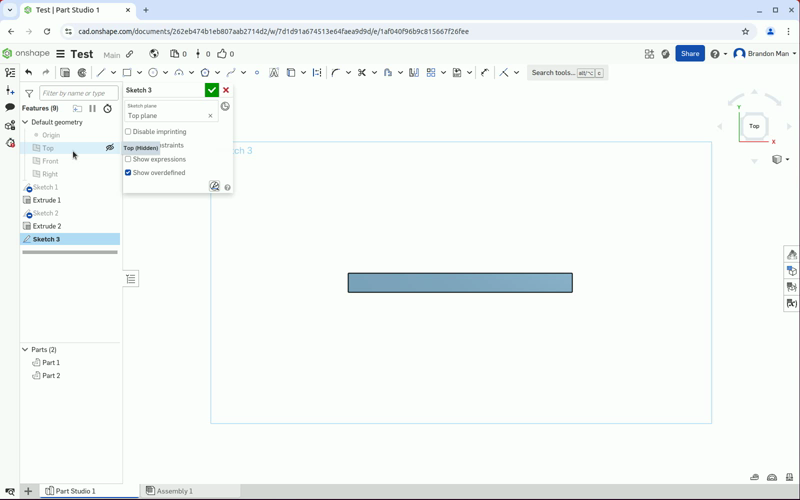
mouse_move(73, 352)
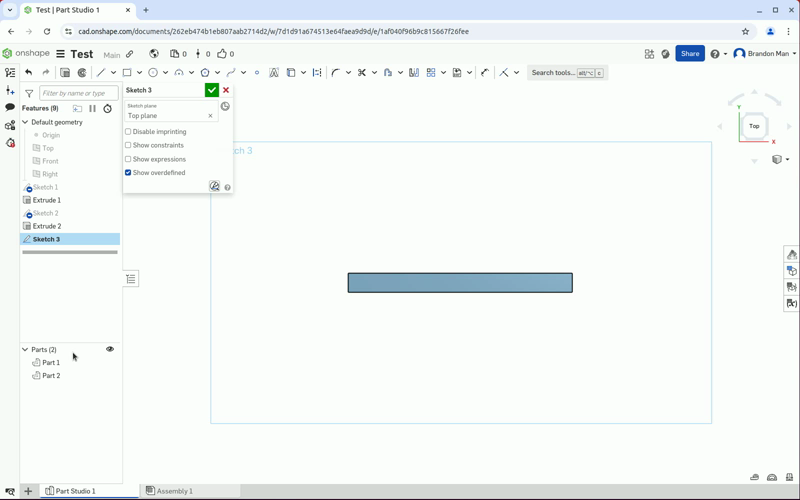
key(y)
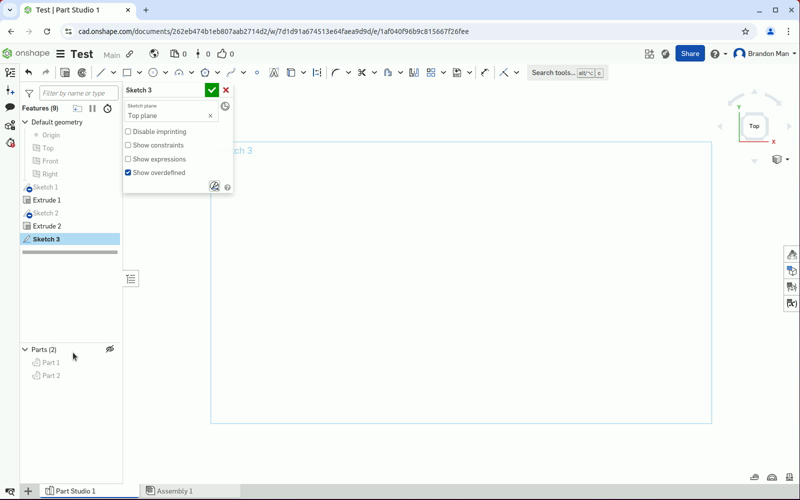
key(l)
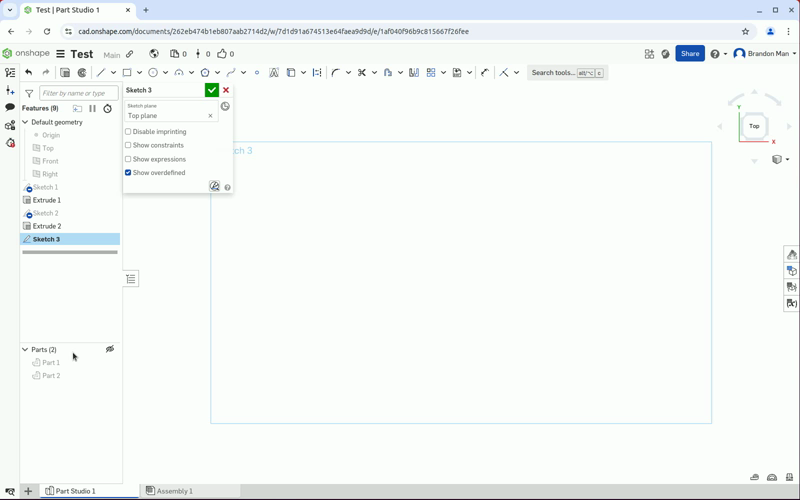
key_down(shift)
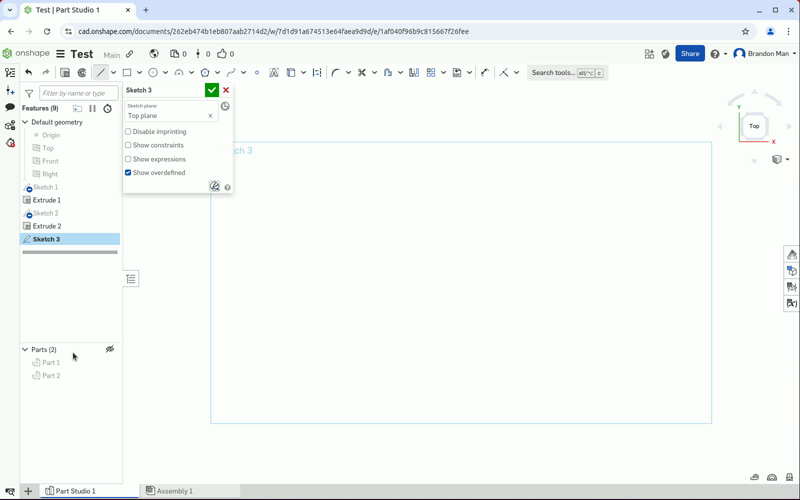
mouse_move(410, 292)
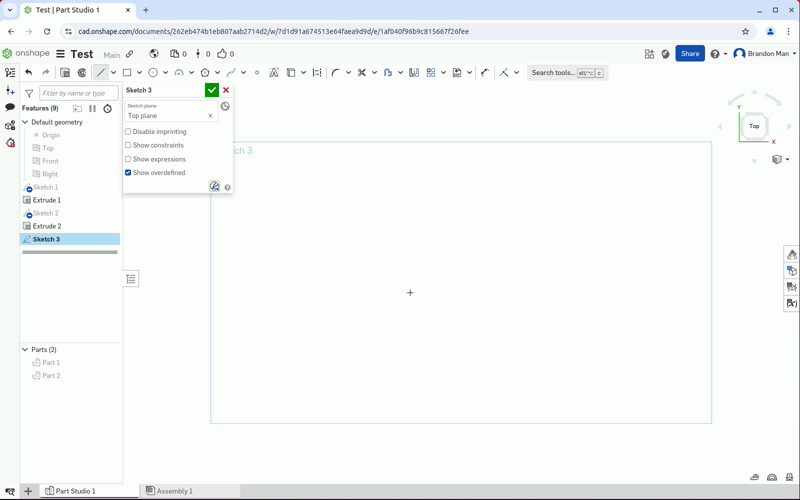
click(410, 292)
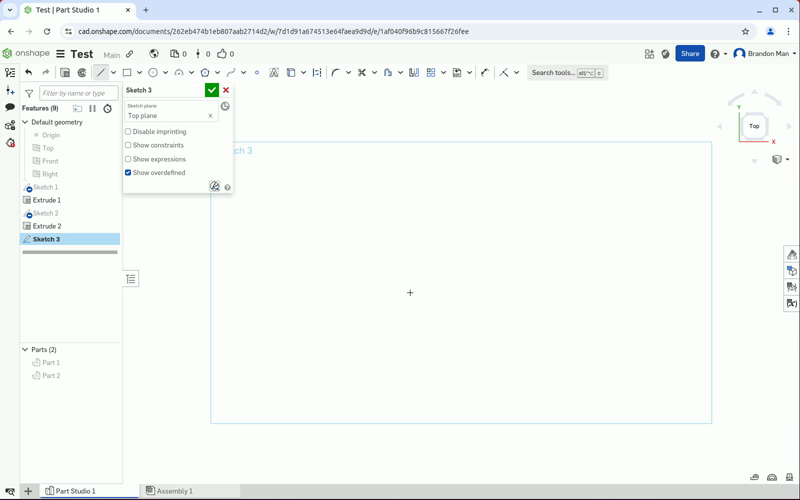
key_up(shift)
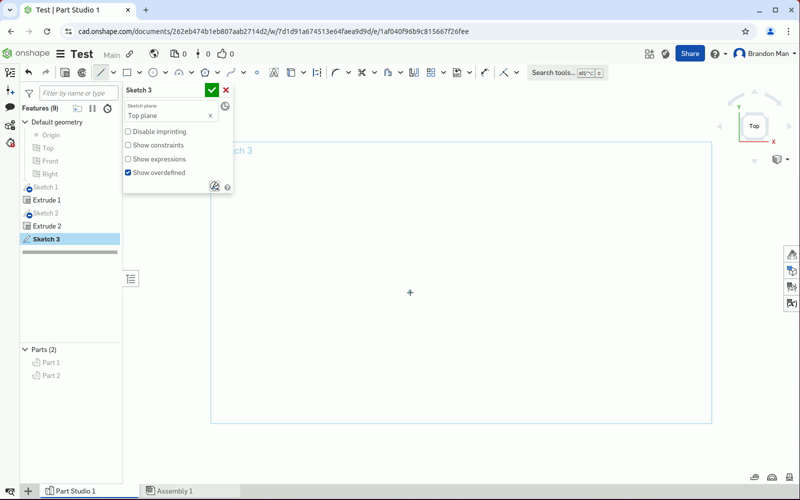
key_down(shift)
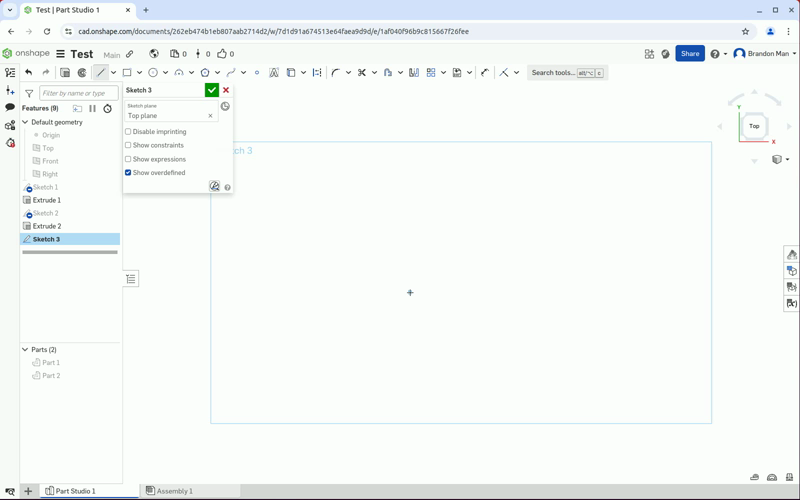
mouse_move(440, 292)
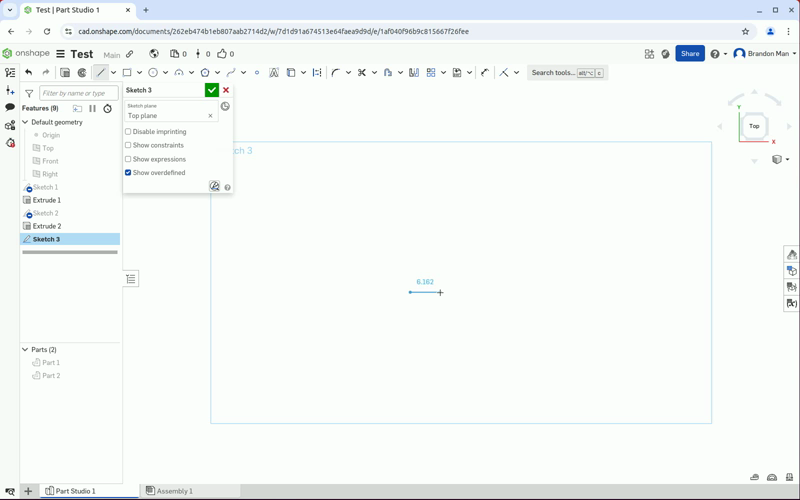
mouse_move(426, 299)
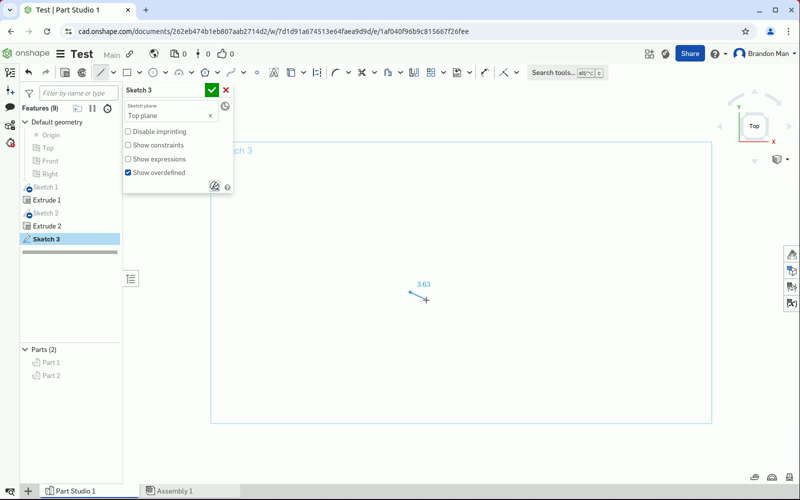
click(426, 299)
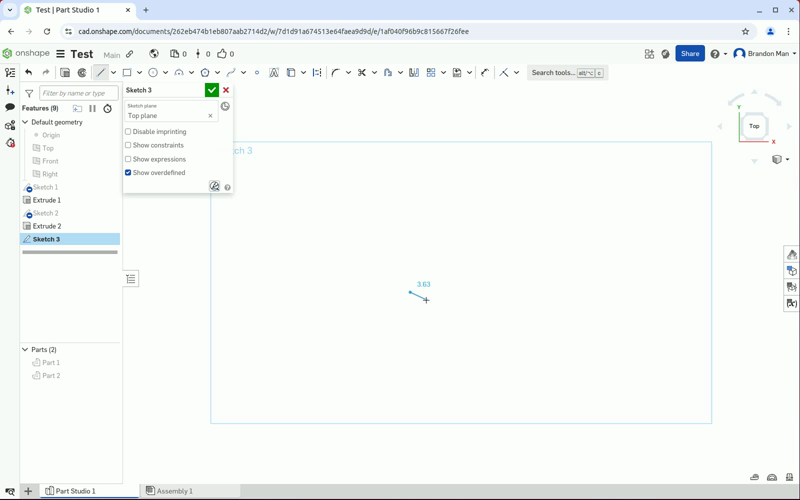
key_up(shift)
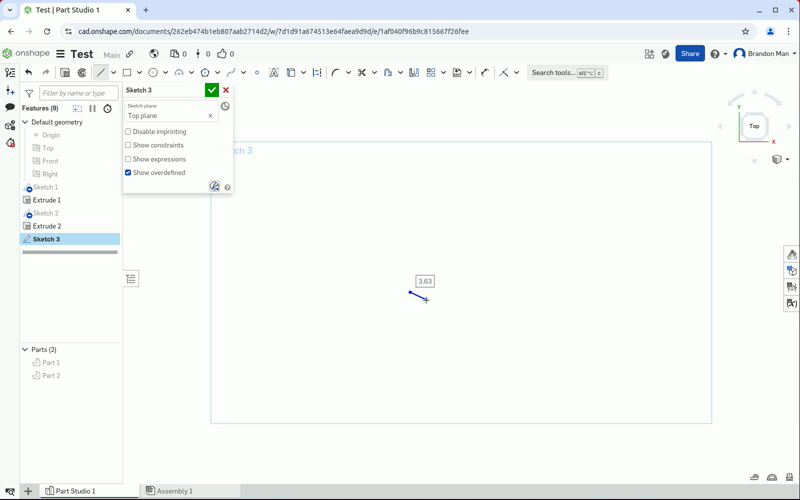
key_down(shift)
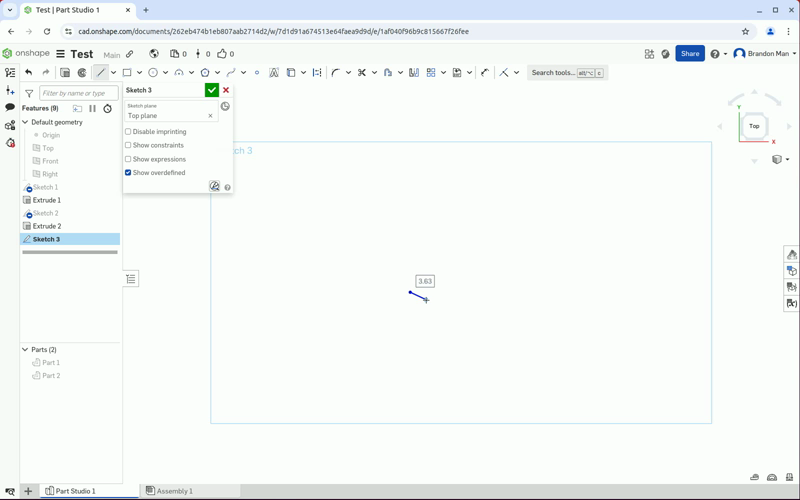
mouse_move(495, 299)
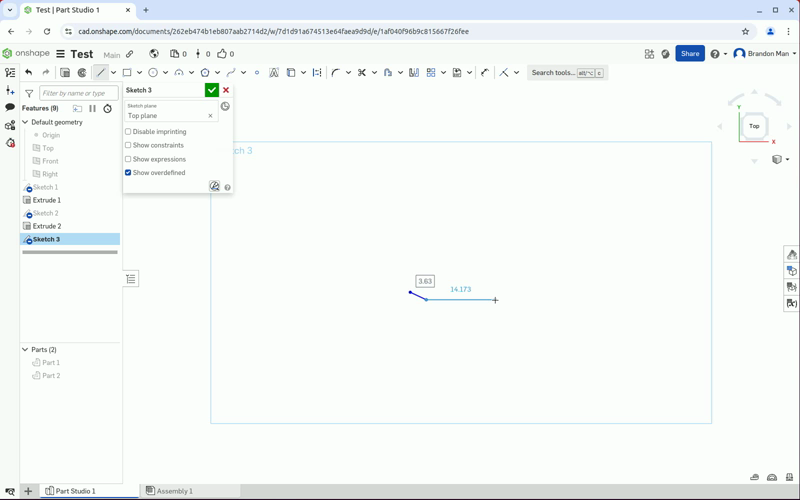
click(495, 299)
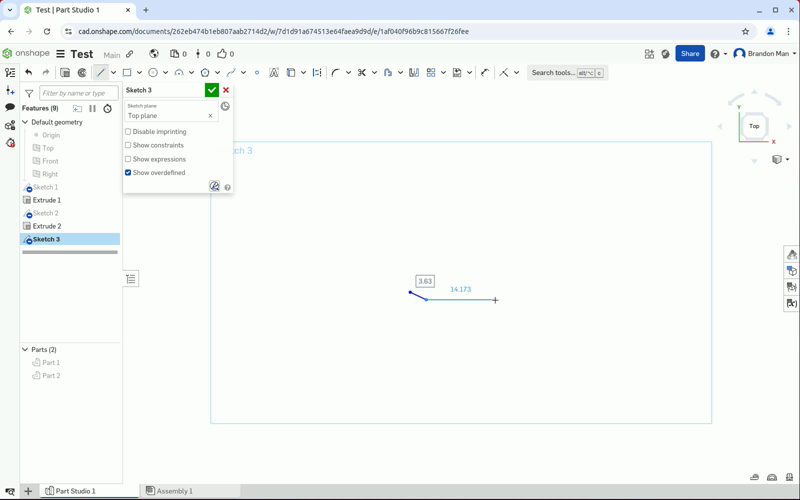
key_up(shift)
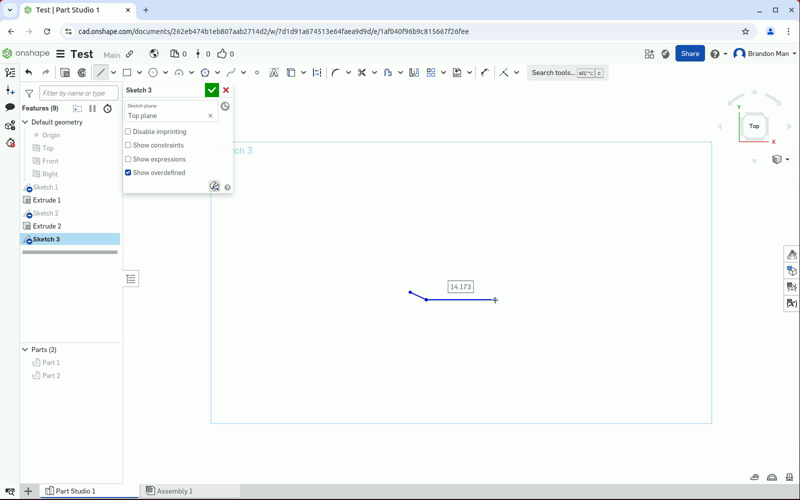
key_down(shift)
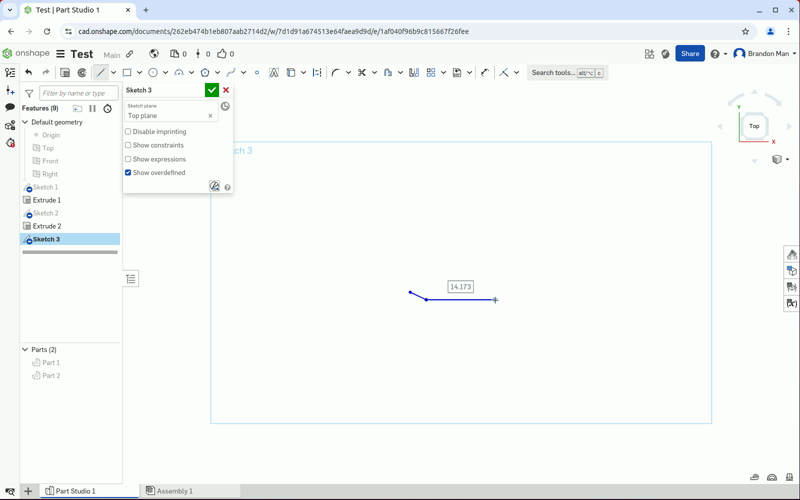
mouse_move(525, 299)
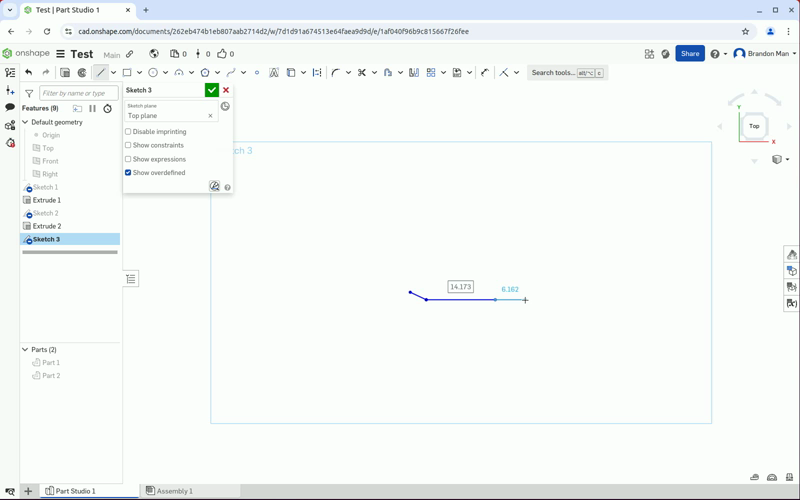
mouse_move(511, 292)
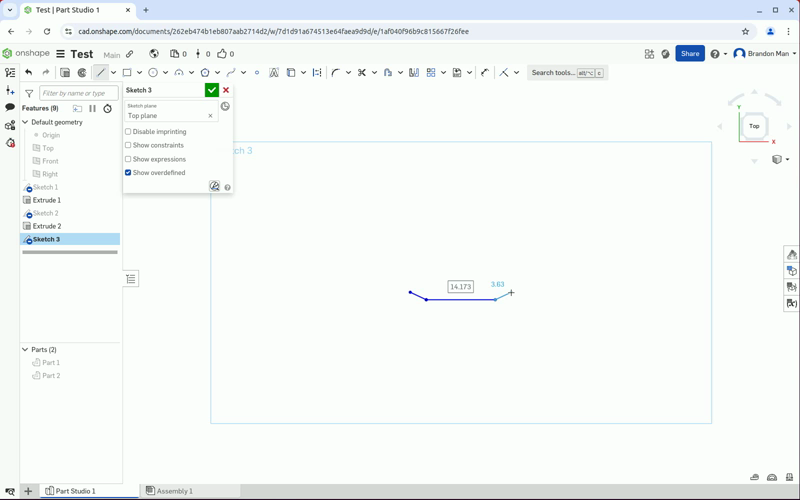
click(511, 292)
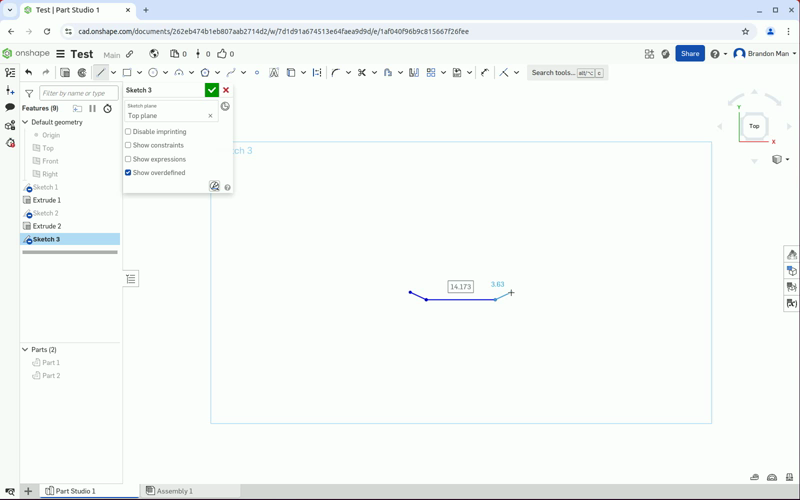
key_up(shift)
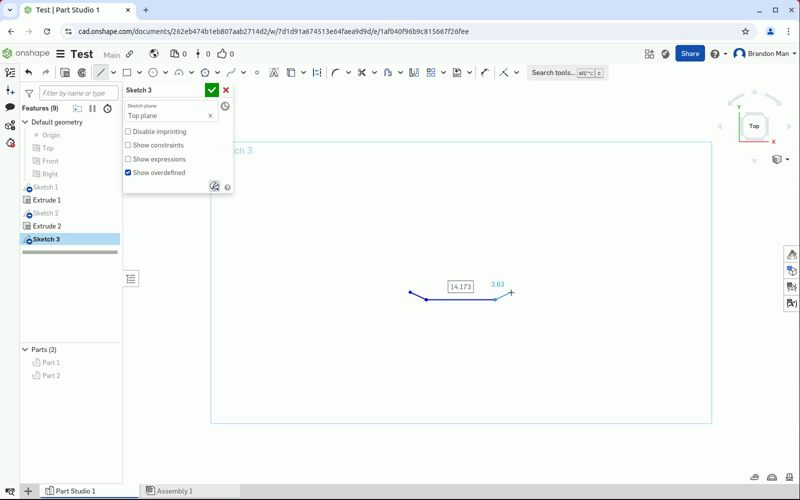
key_down(shift)
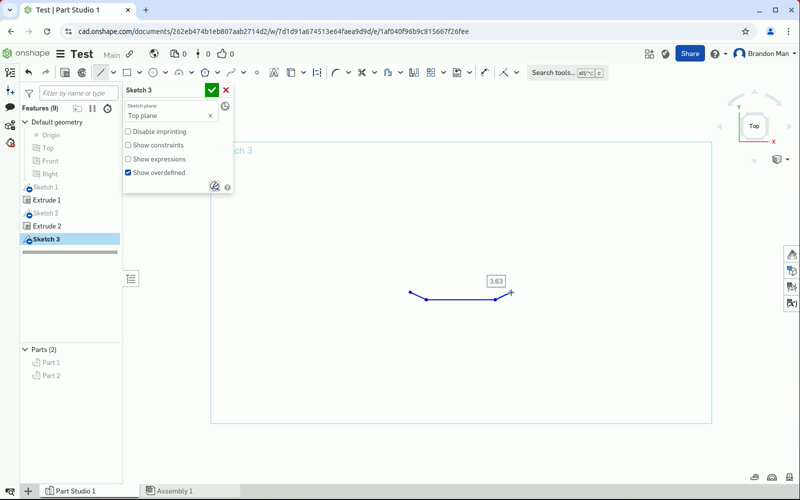
mouse_move(410, 292)
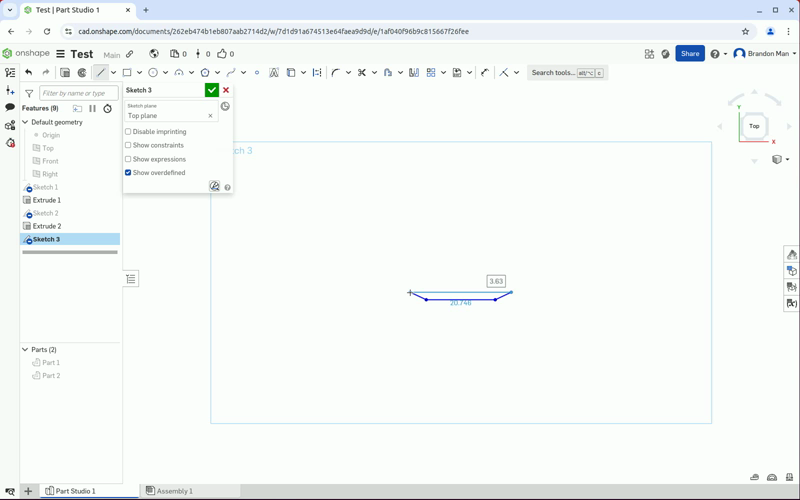
key_up(shift)
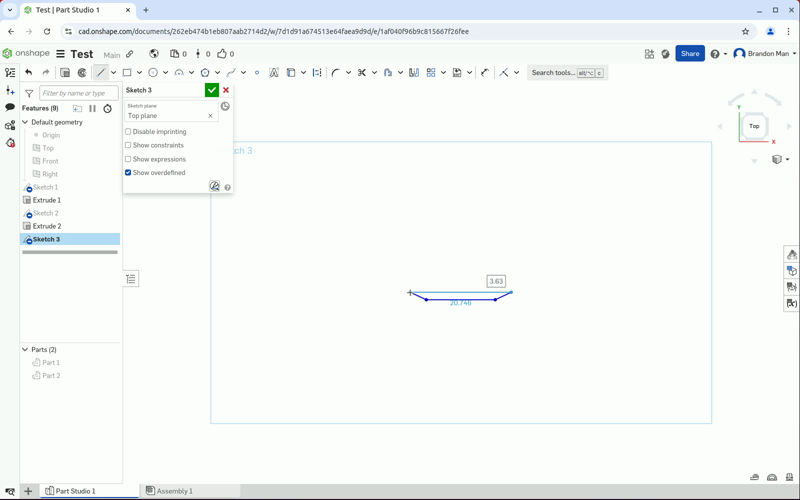
click(410, 292)
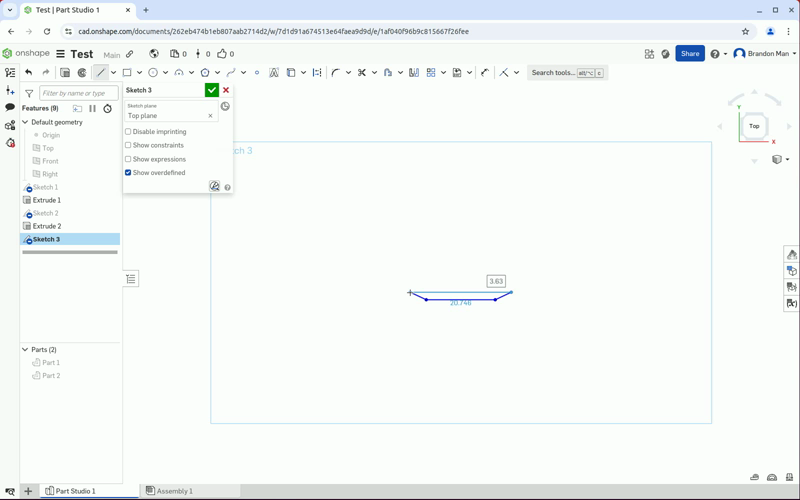
key(esc)
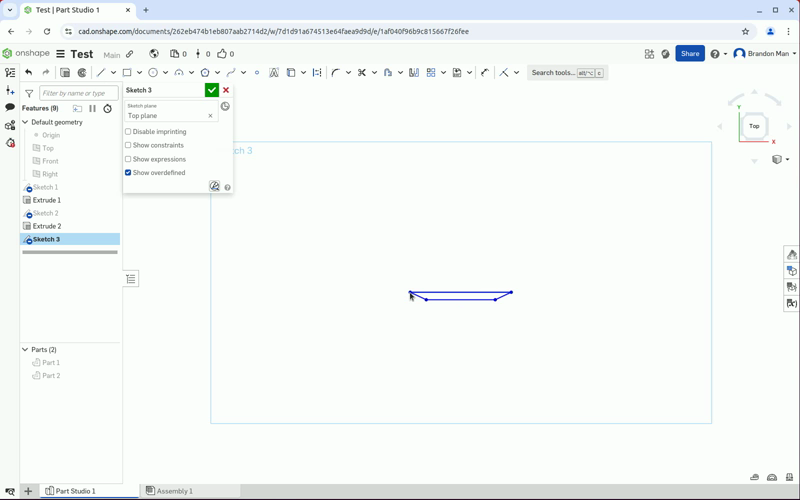
mouse_move(483, 295)
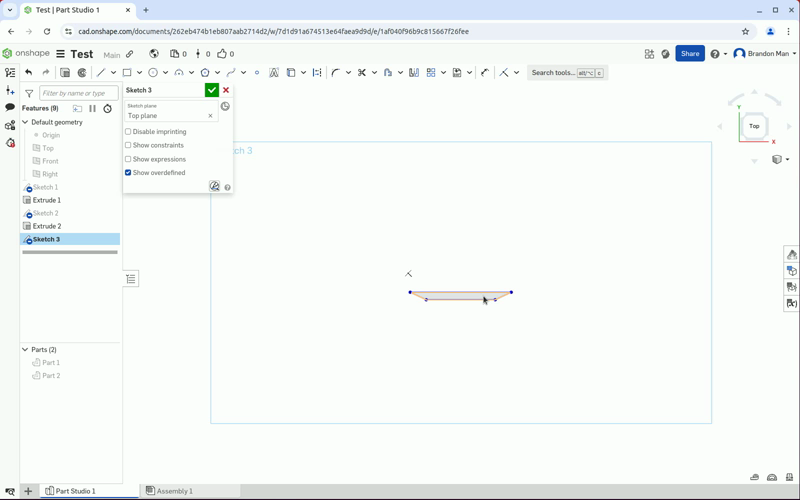
scroll(6)
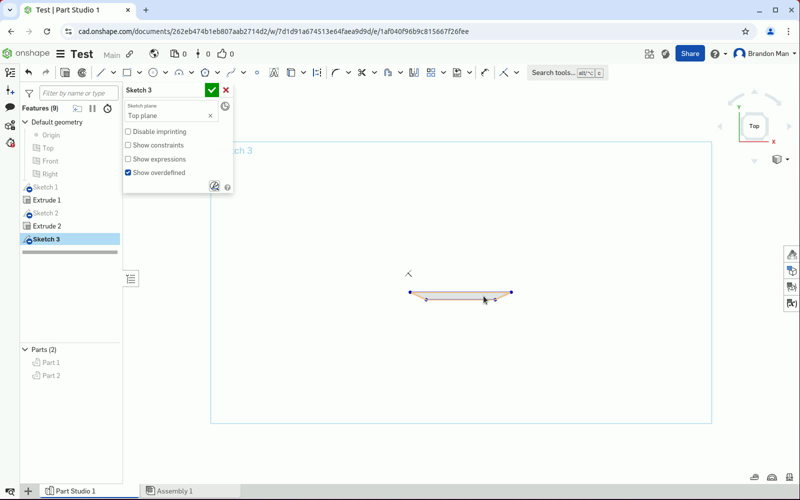
scroll(6)
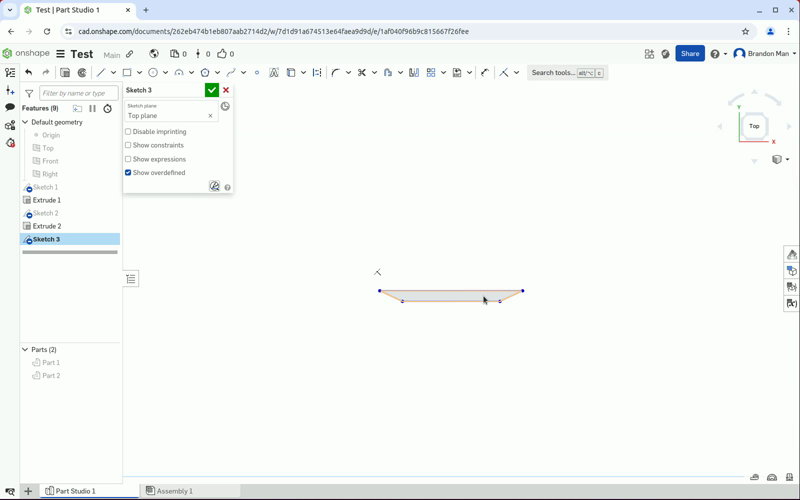
scroll(6)
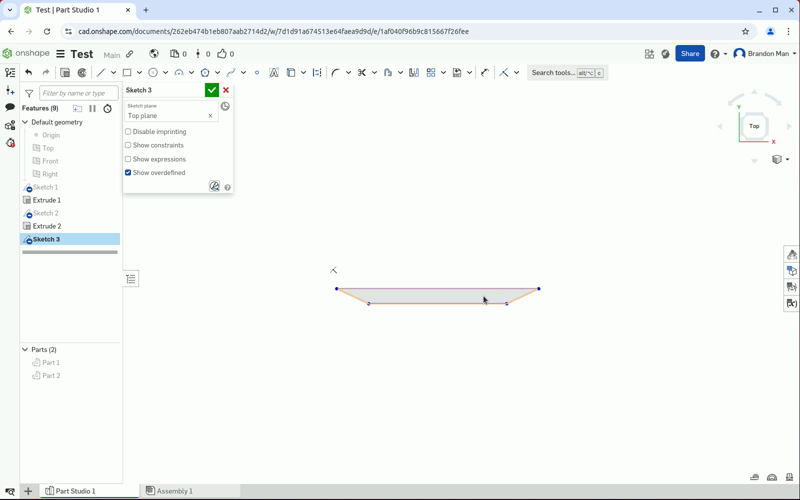
scroll(6)
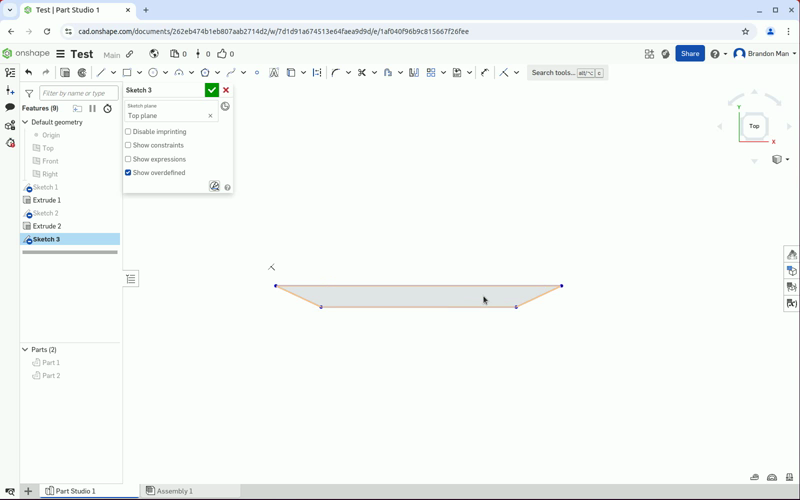
scroll(6)
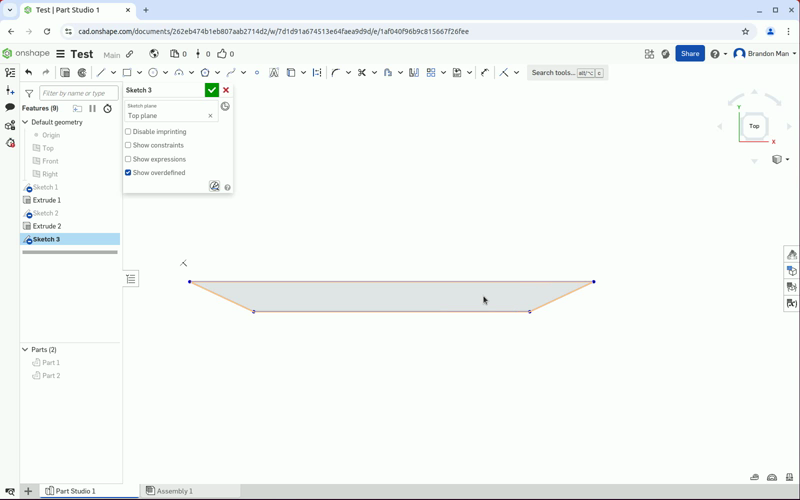
scroll(6)
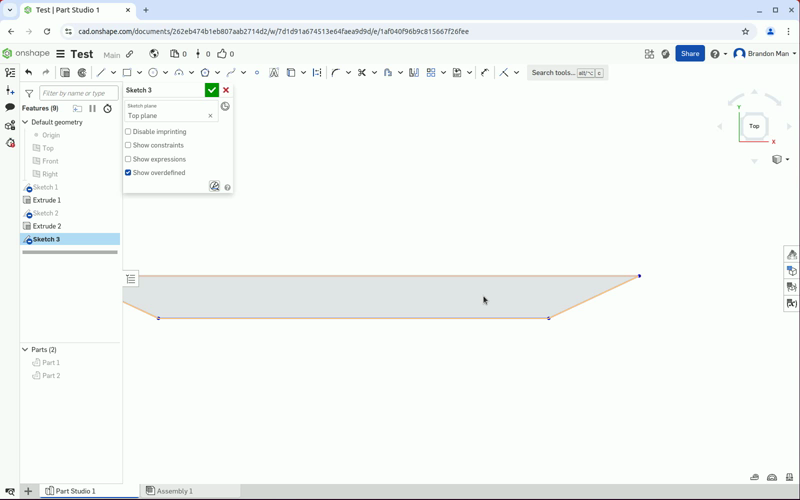
scroll(6)
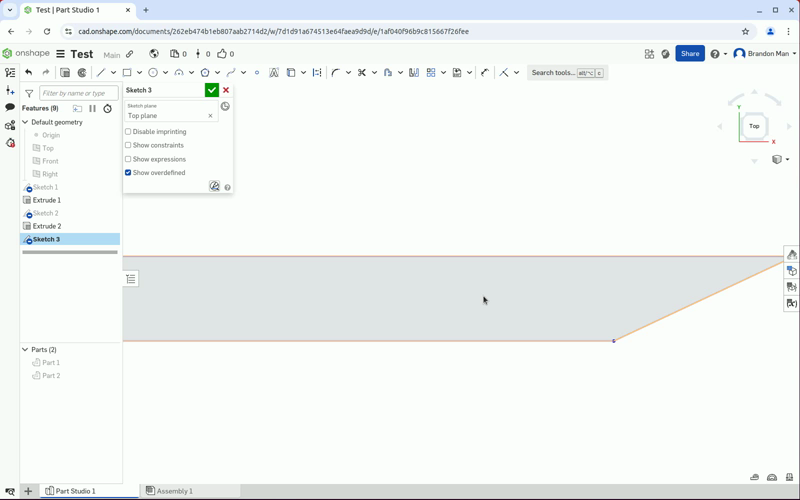
click(483, 295)
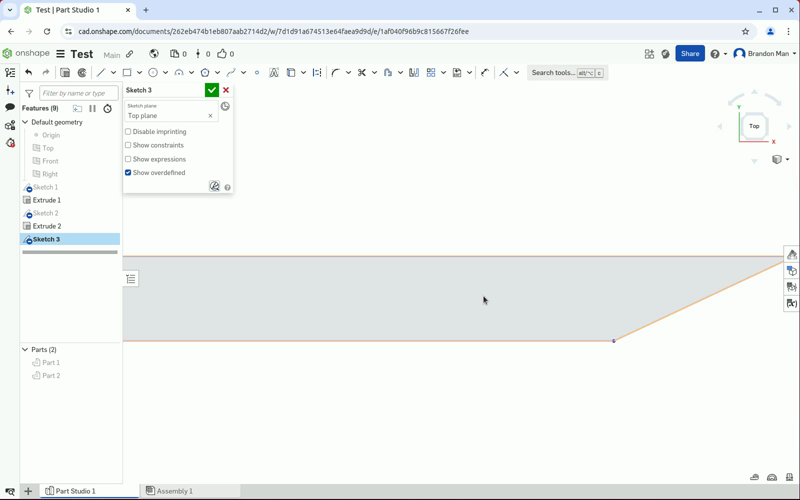
scroll(-6)
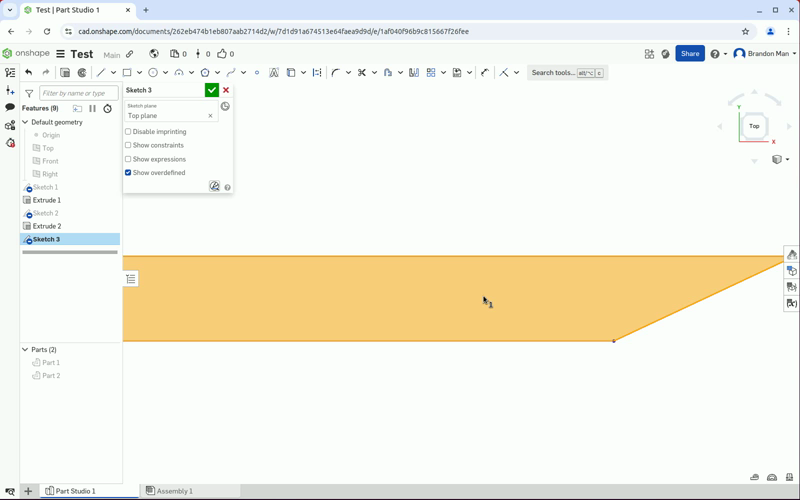
scroll(-6)
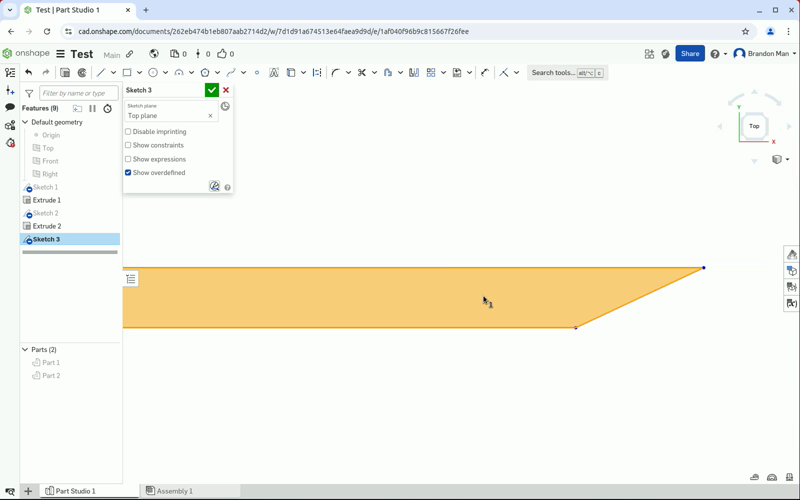
scroll(-6)
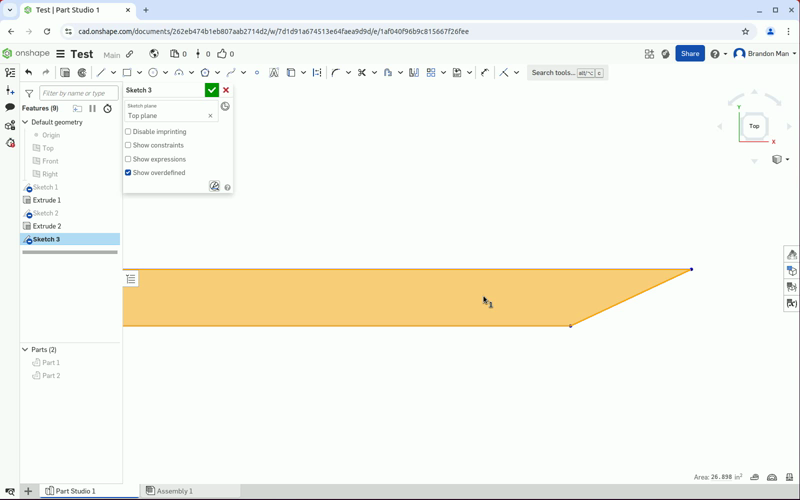
scroll(-6)
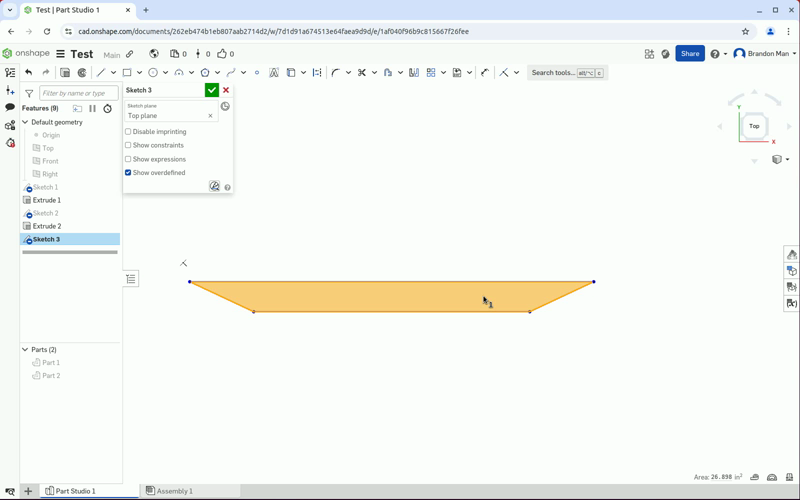
scroll(-6)
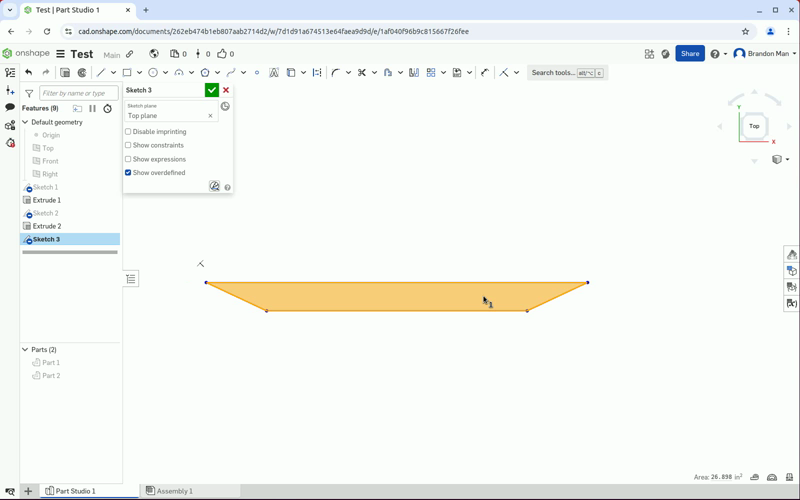
scroll(-6)
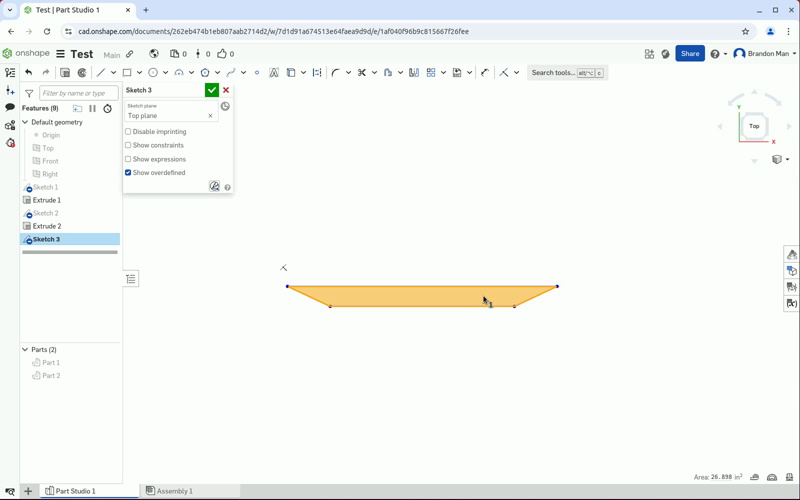
scroll(-6)
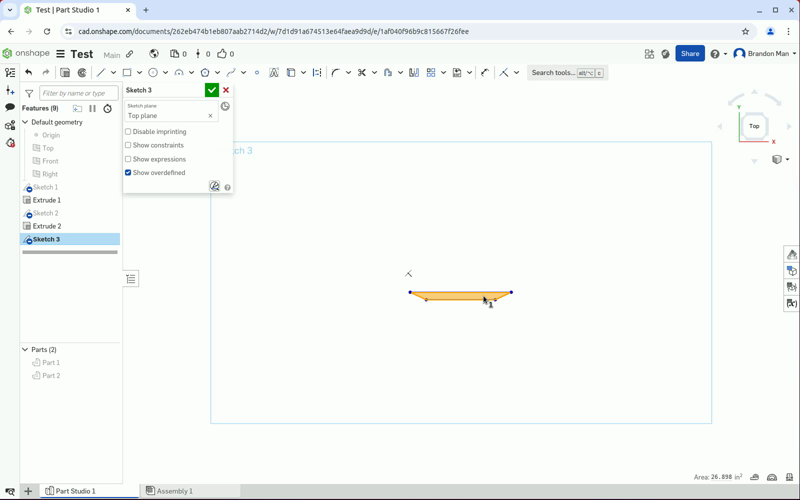
mouse_move(73, 352)
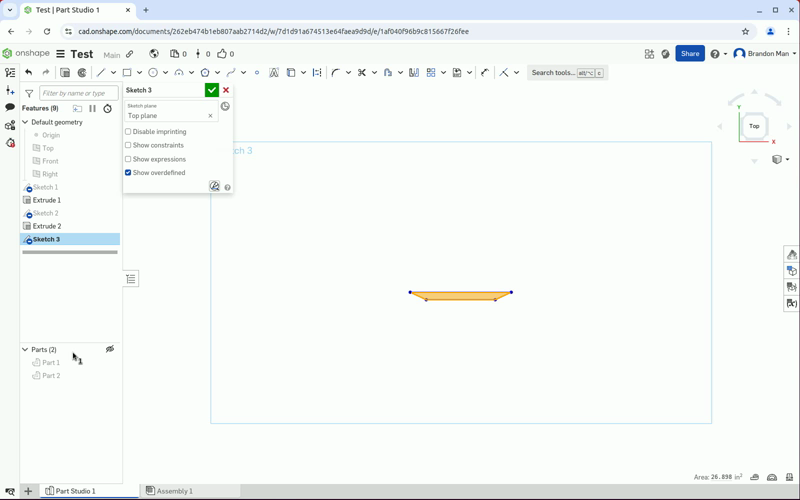
key(shift+y)
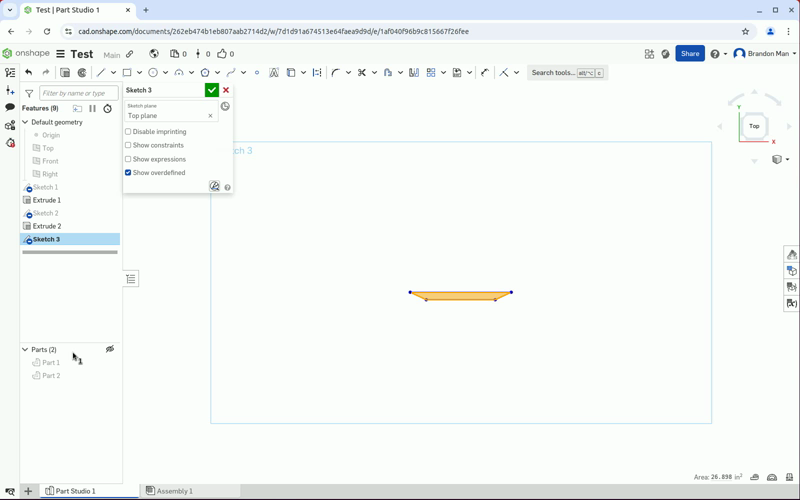
key(shift+e)
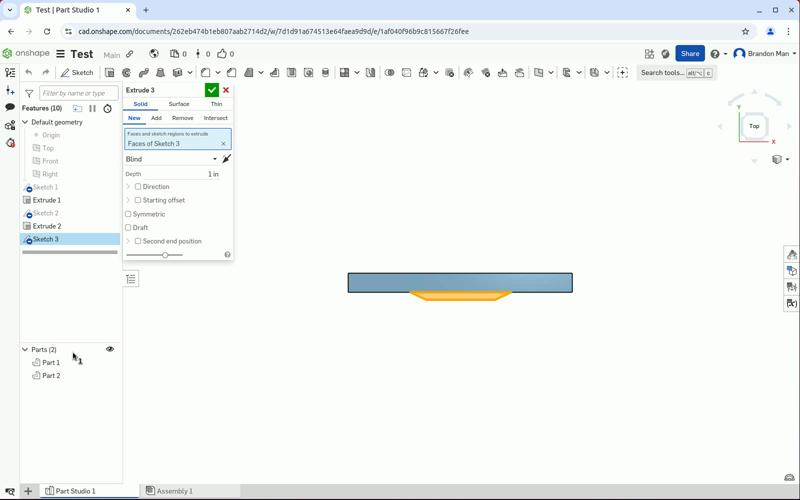
mouse_move(143, 106)
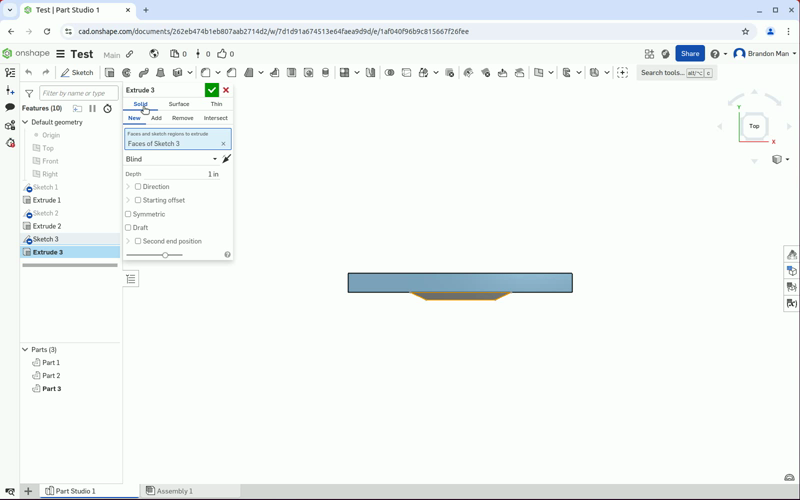
click(143, 106)
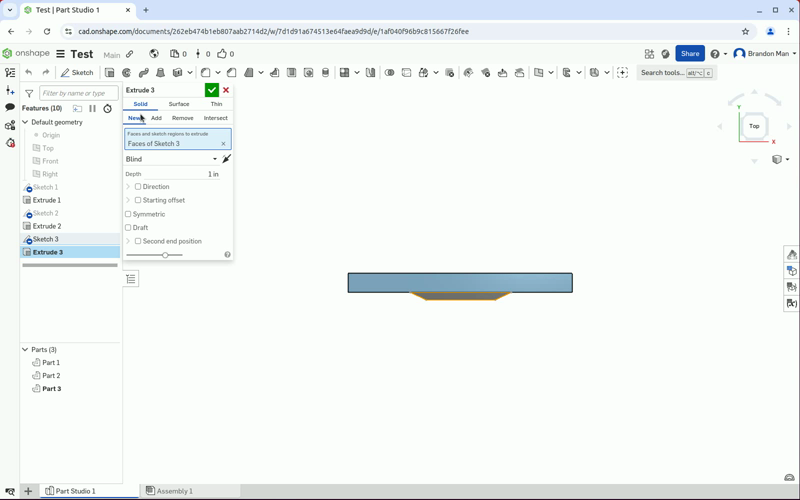
mouse_move(137, 120)
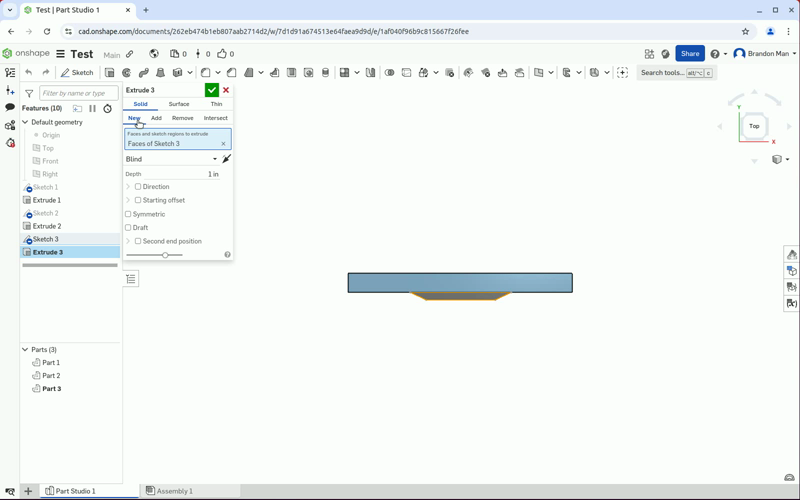
click(137, 120)
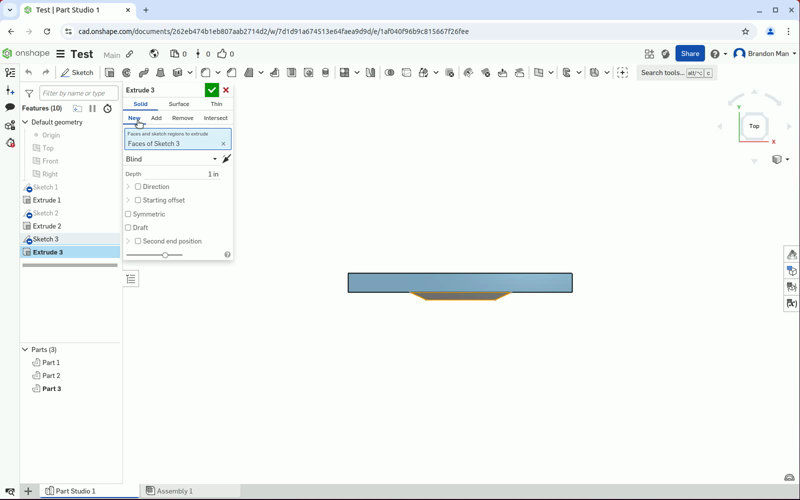
key(tab, 4)
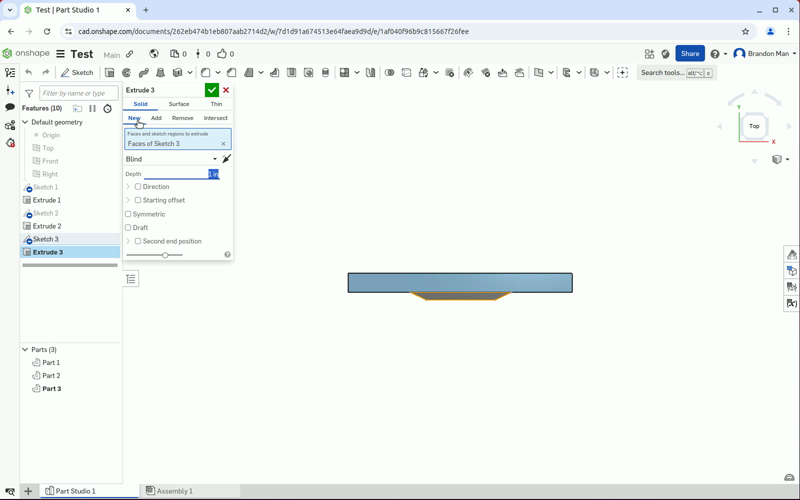
text(0.963)
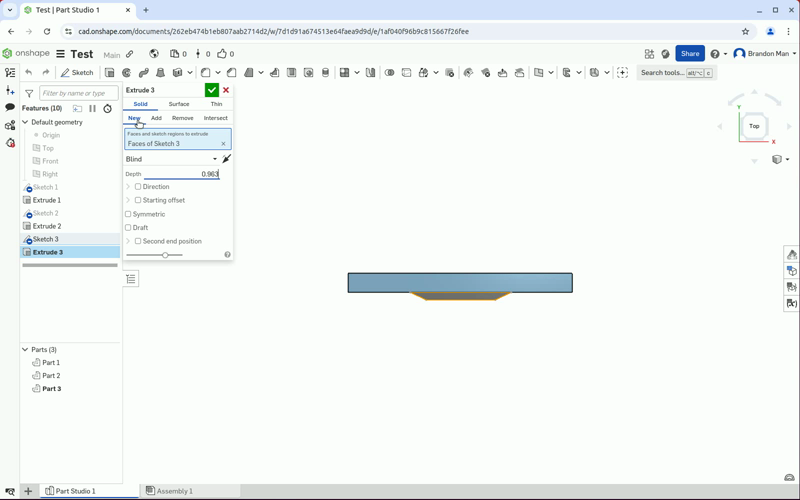
key(enter)
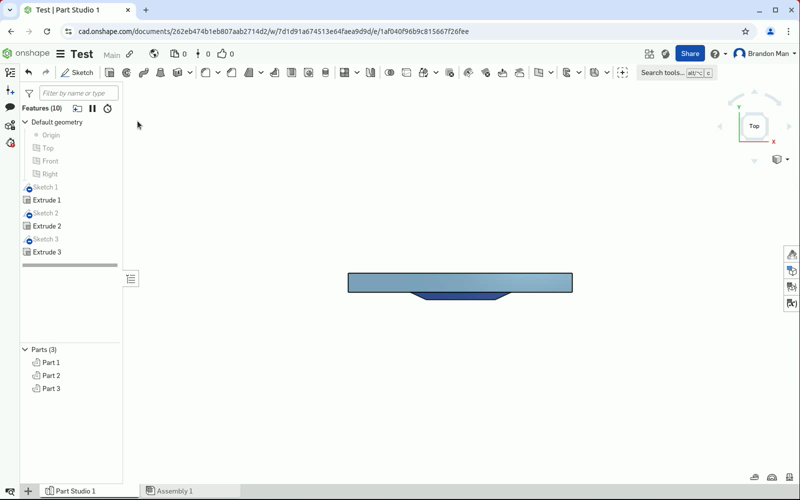
key(shift+h)
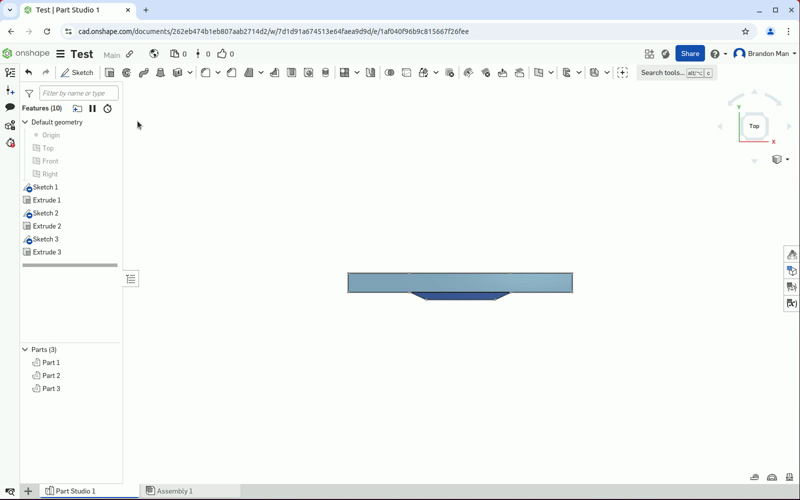
key(shift+h)
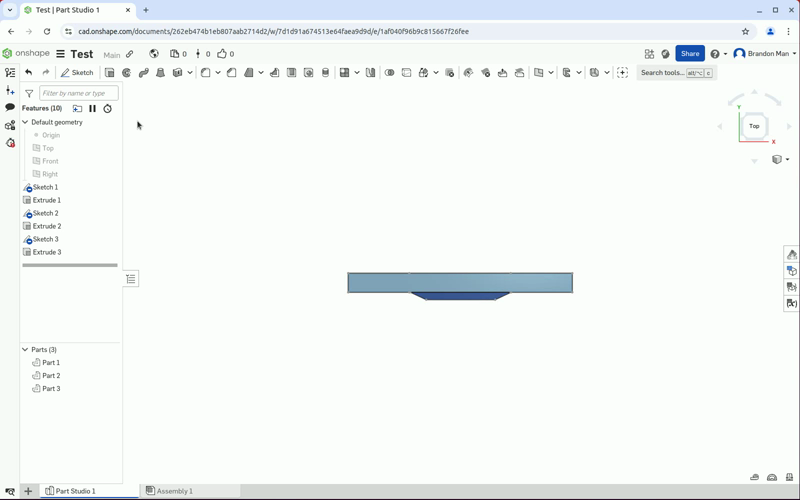
key(shift+7)
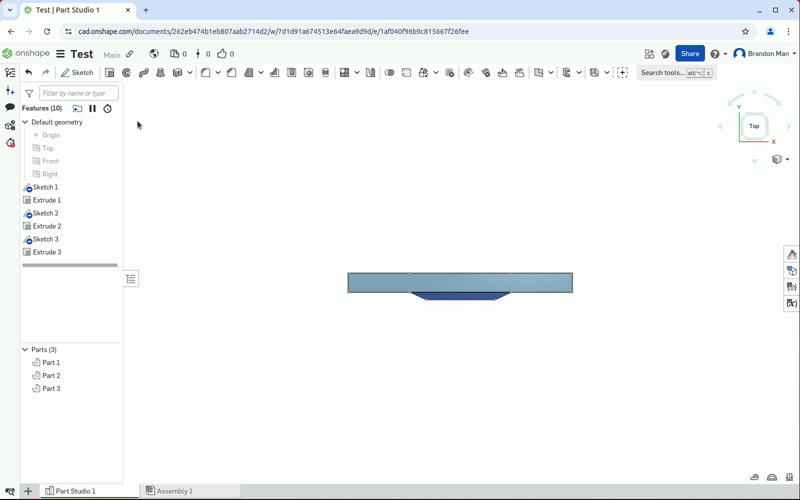
key(up, 3)
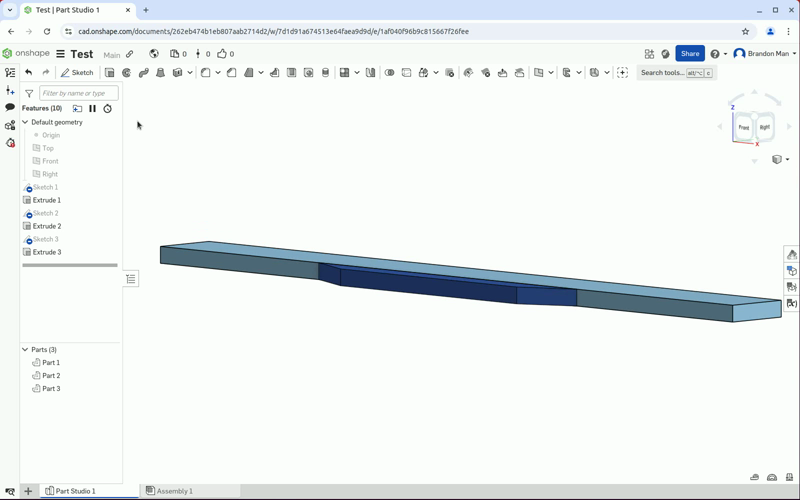
key(left, 3)
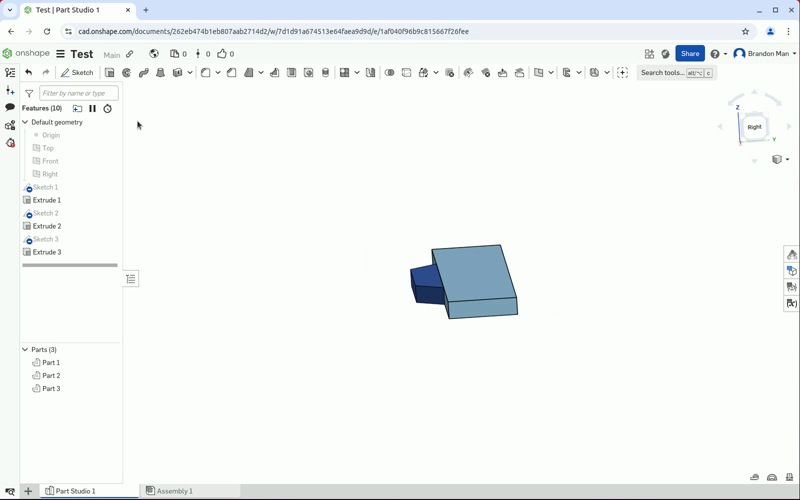
key(right, 3)
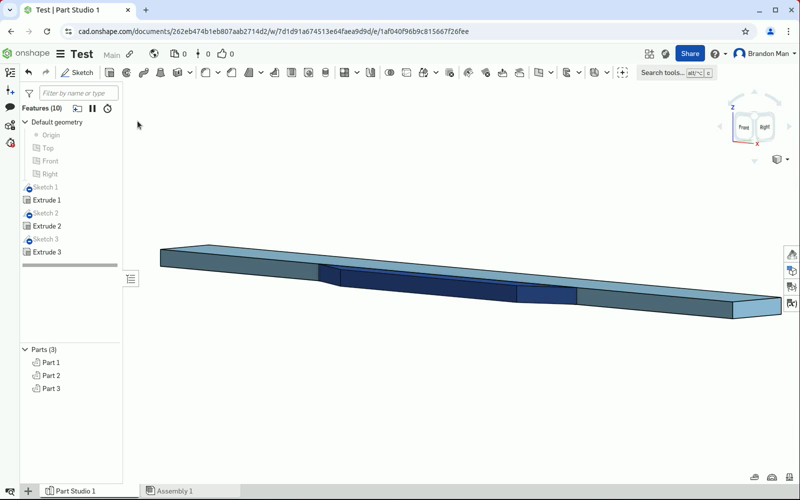
key(down, 3)
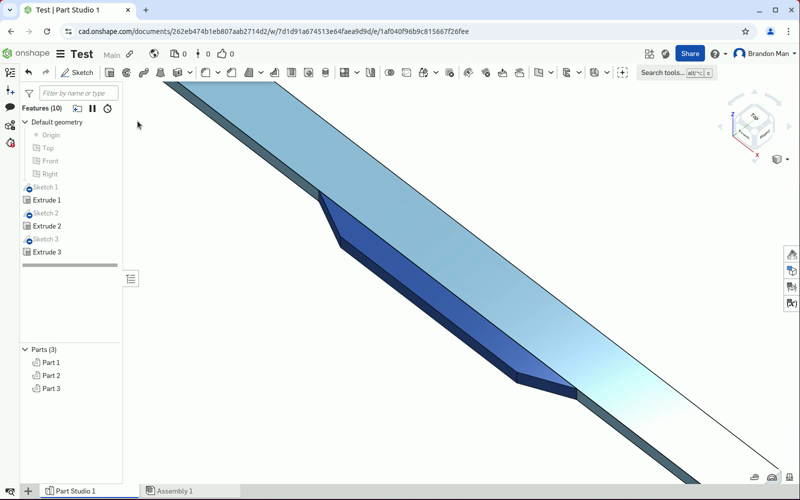
mouse_move(73, 189)
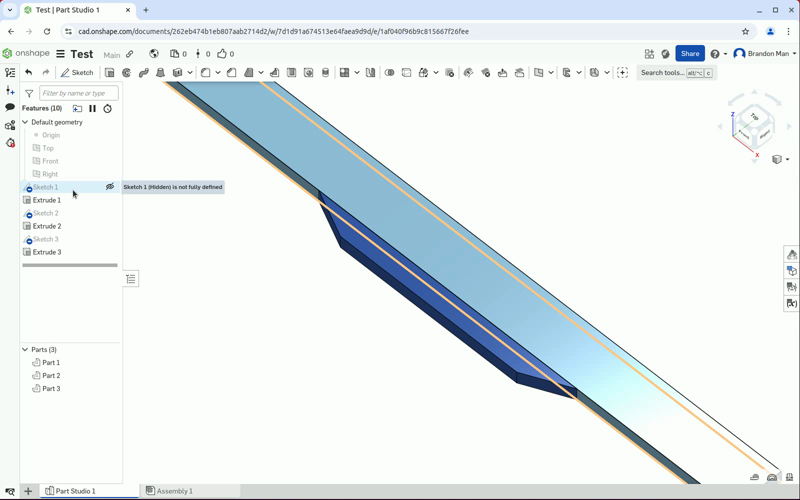
click(73, 189)